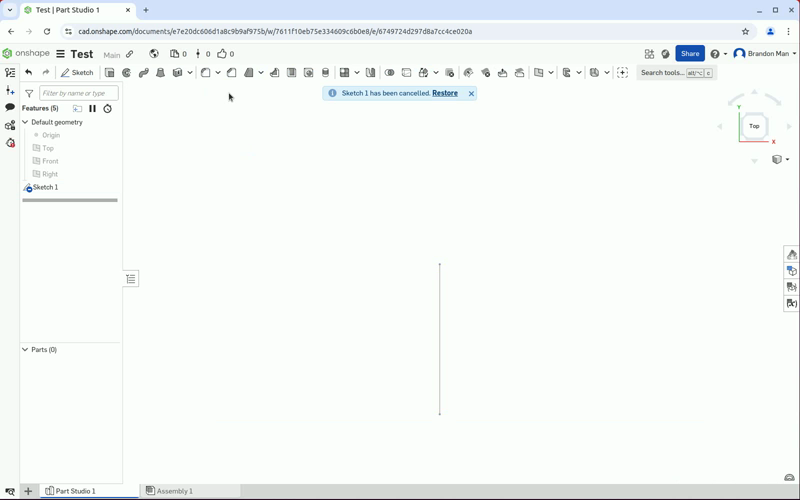
key(shift+h)
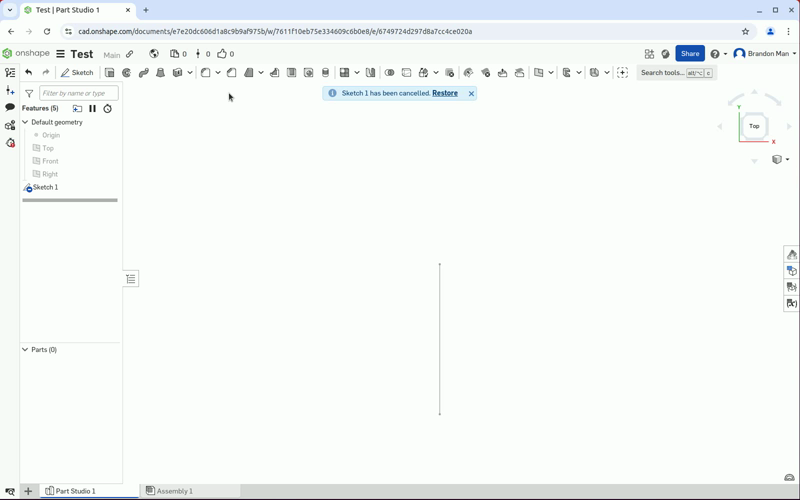
key(shift+s)
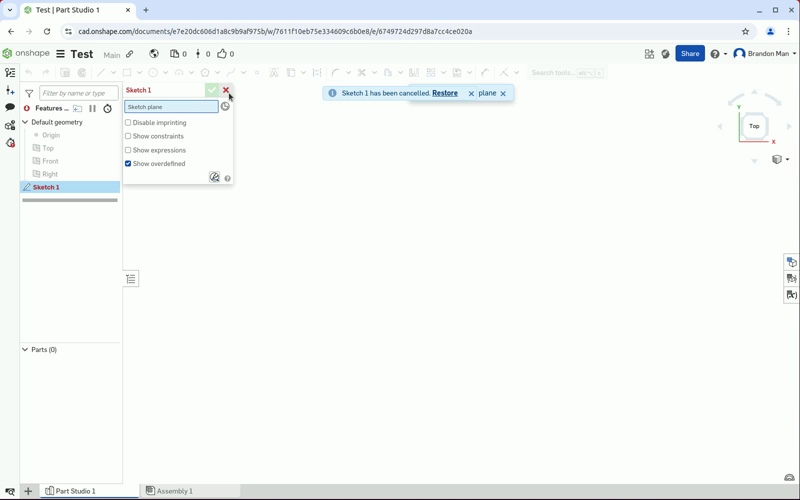
mouse_move(73, 150)
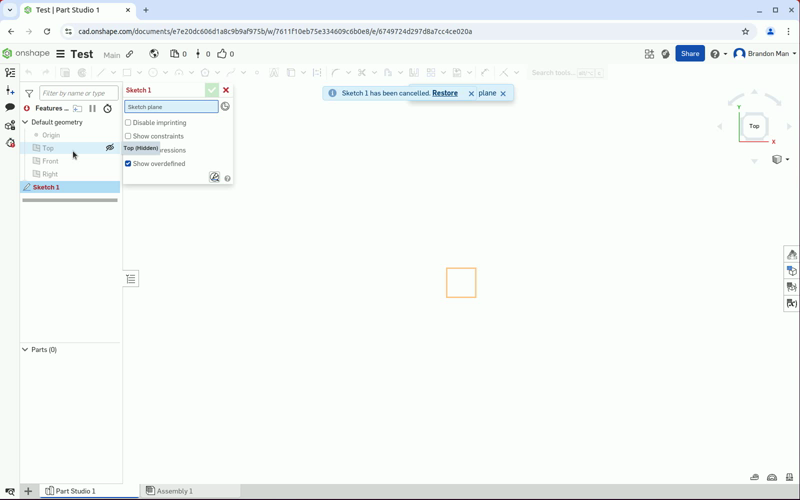
click(73, 150)
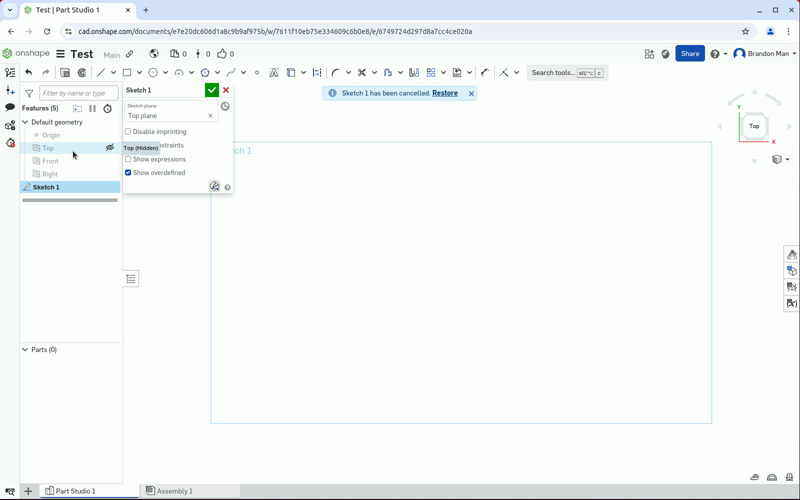
mouse_move(73, 352)
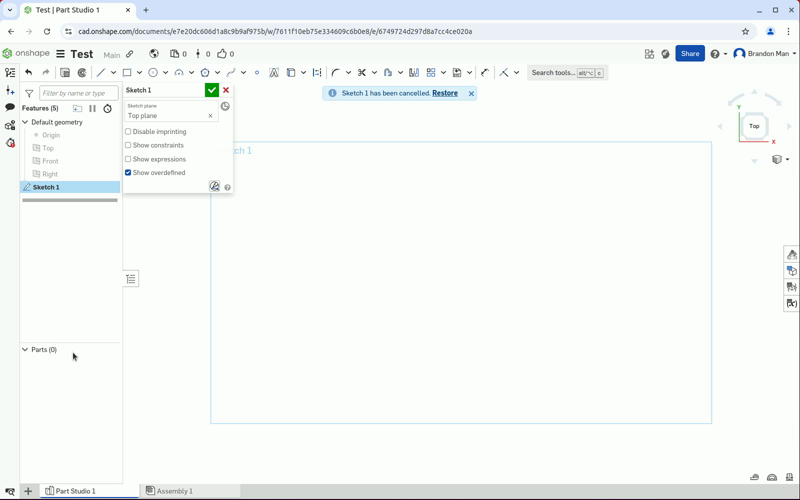
key(y)
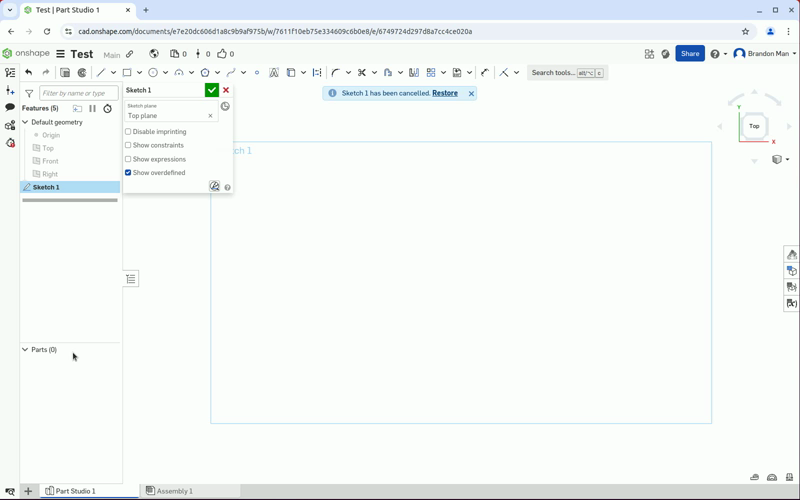
key(l)
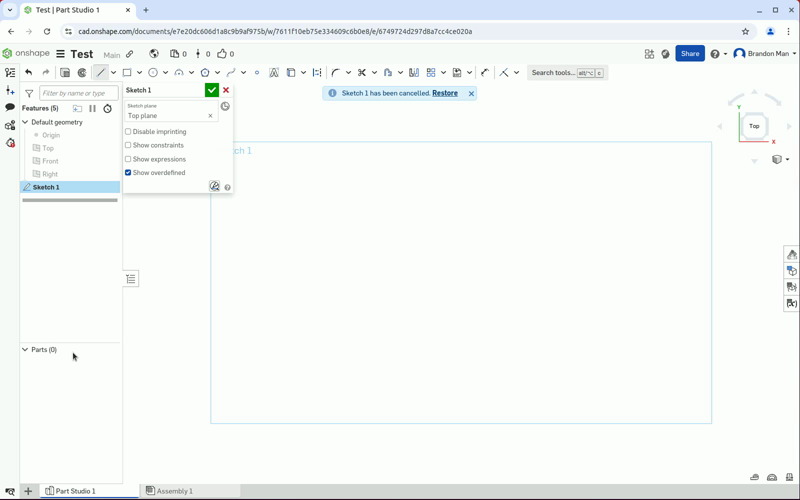
key_down(shift)
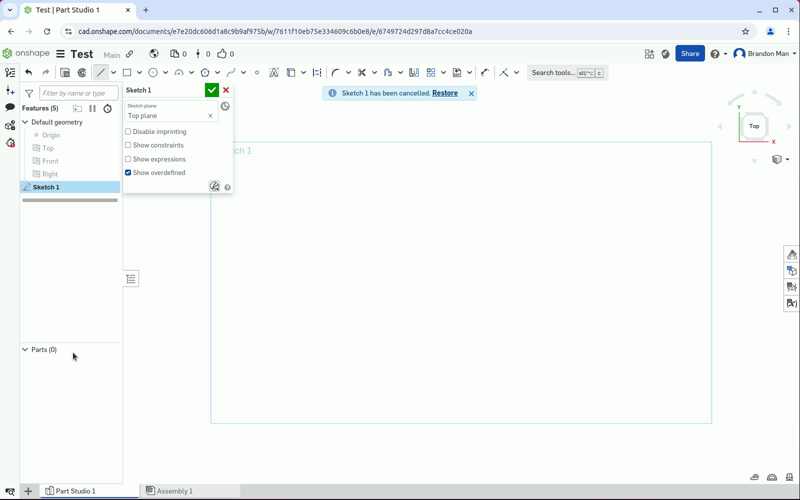
mouse_move(460, 395)
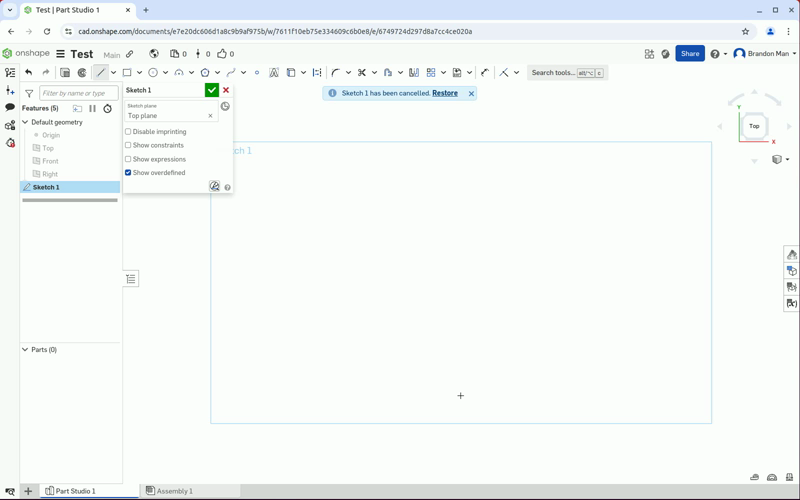
click(460, 395)
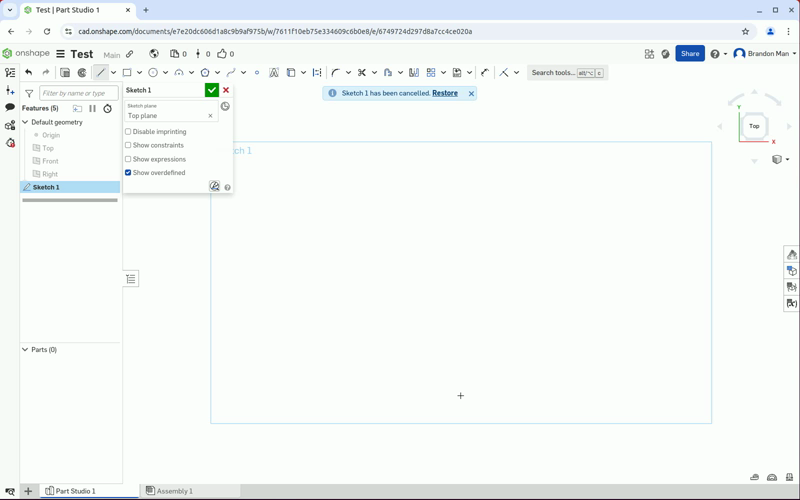
key_up(shift)
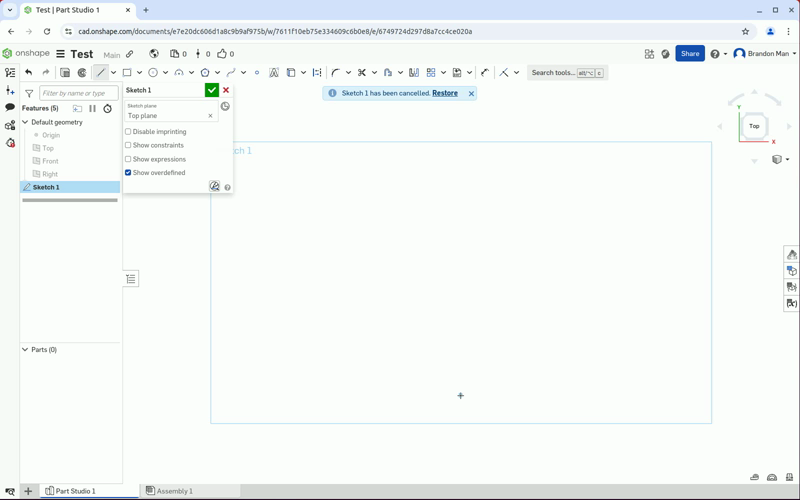
key_down(shift)
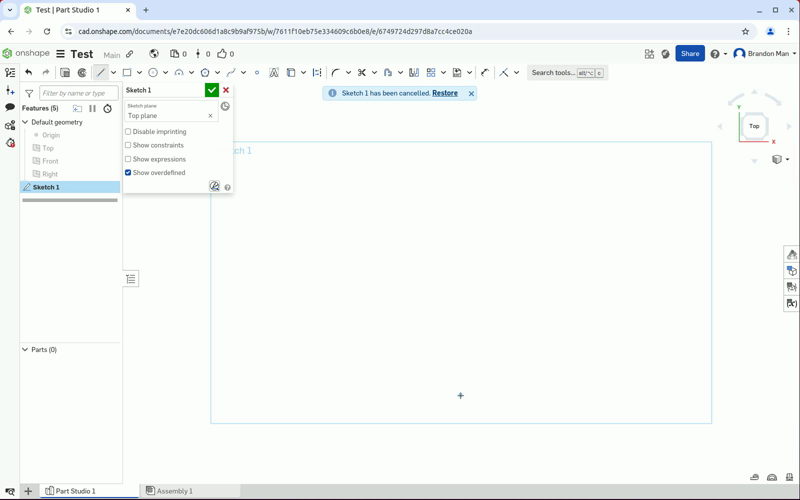
mouse_move(542, 395)
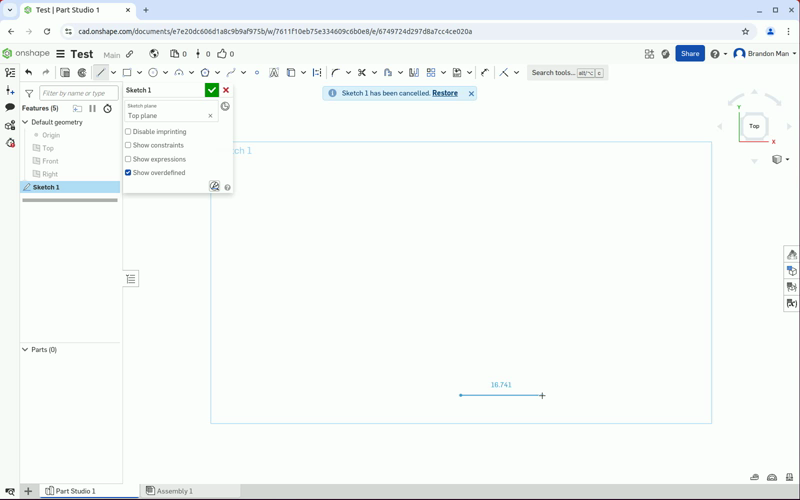
click(542, 395)
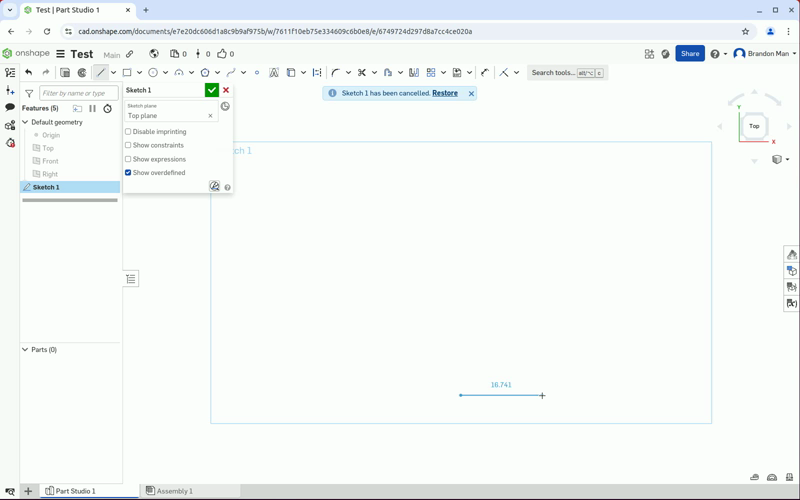
key_up(shift)
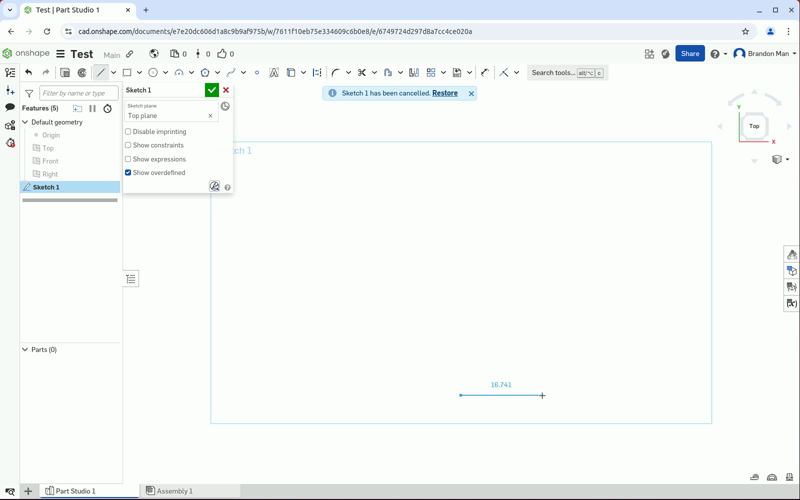
key_down(shift)
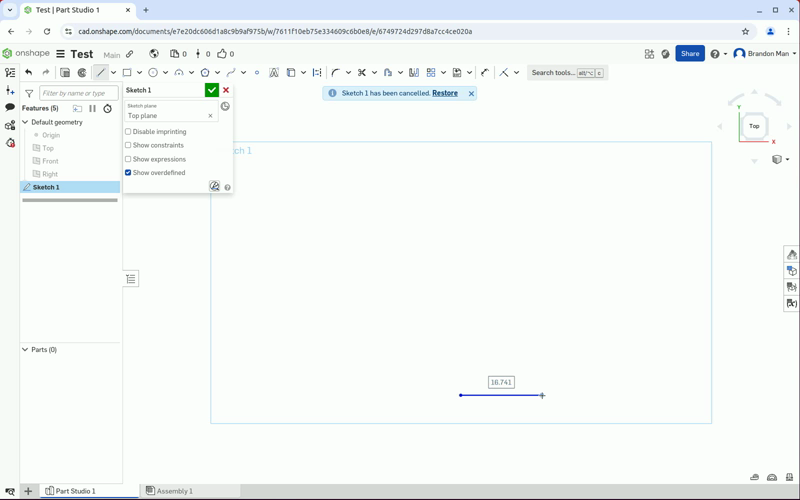
mouse_move(542, 314)
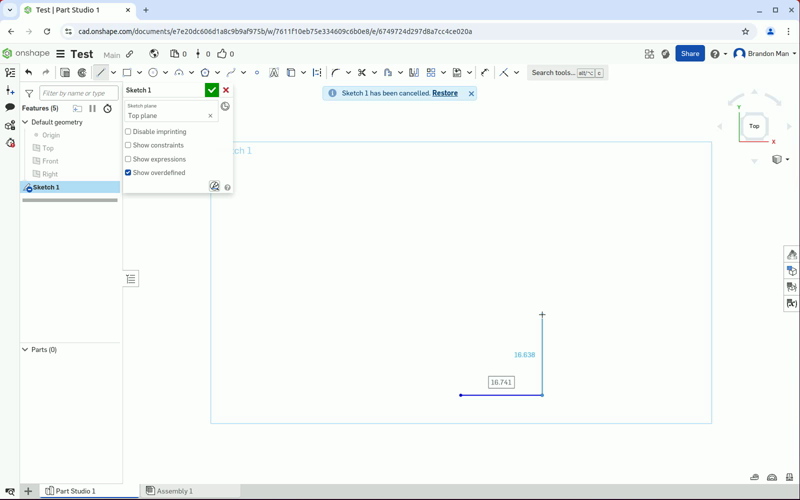
click(542, 314)
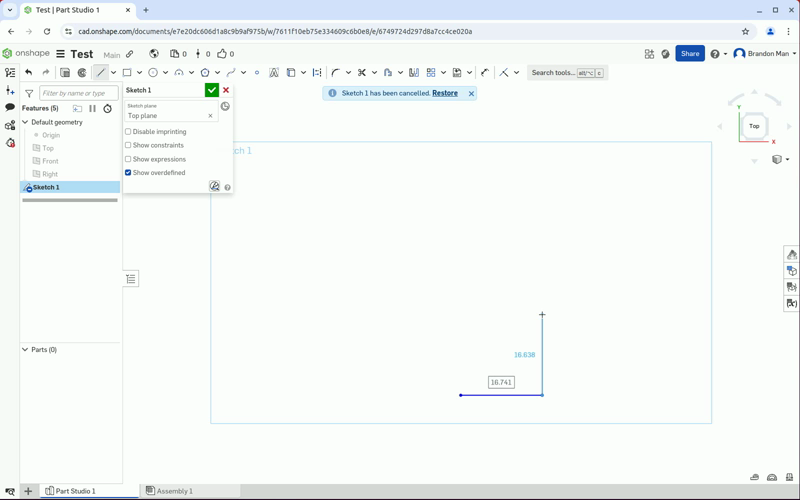
key_up(shift)
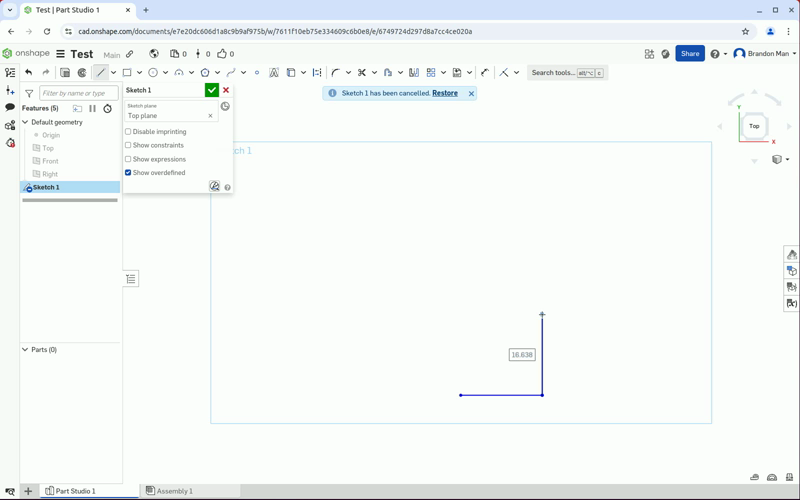
key_down(shift)
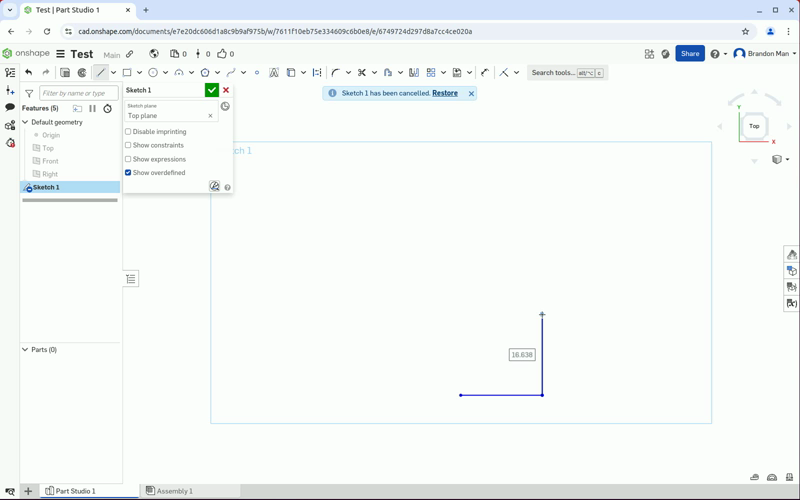
mouse_move(460, 314)
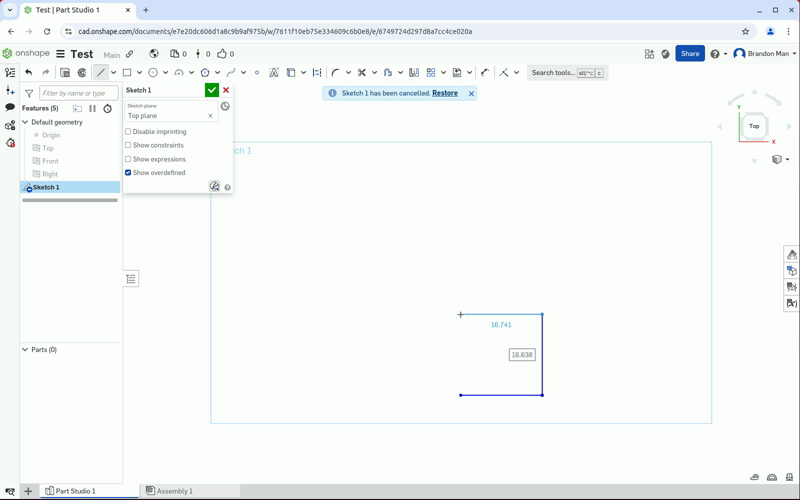
click(460, 314)
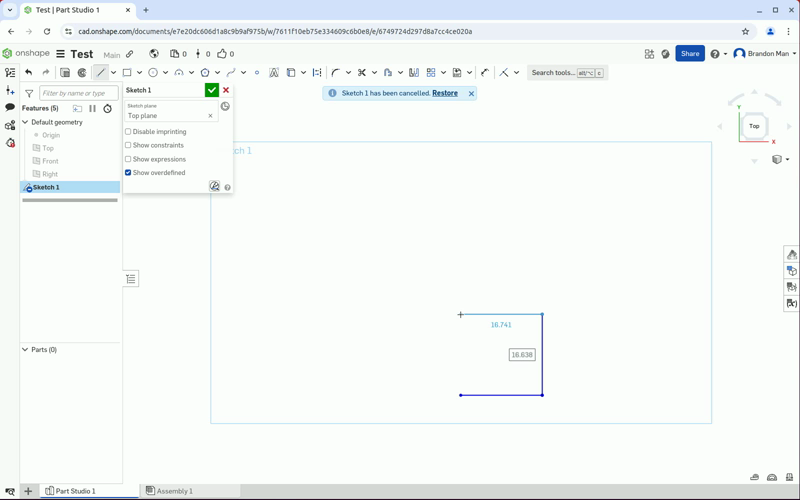
key_up(shift)
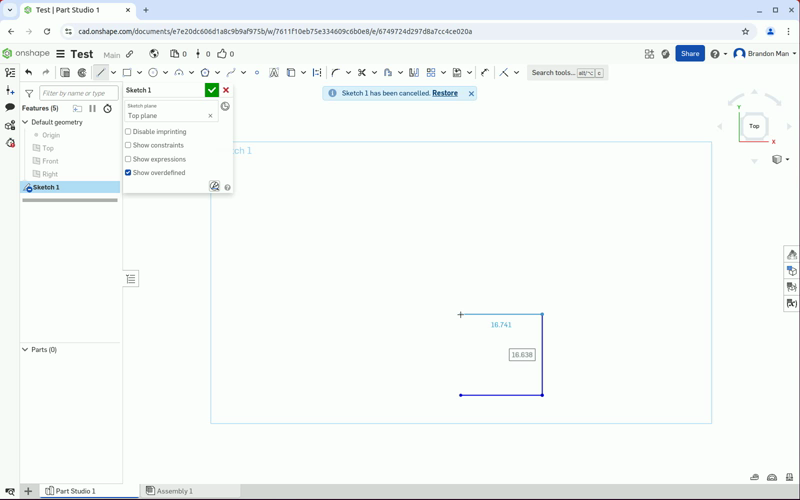
key_down(shift)
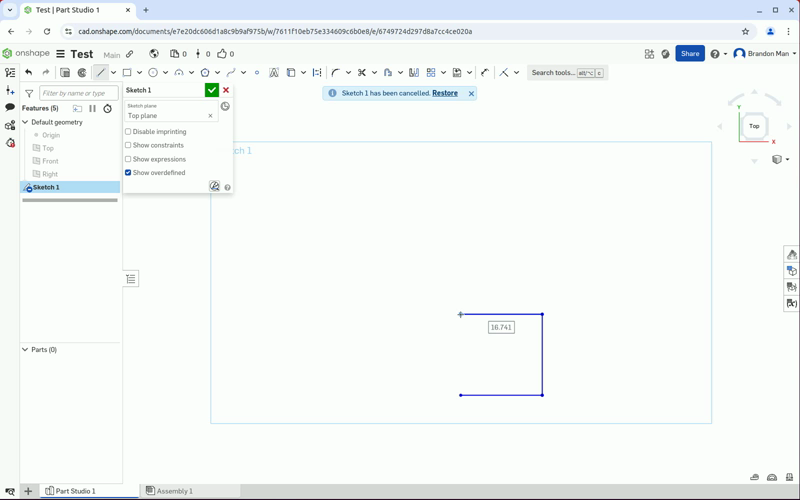
mouse_move(460, 395)
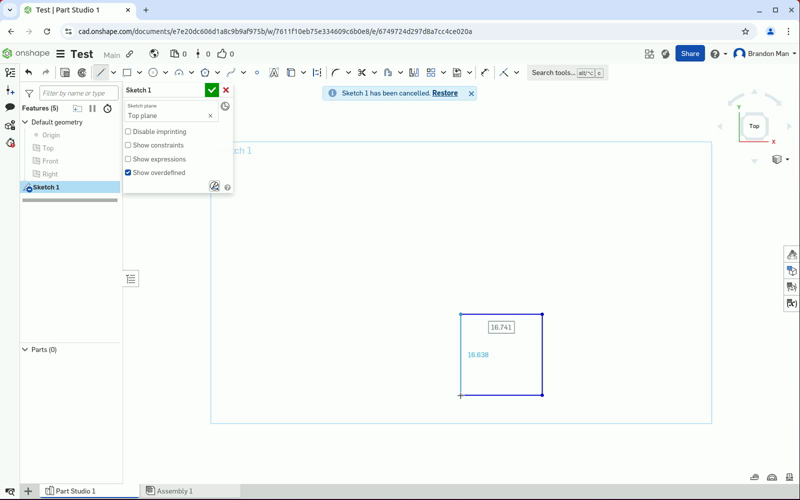
key_up(shift)
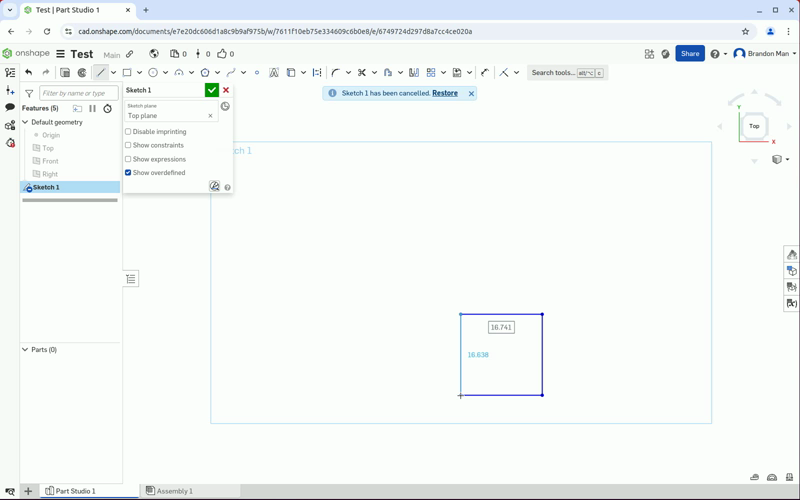
click(460, 395)
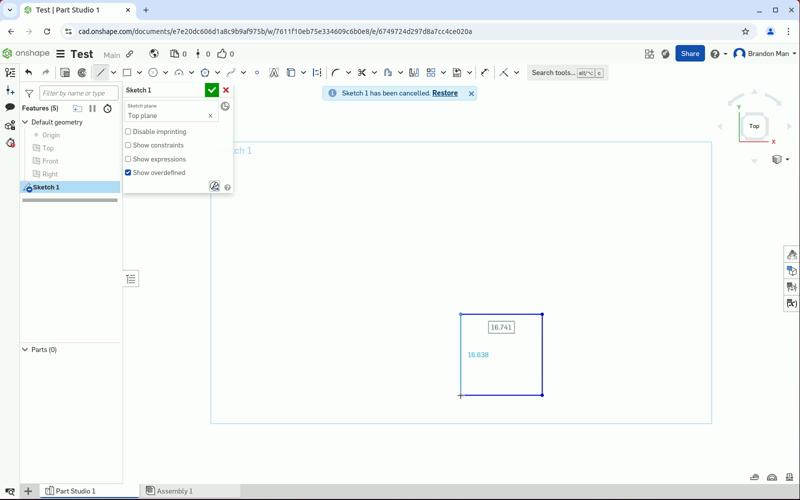
key(esc)
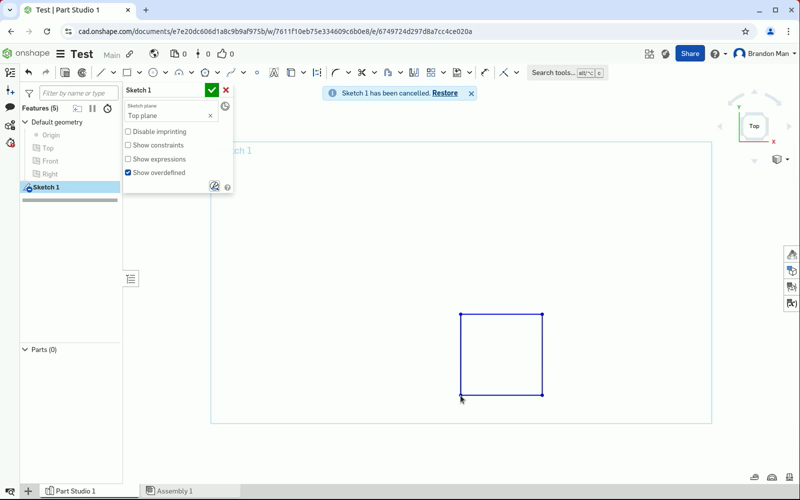
mouse_move(530, 352)
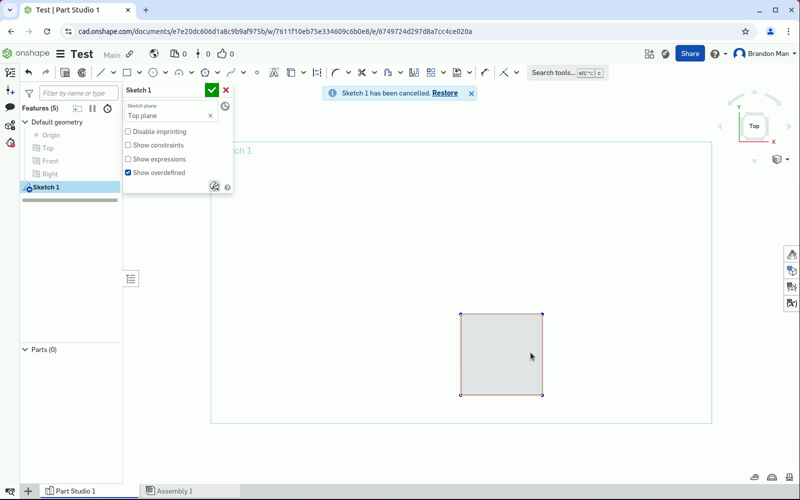
click(530, 352)
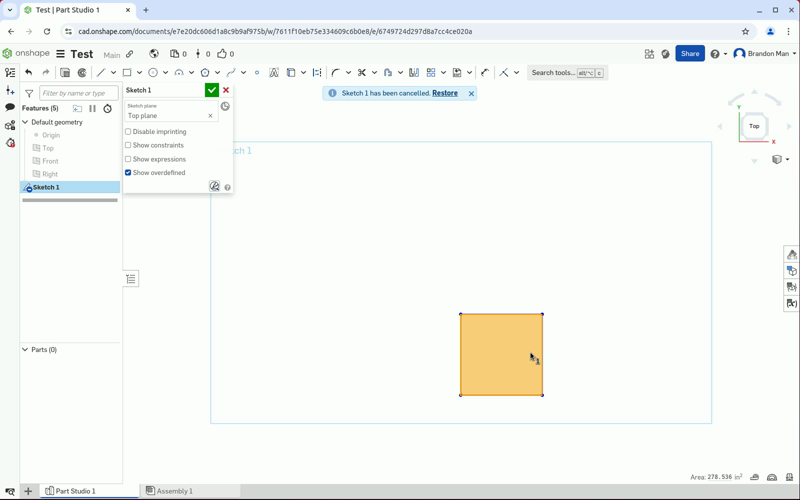
mouse_move(73, 352)
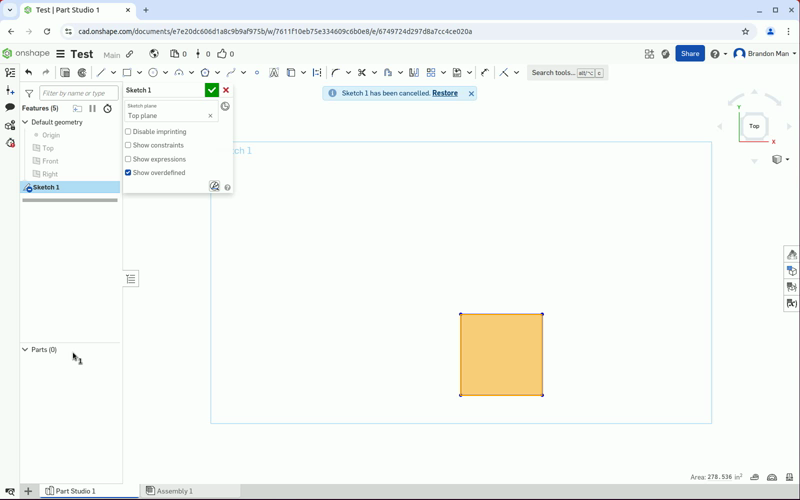
key(shift+y)
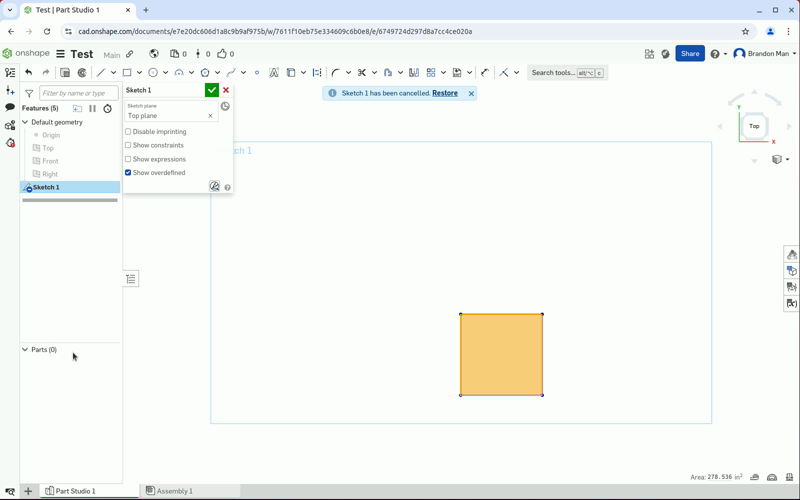
key(shift+e)
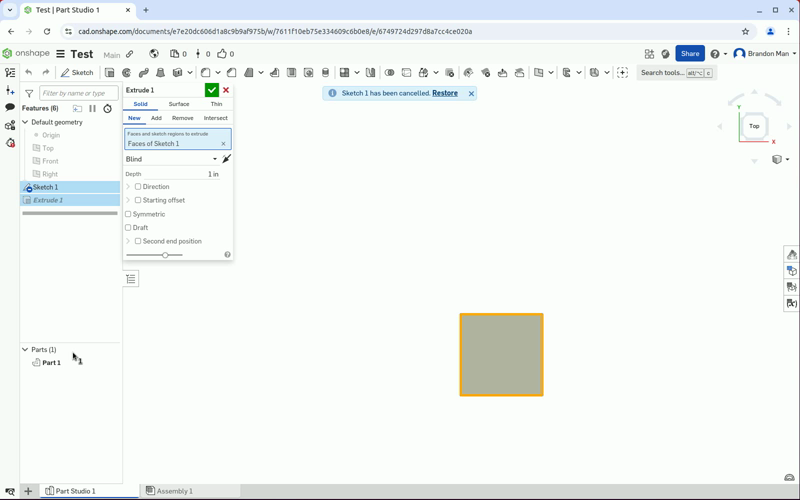
mouse_move(143, 106)
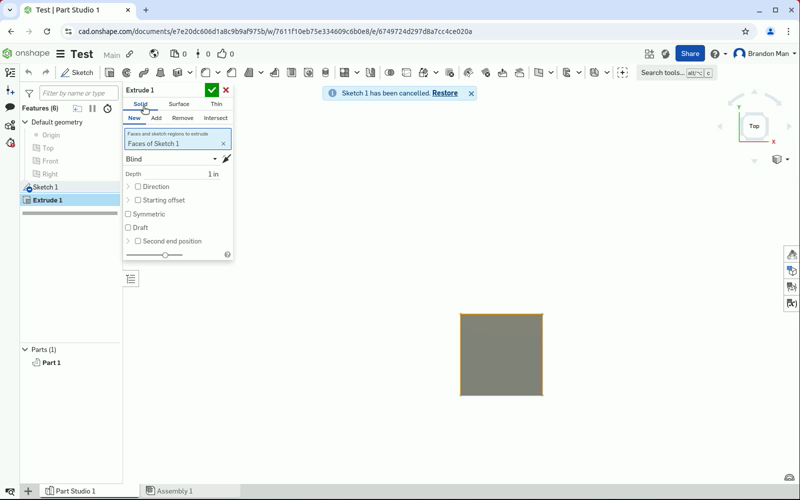
click(143, 106)
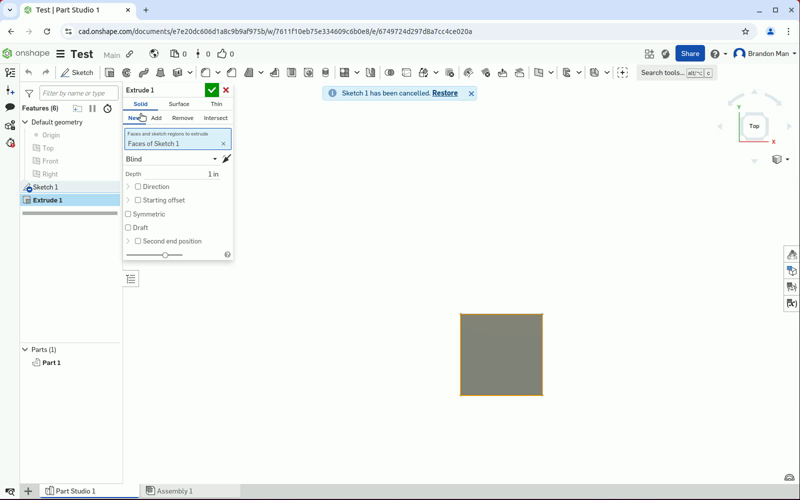
mouse_move(137, 120)
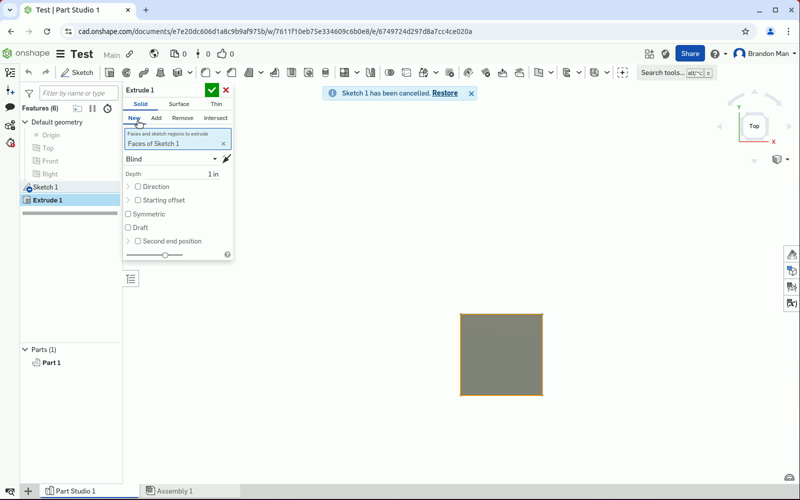
click(137, 120)
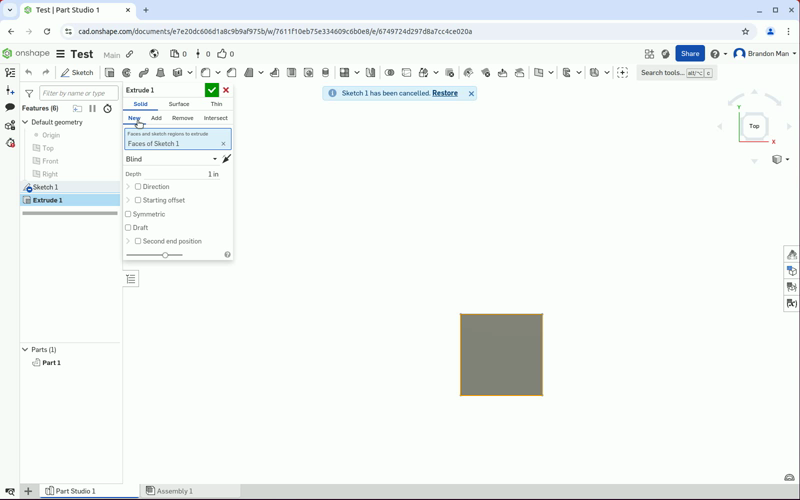
key(tab, 4)
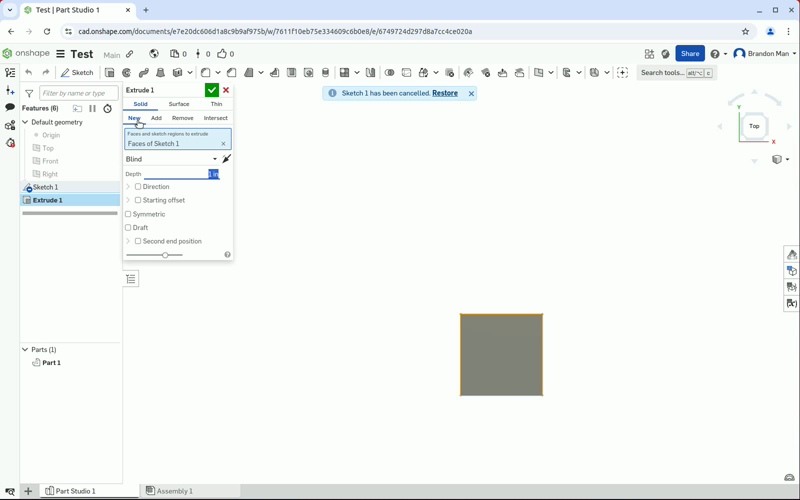
text(0.241)
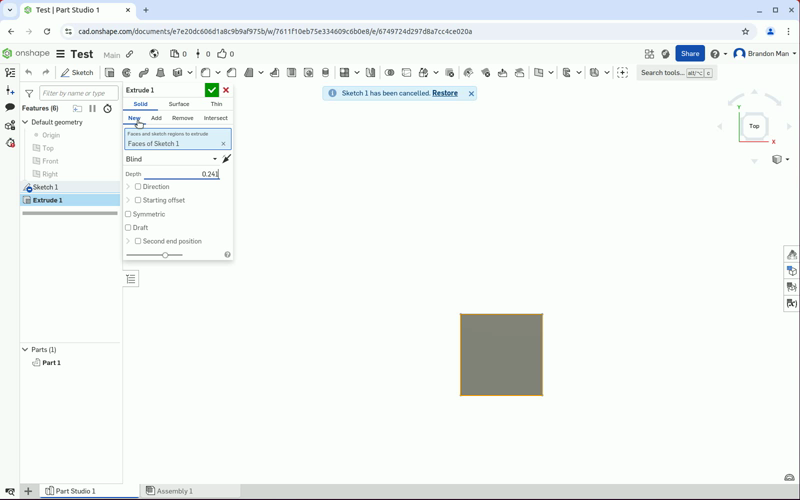
key(enter)
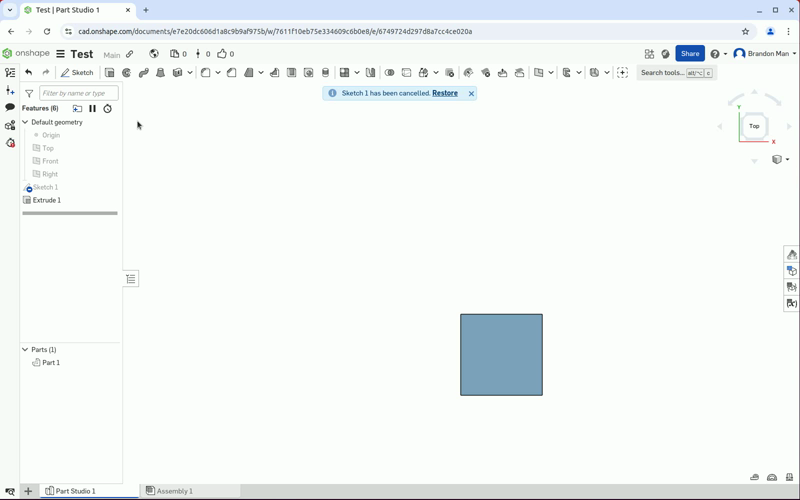
key(shift+h)
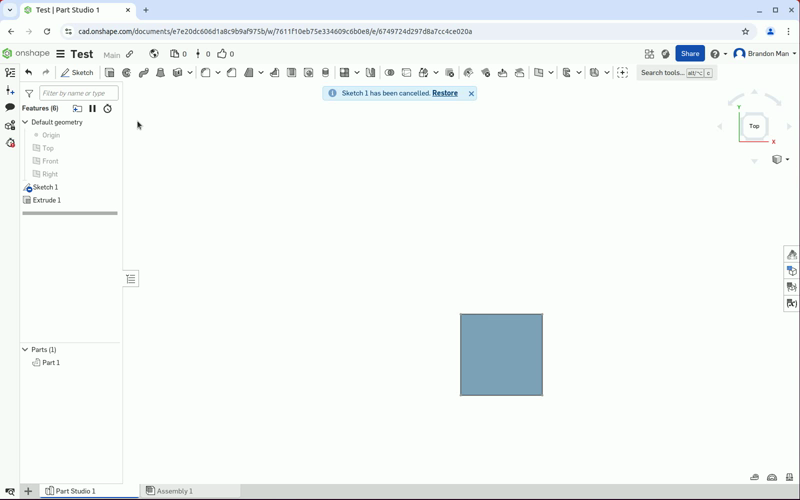
key(shift+h)
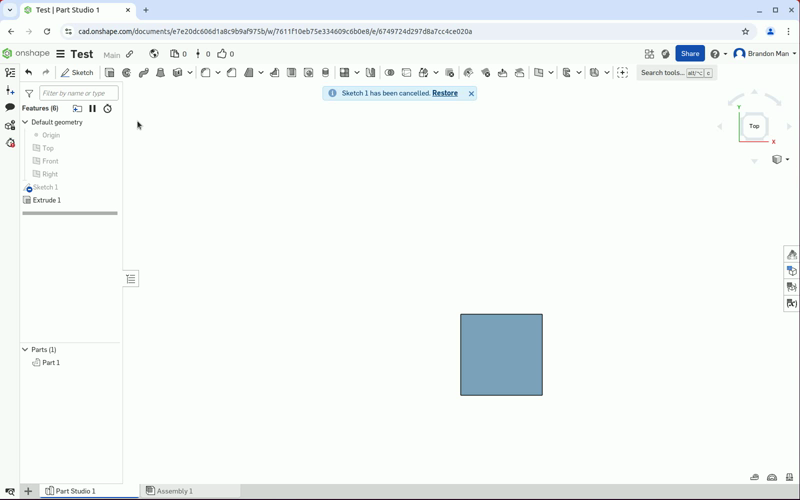
mouse_move(73, 189)
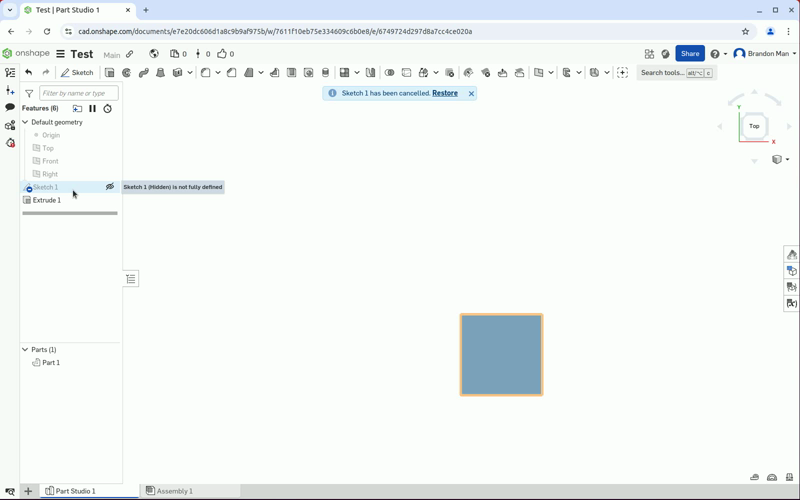
click(73, 189)
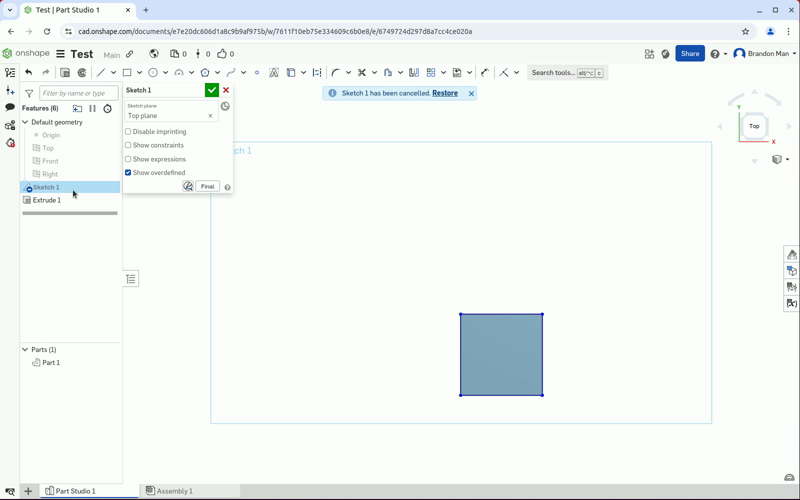
mouse_move(229, 92)
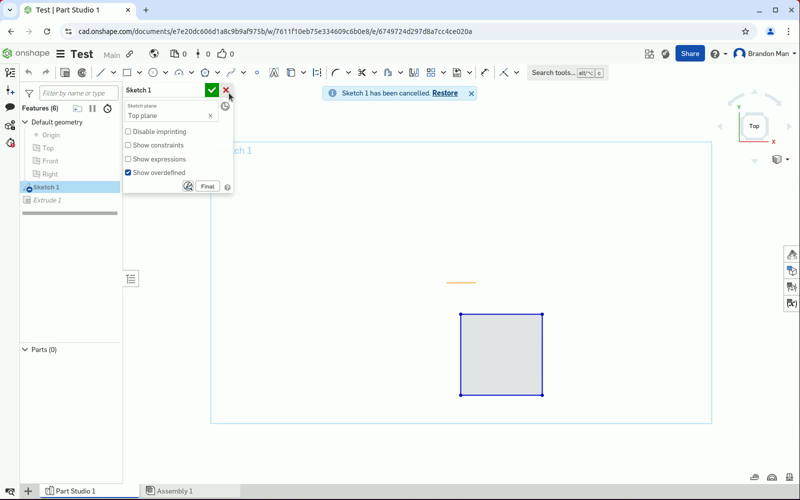
click(229, 92)
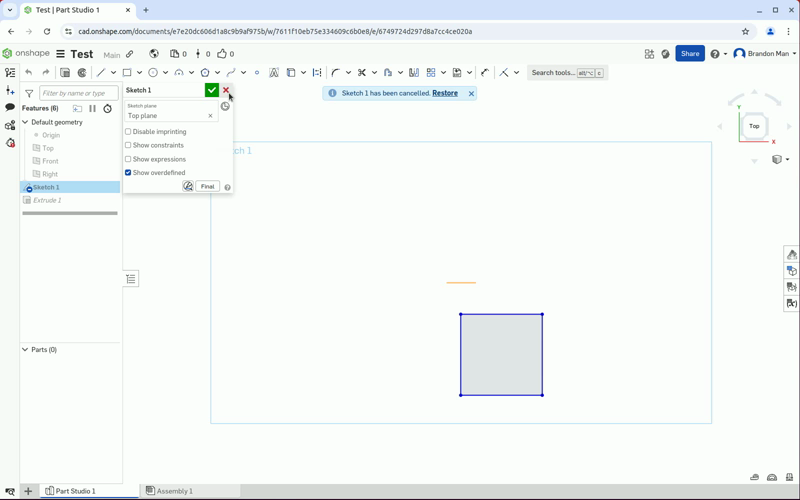
key(shift+s)
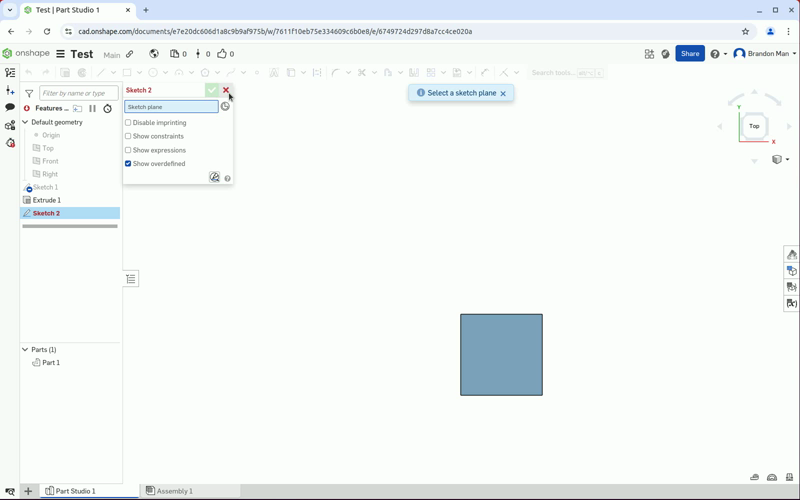
mouse_move(73, 150)
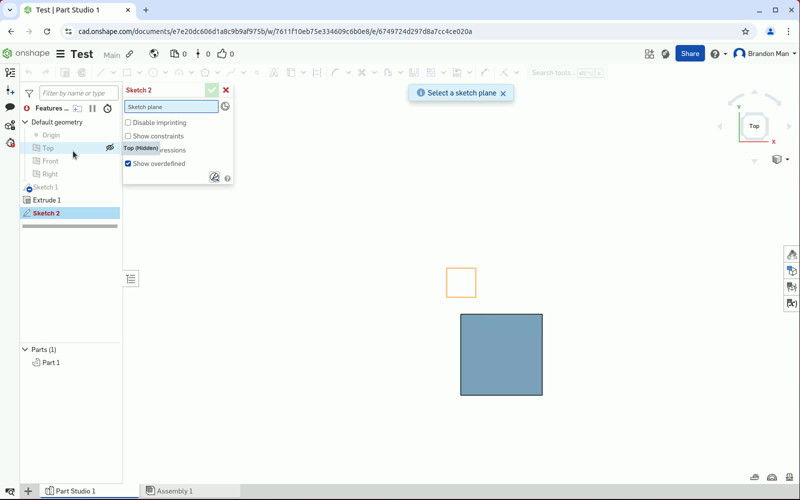
click(73, 150)
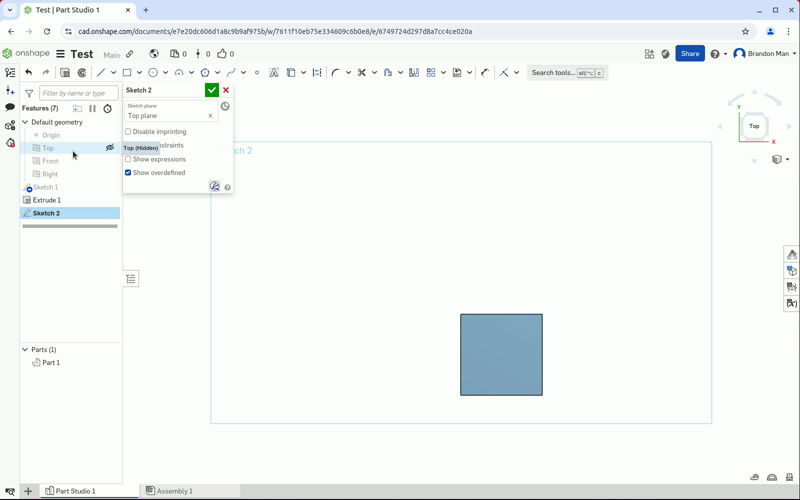
mouse_move(73, 352)
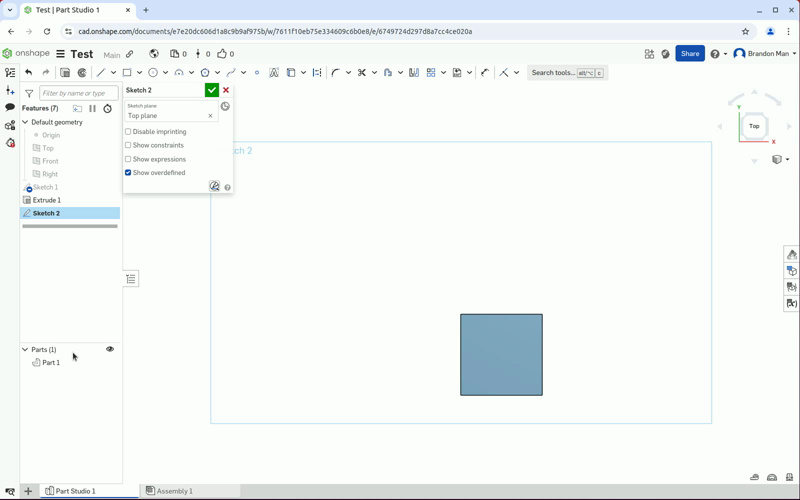
key(y)
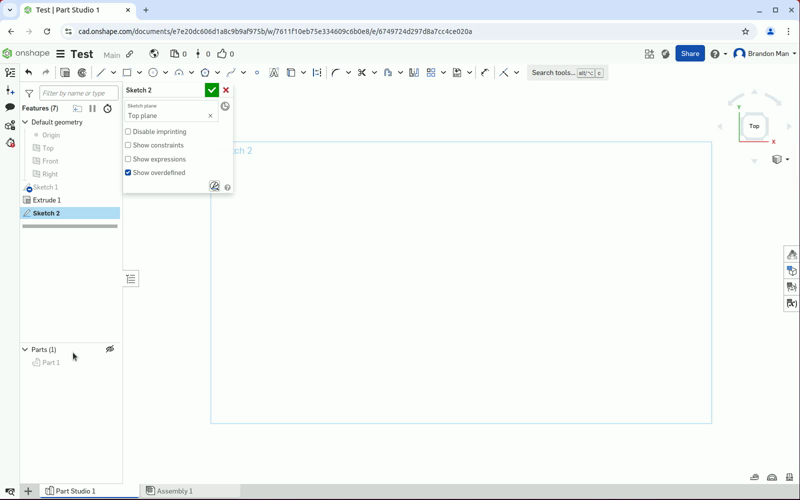
key(l)
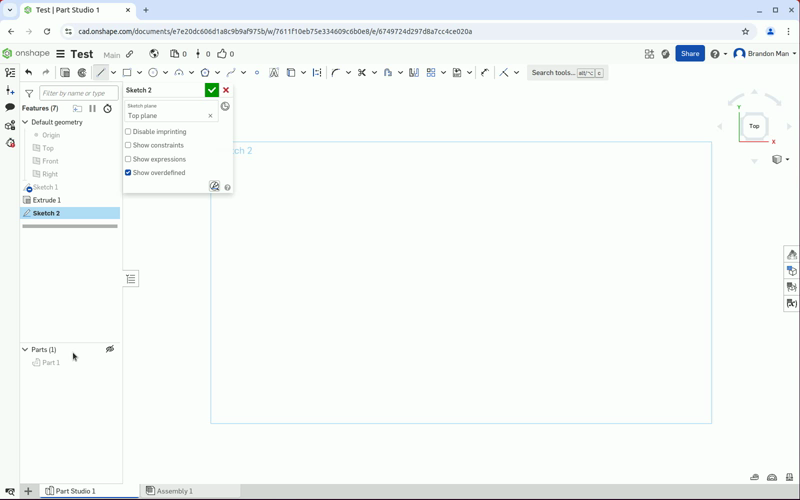
key_down(shift)
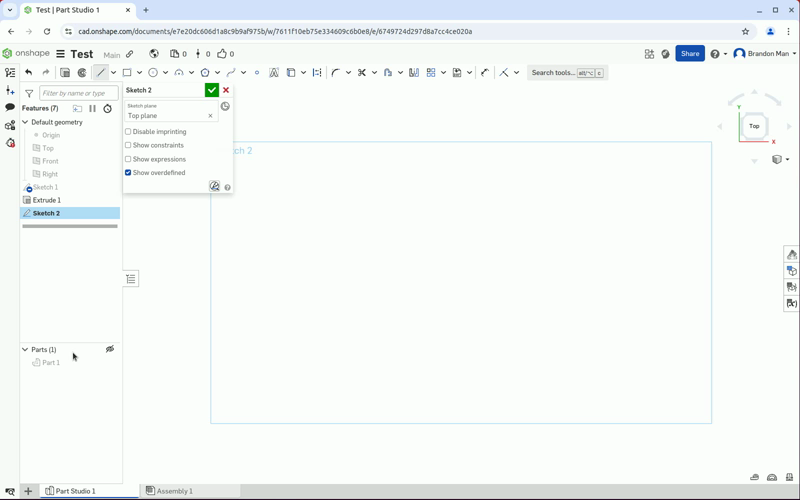
mouse_move(429, 282)
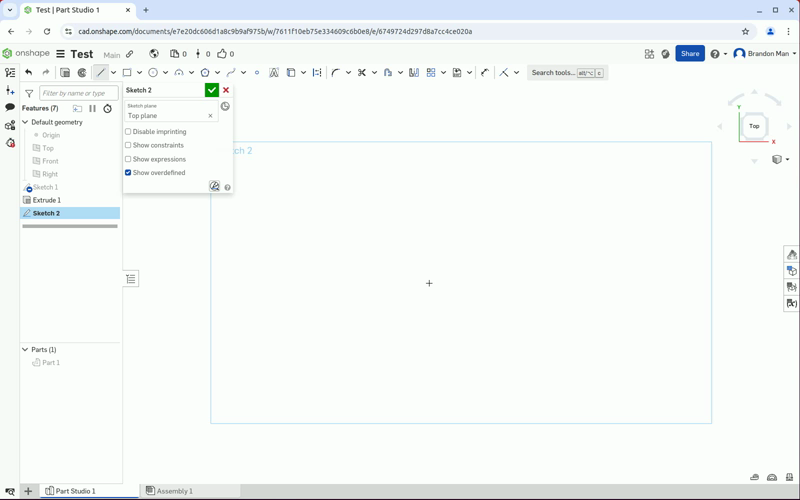
click(429, 282)
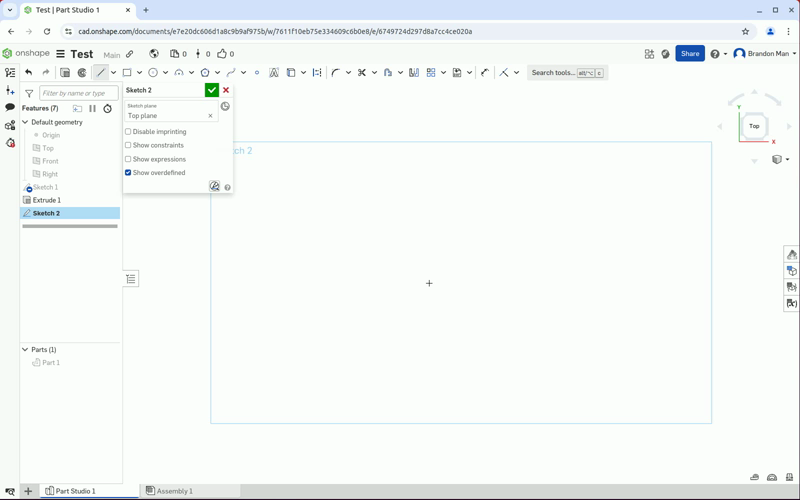
key_up(shift)
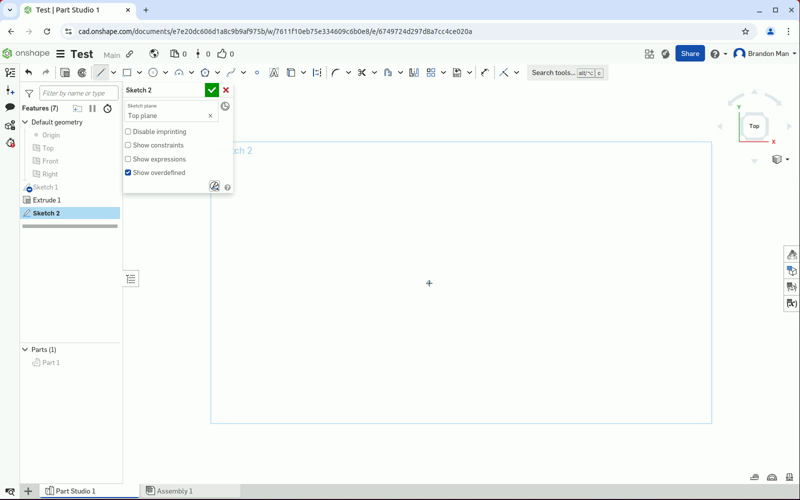
key_down(shift)
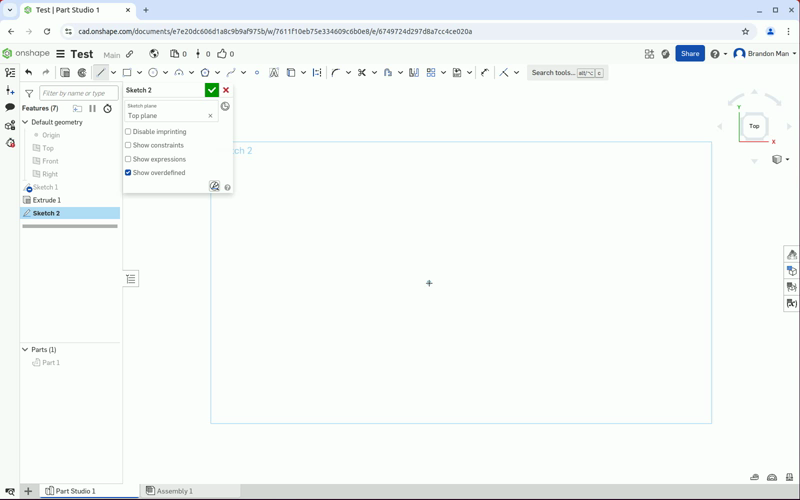
mouse_move(459, 282)
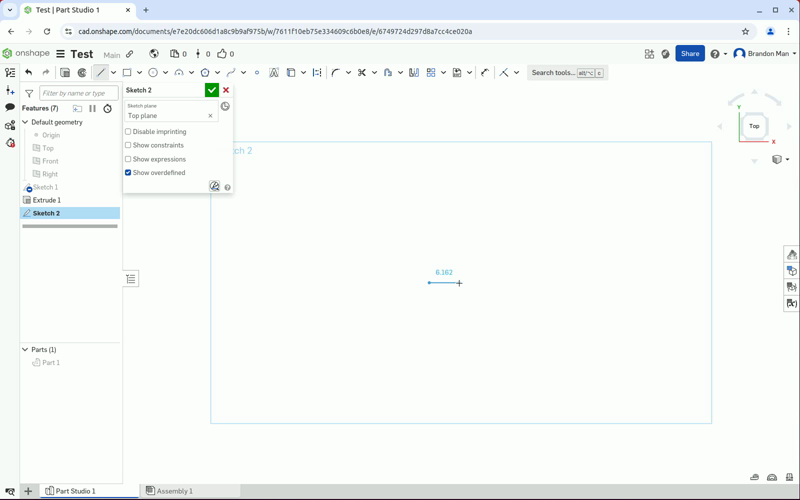
mouse_move(461, 282)
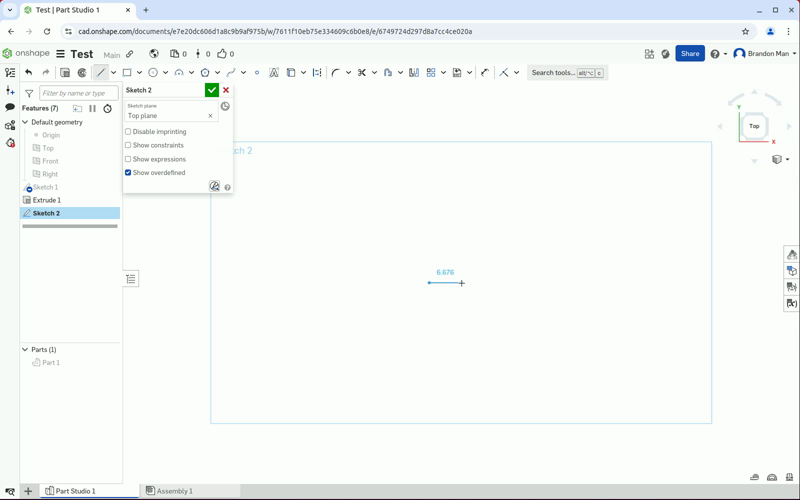
click(461, 282)
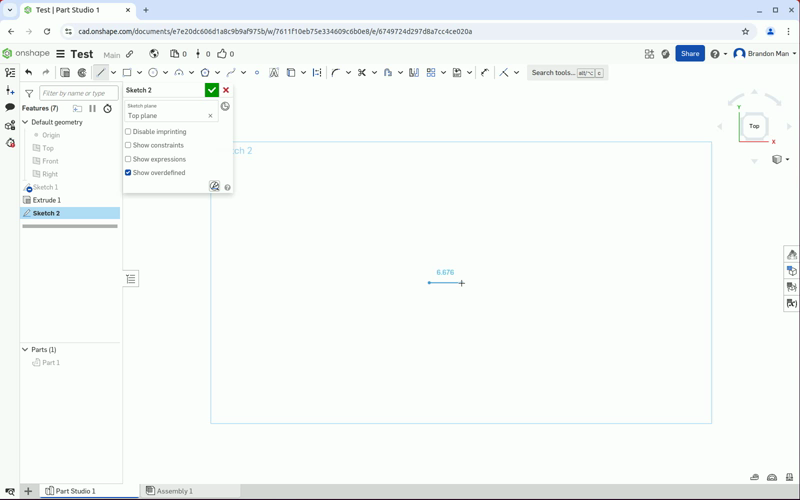
key_up(shift)
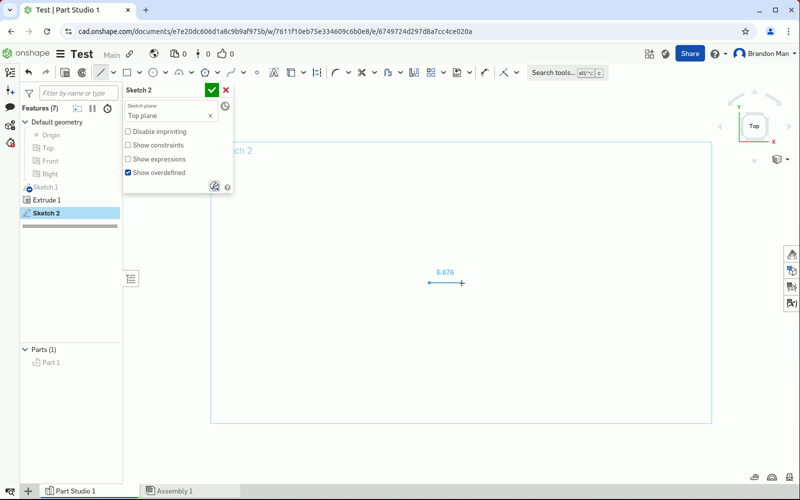
key_down(shift)
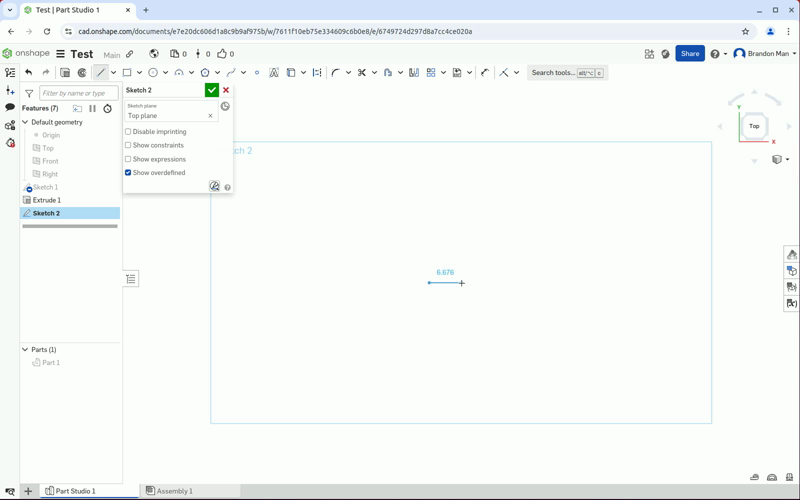
mouse_move(461, 201)
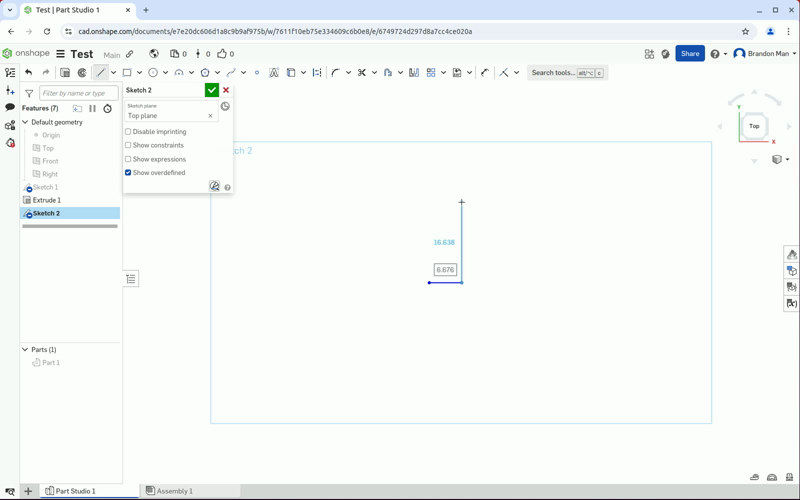
click(461, 201)
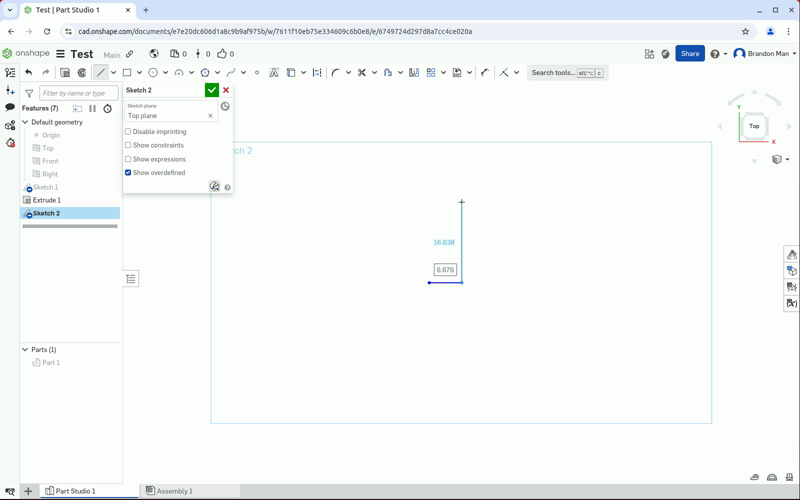
key_up(shift)
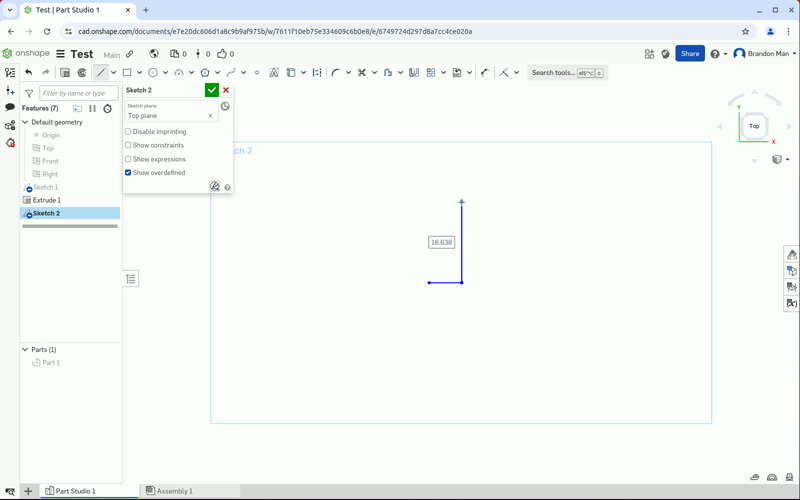
key_down(shift)
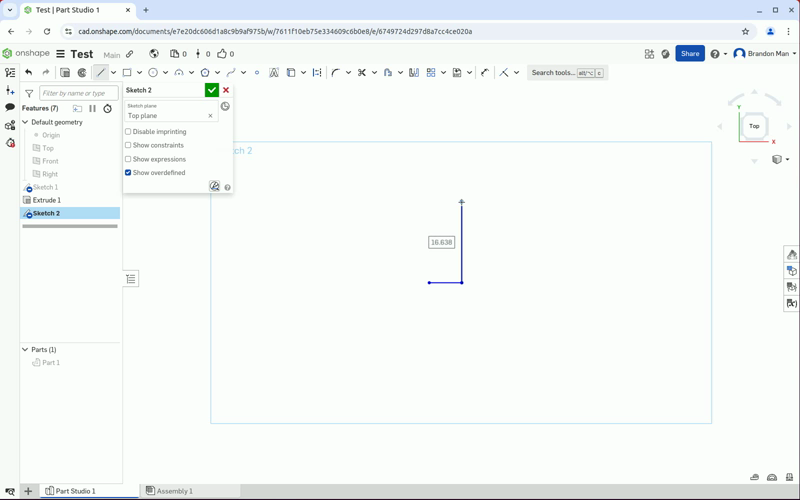
mouse_move(491, 201)
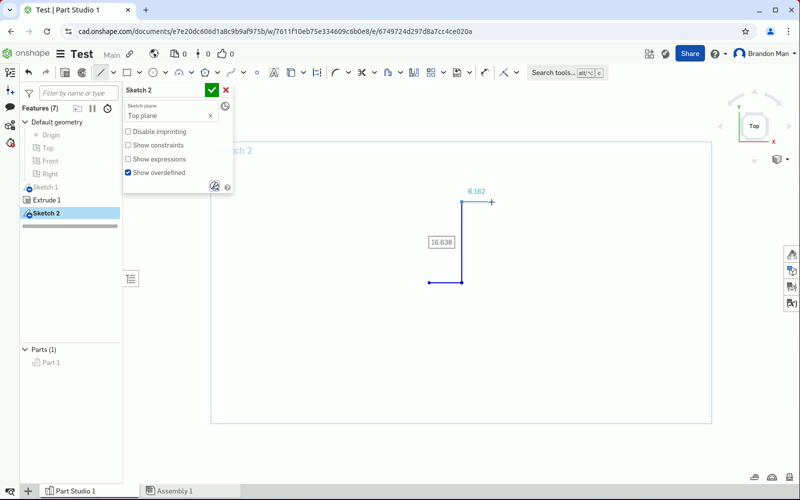
mouse_move(429, 201)
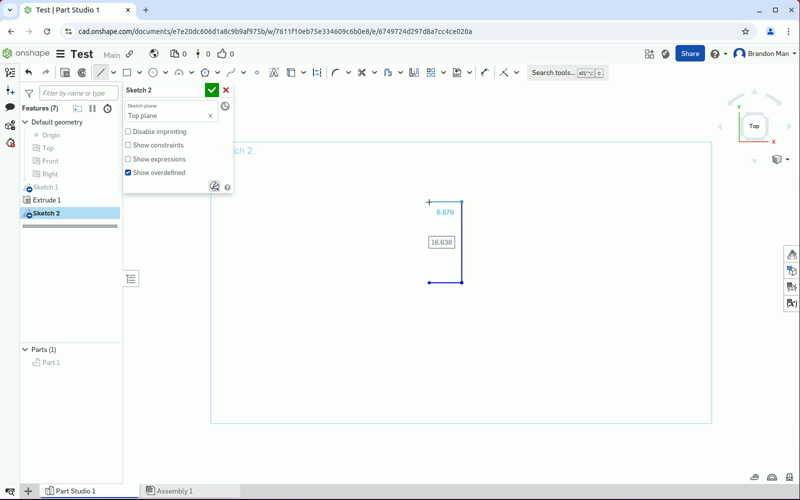
click(429, 201)
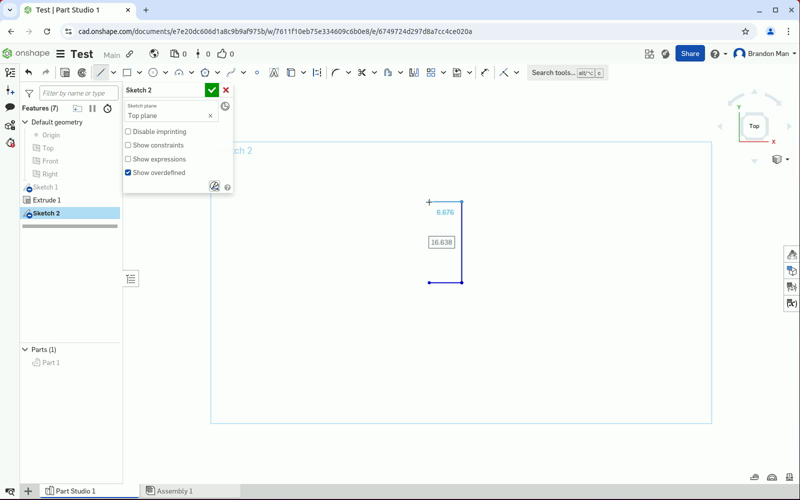
key_up(shift)
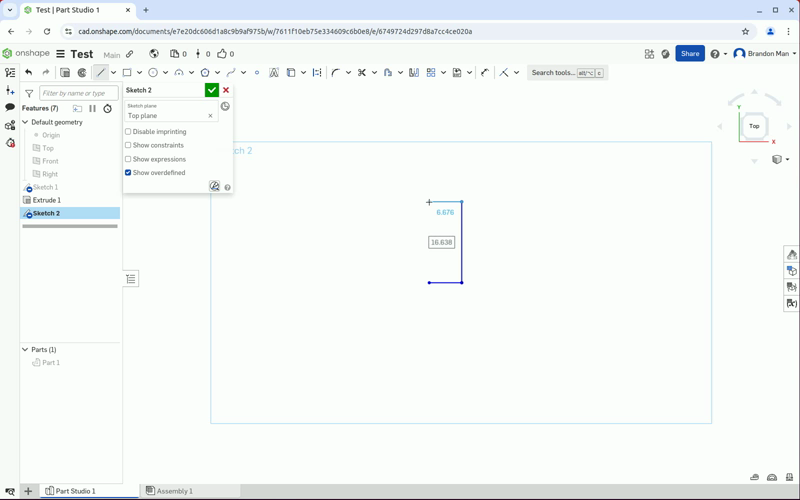
key_down(shift)
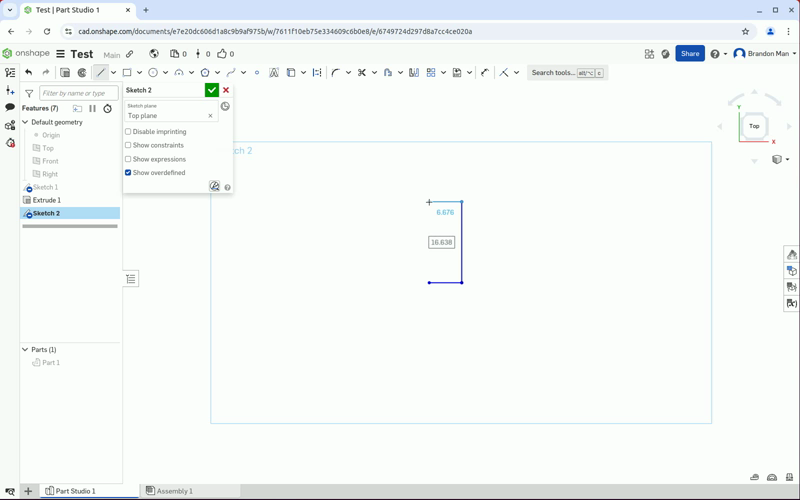
mouse_move(429, 282)
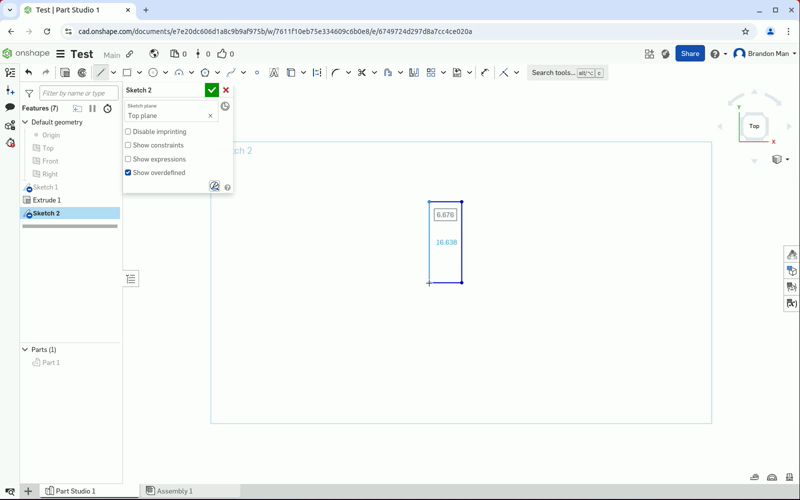
key_up(shift)
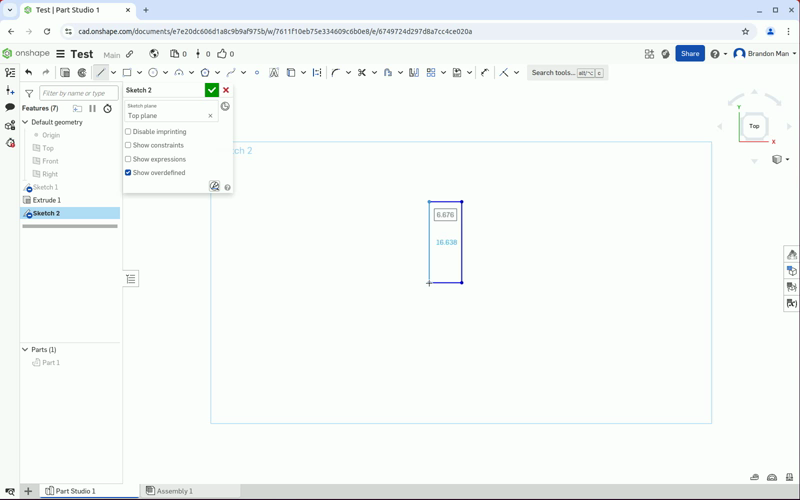
click(429, 282)
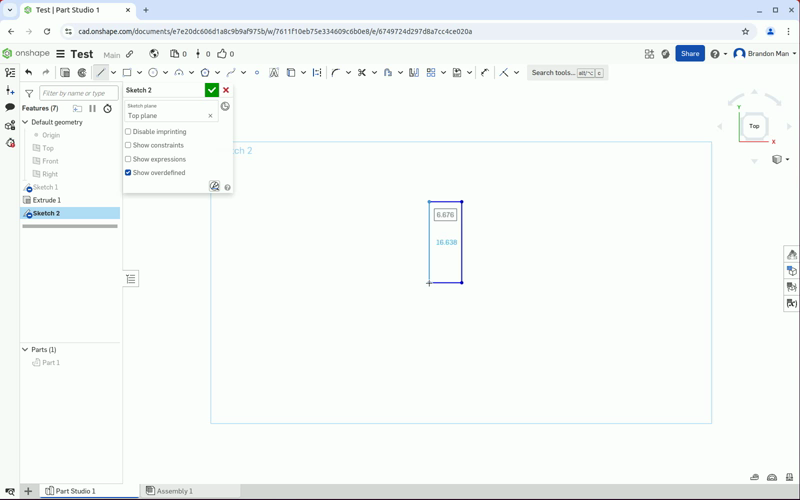
key(esc)
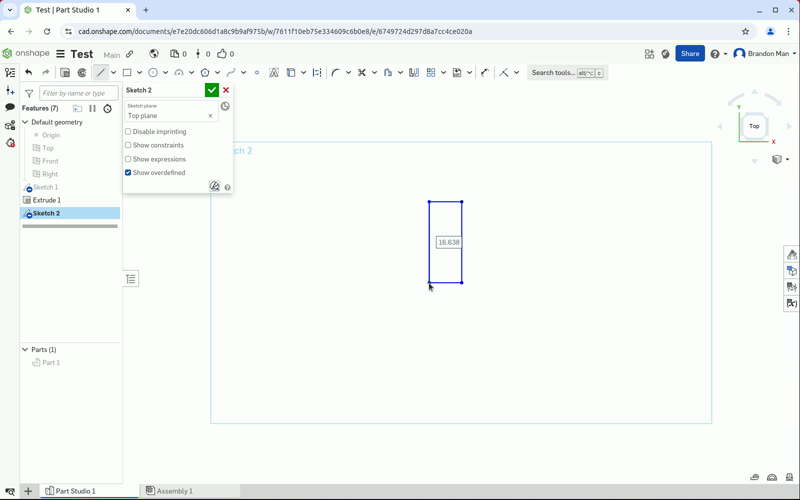
mouse_move(432, 251)
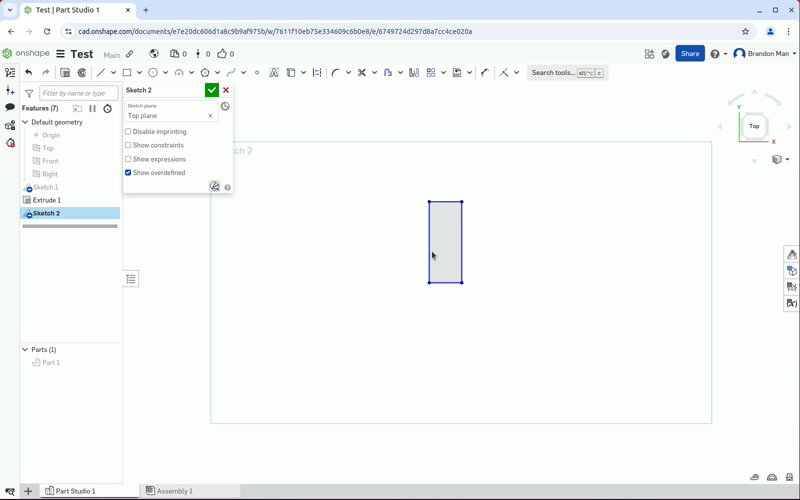
click(432, 251)
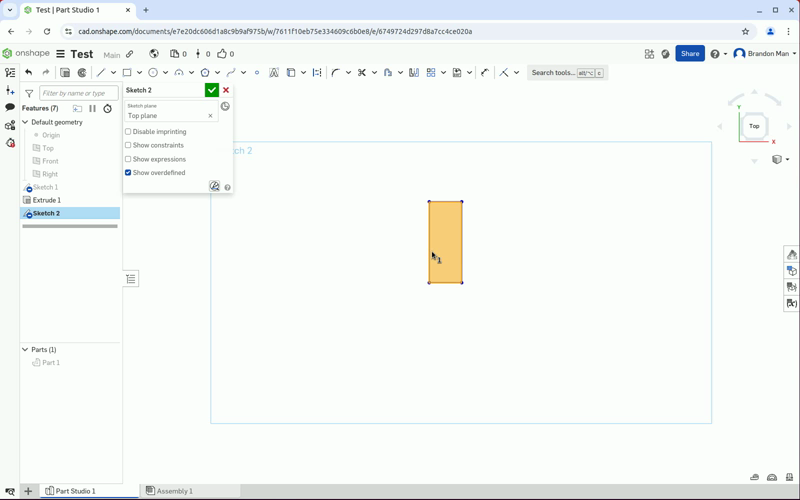
mouse_move(73, 352)
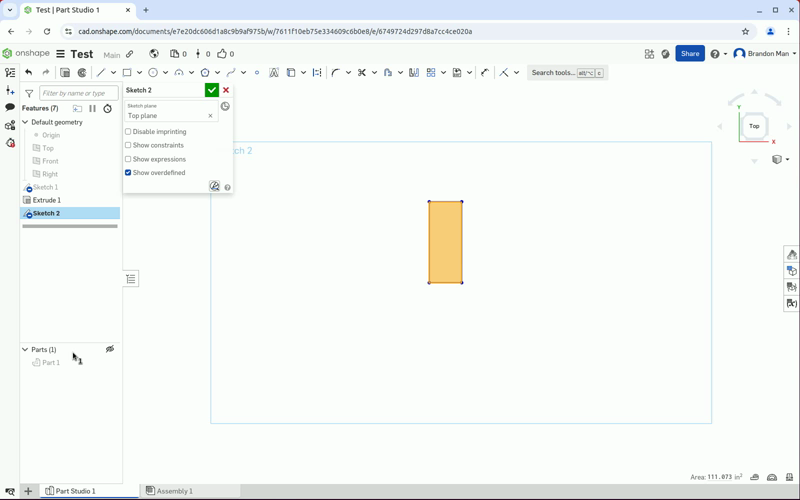
key(shift+y)
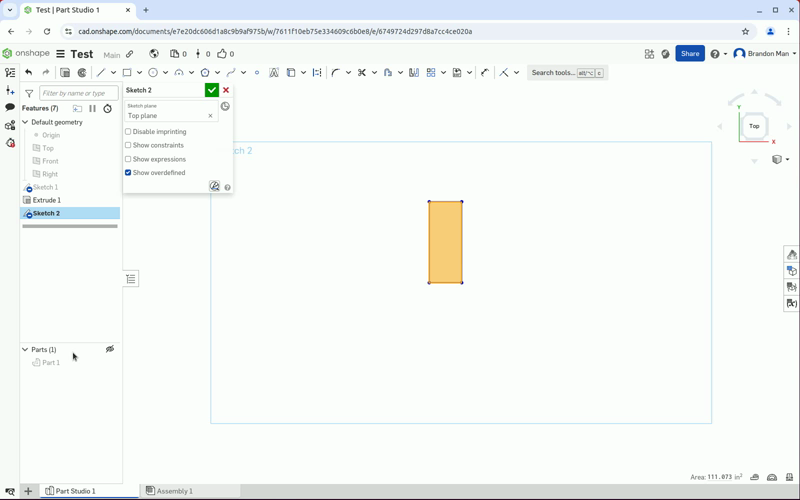
key(shift+e)
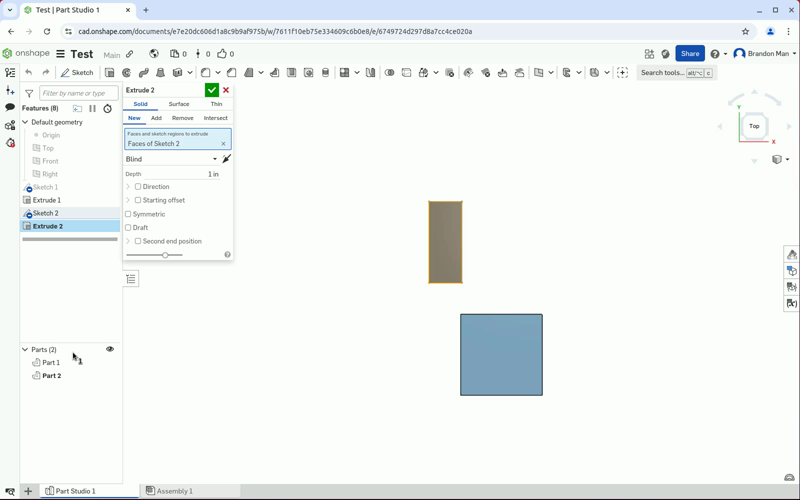
mouse_move(143, 106)
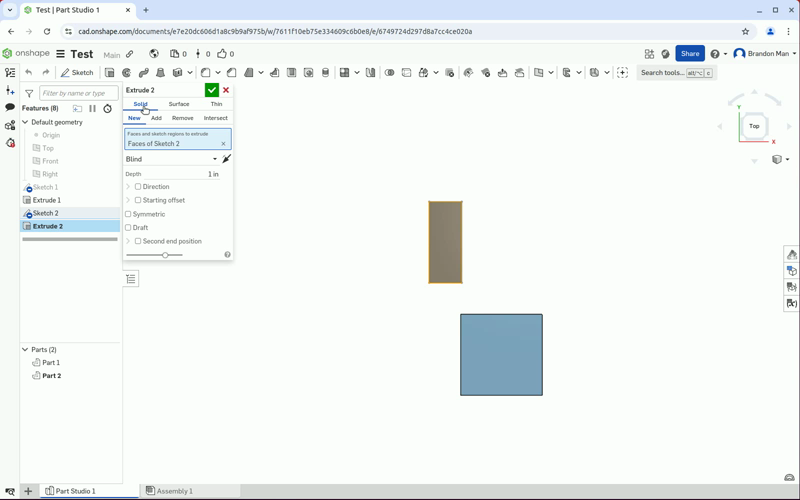
click(143, 106)
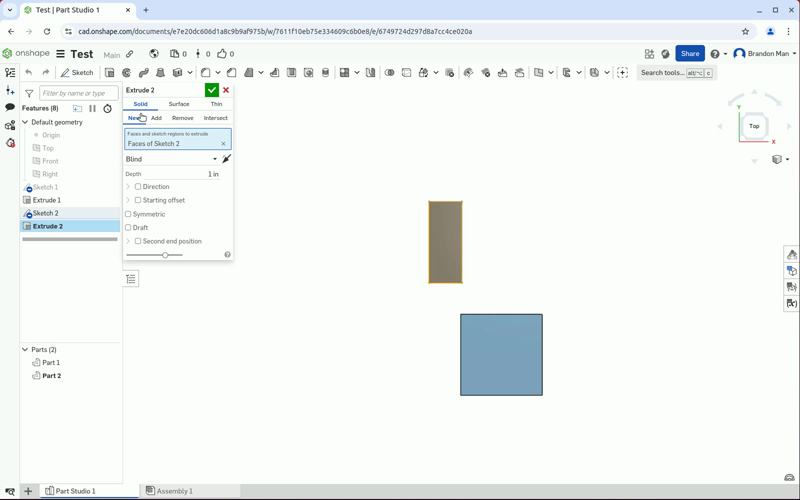
mouse_move(137, 120)
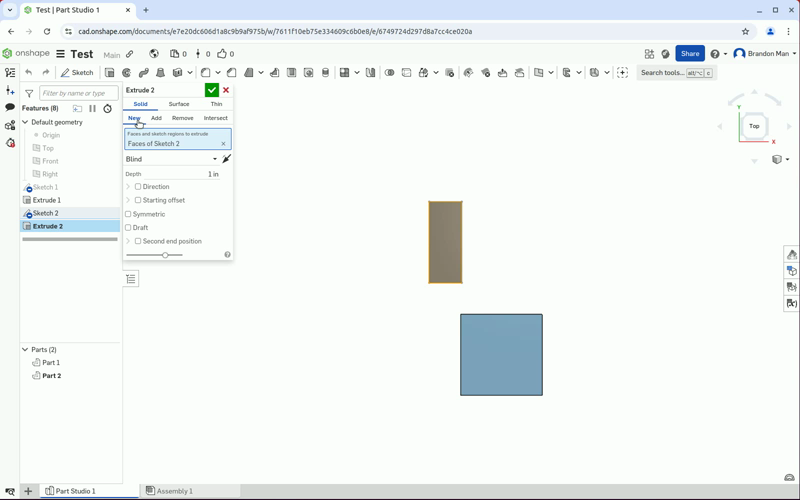
click(137, 120)
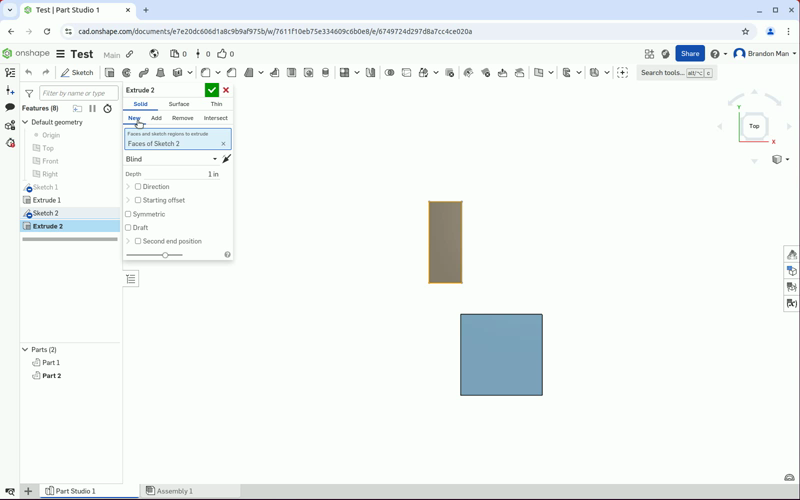
key(tab, 4)
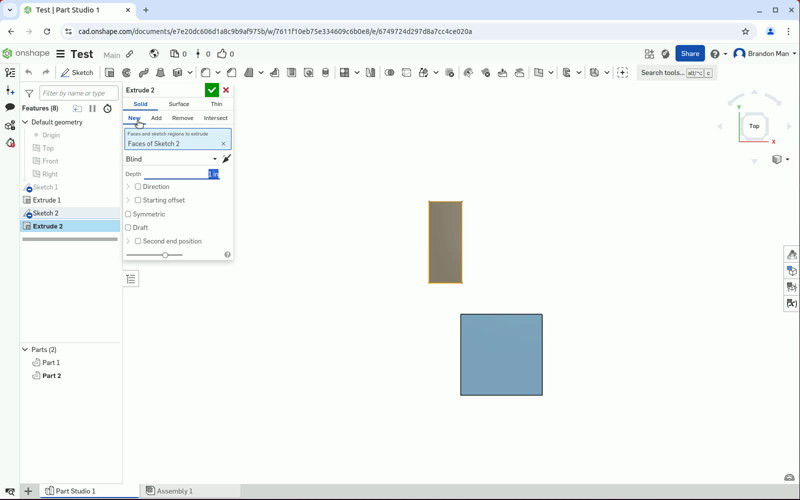
text(0.241)
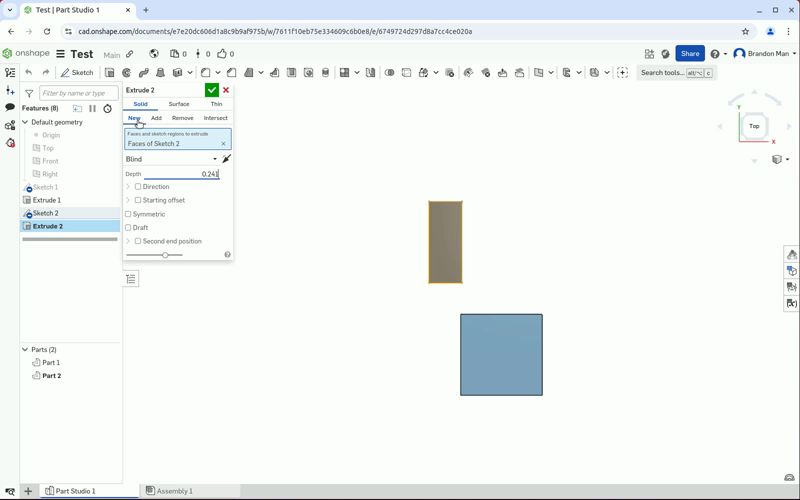
key(enter)
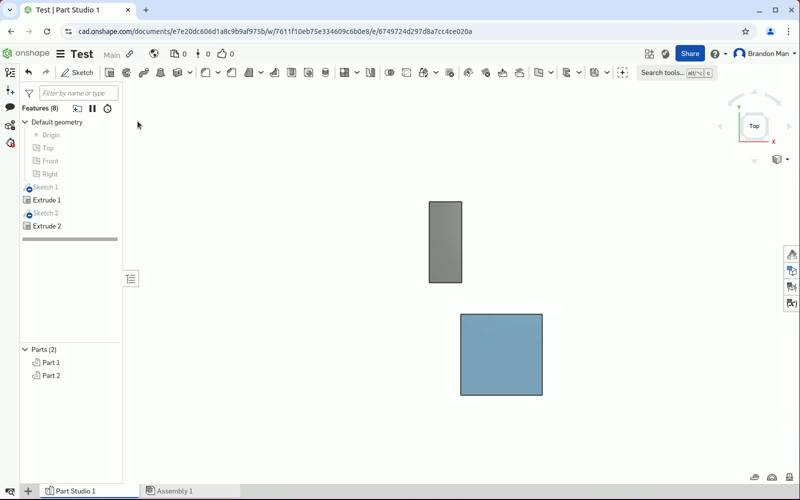
key(shift+h)
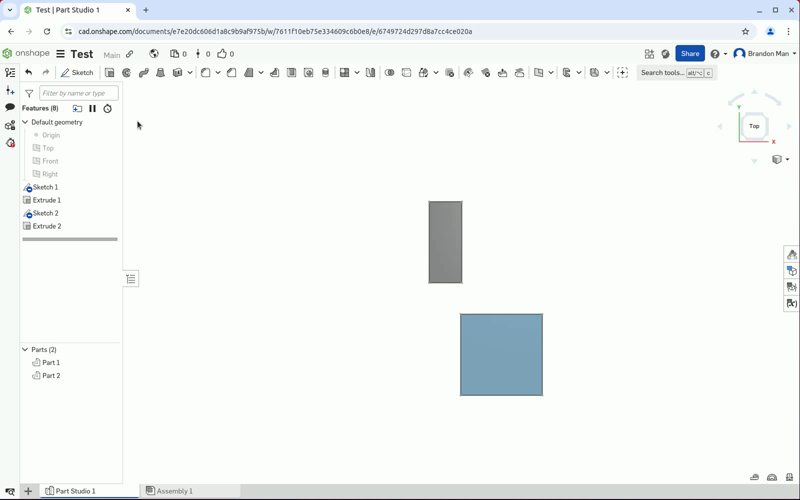
key(shift+h)
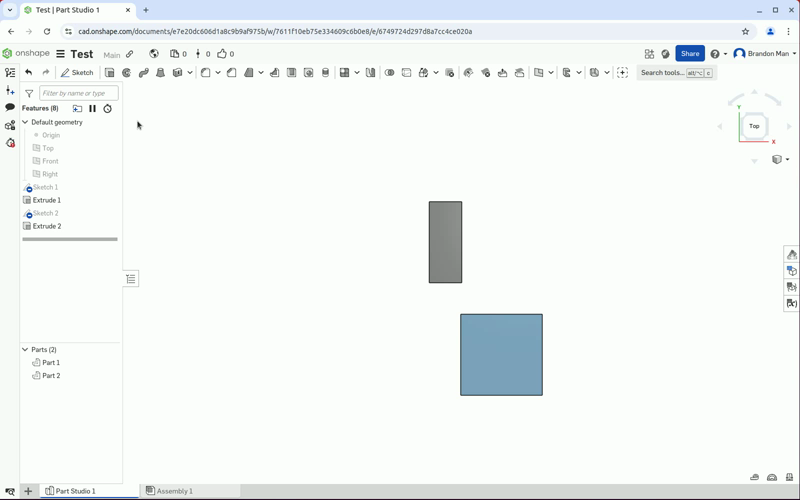
mouse_move(73, 189)
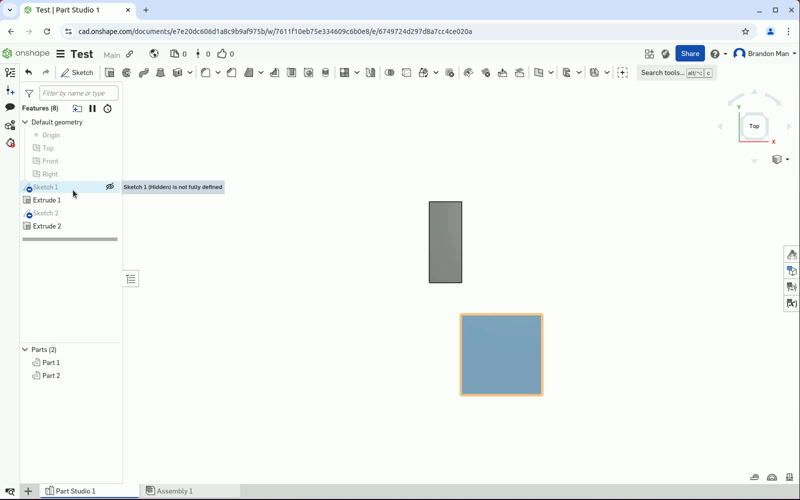
click(73, 189)
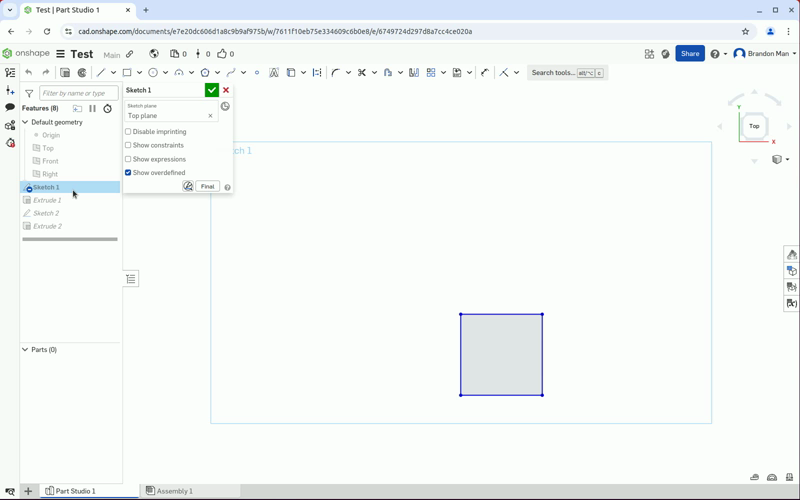
mouse_move(229, 92)
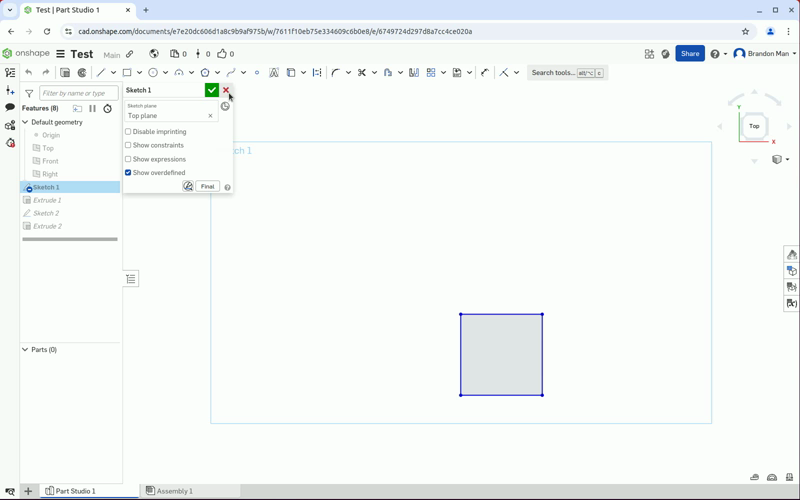
click(229, 92)
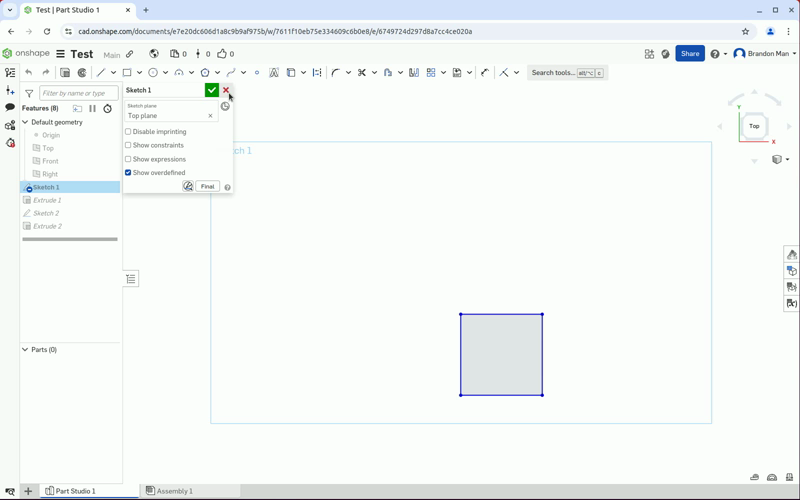
key(shift+s)
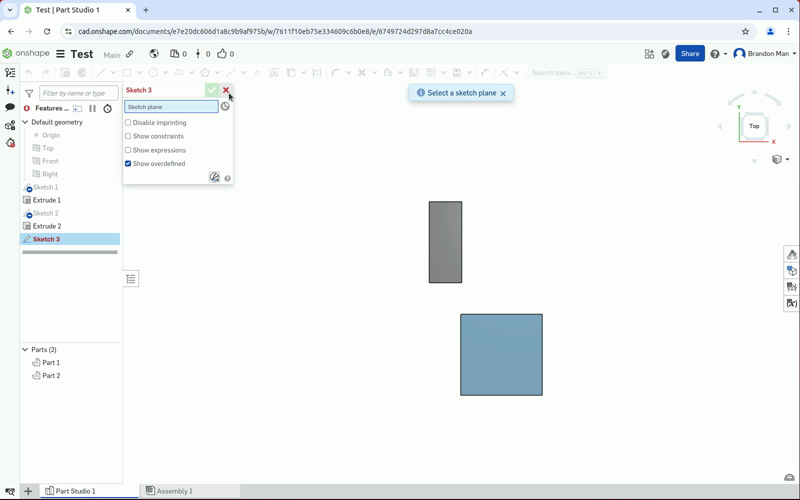
mouse_move(73, 150)
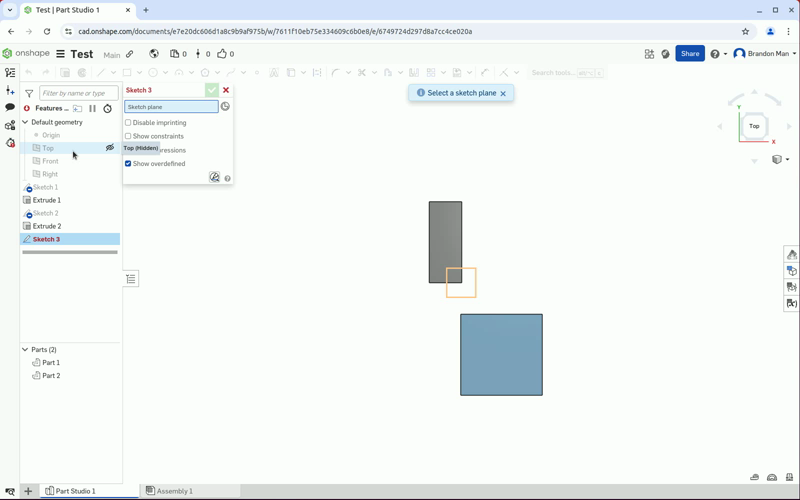
click(73, 150)
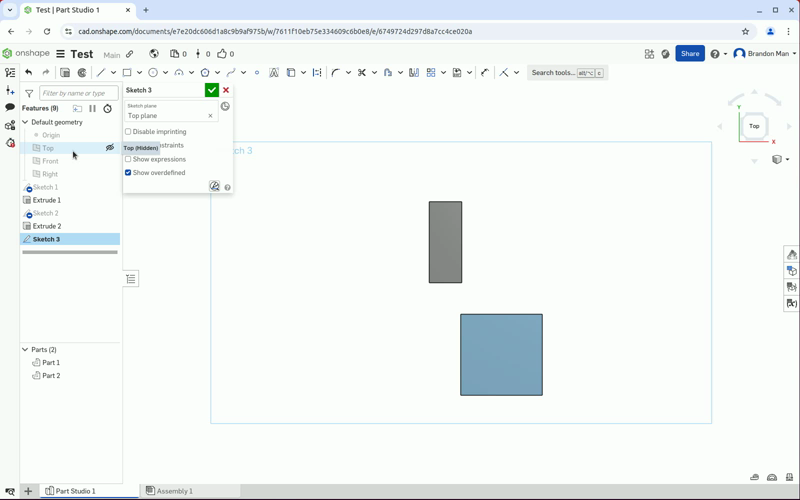
mouse_move(73, 352)
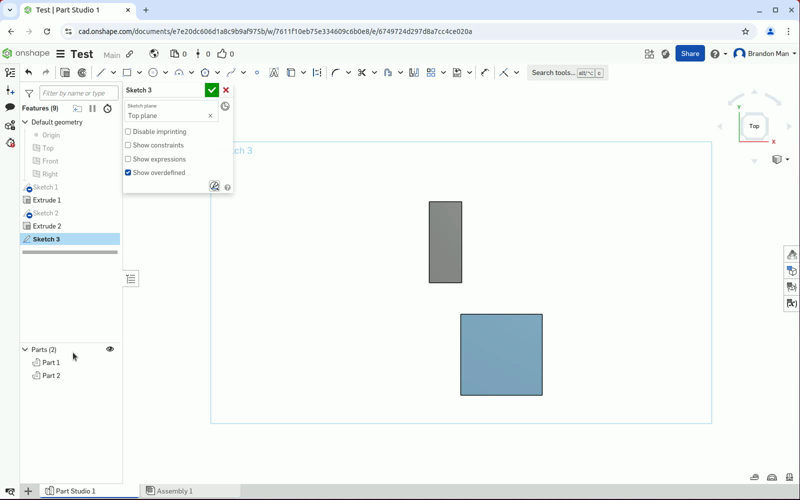
key(y)
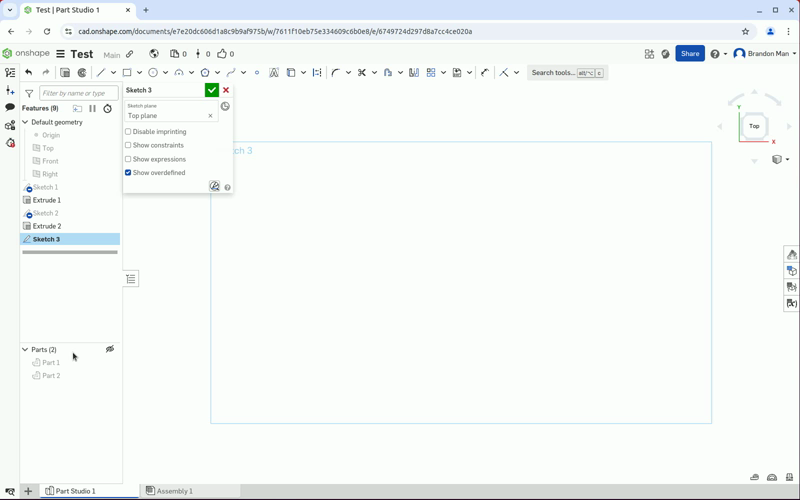
key(l)
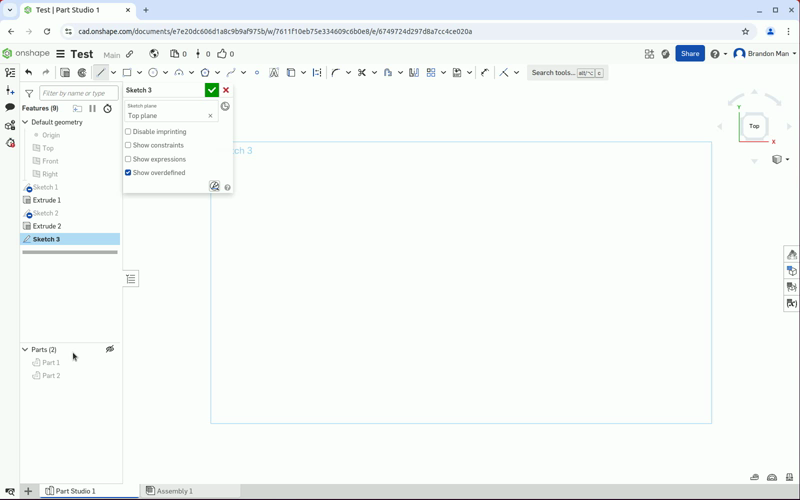
key_down(shift)
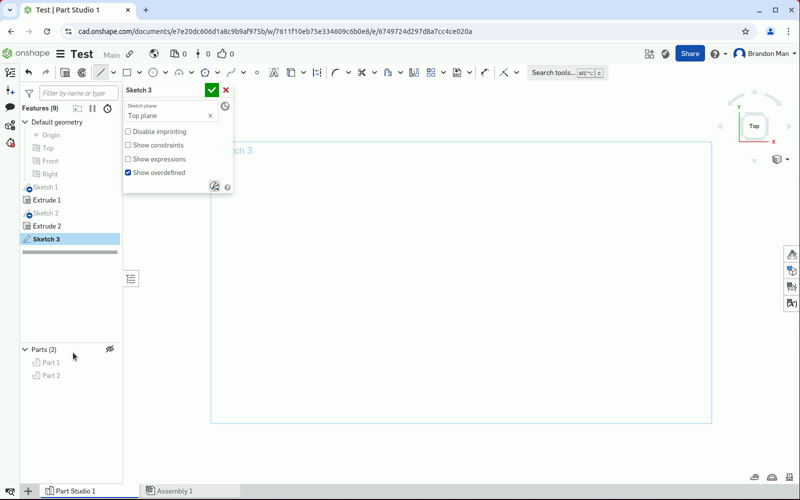
mouse_move(541, 282)
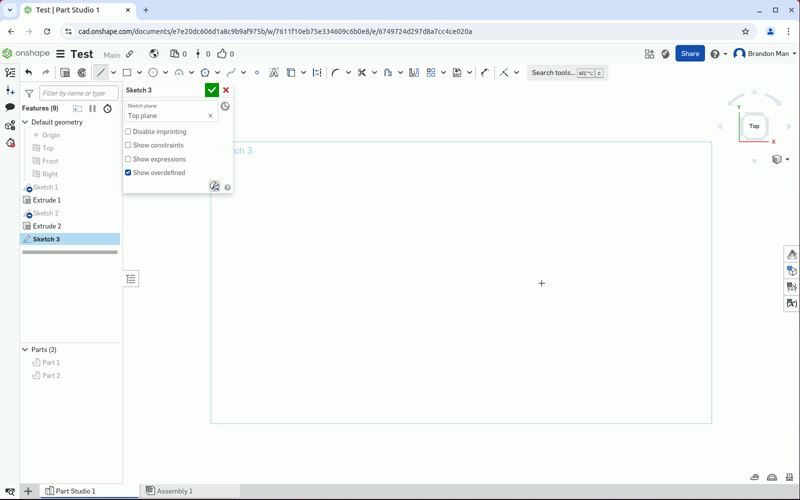
click(541, 282)
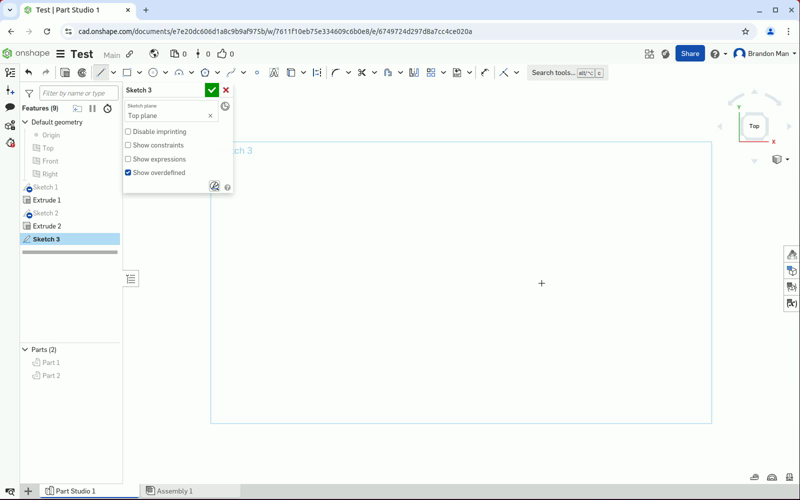
key_up(shift)
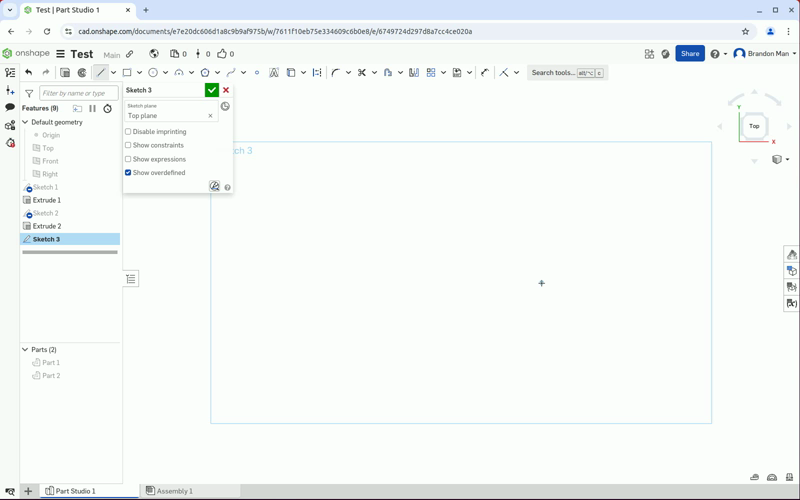
key_down(shift)
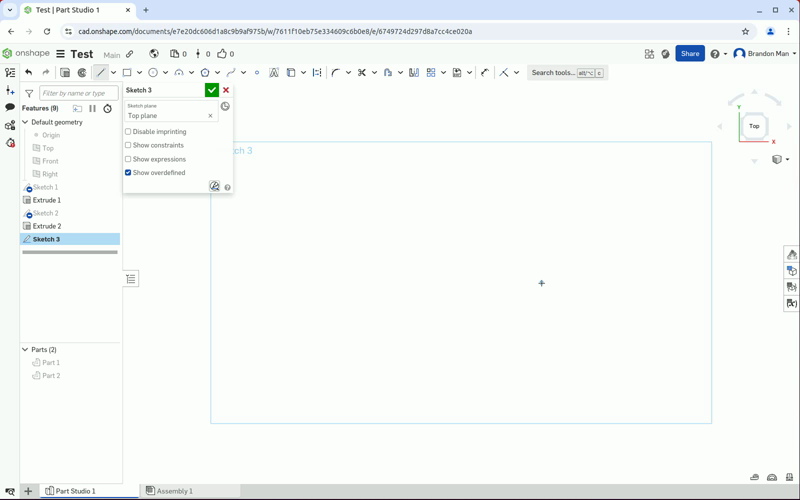
mouse_move(571, 282)
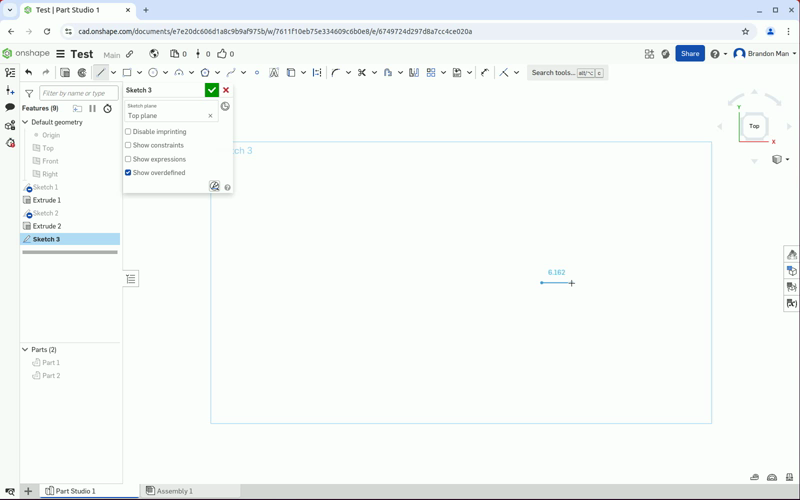
mouse_move(574, 282)
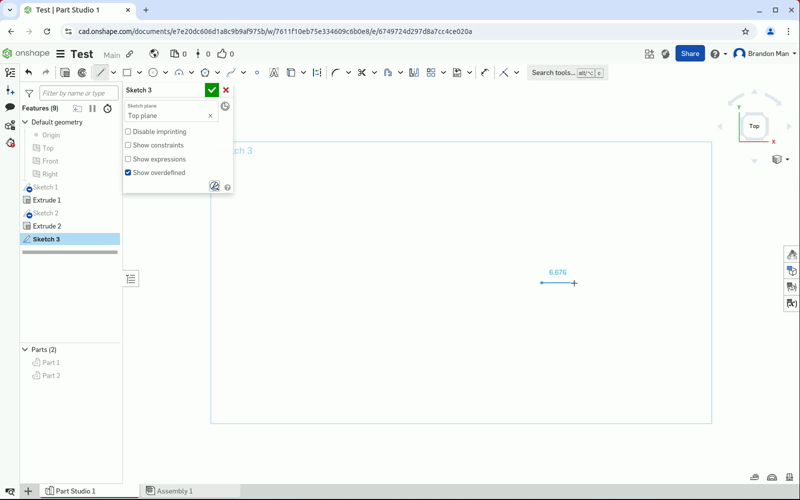
click(574, 282)
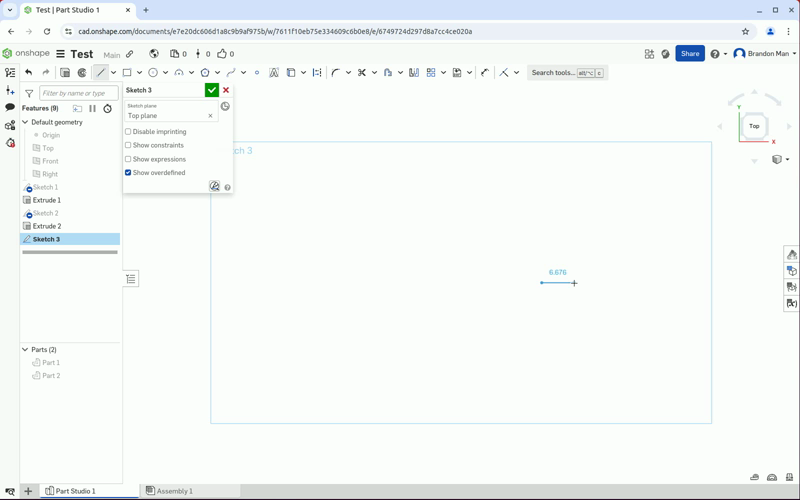
key_up(shift)
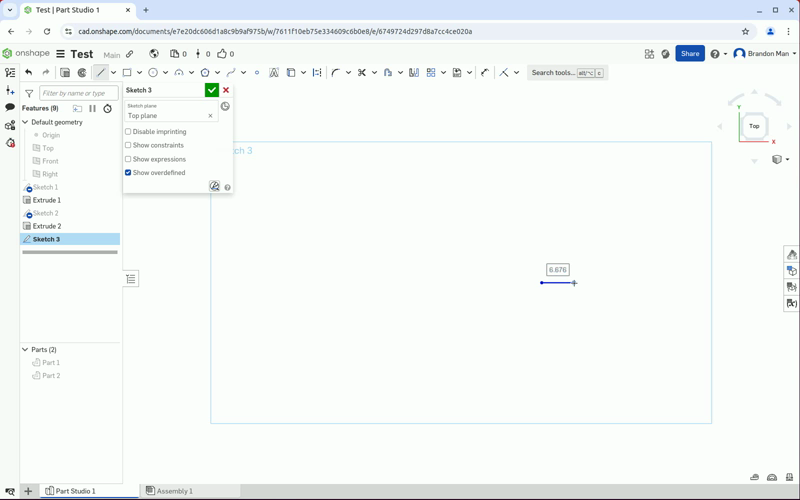
key_down(shift)
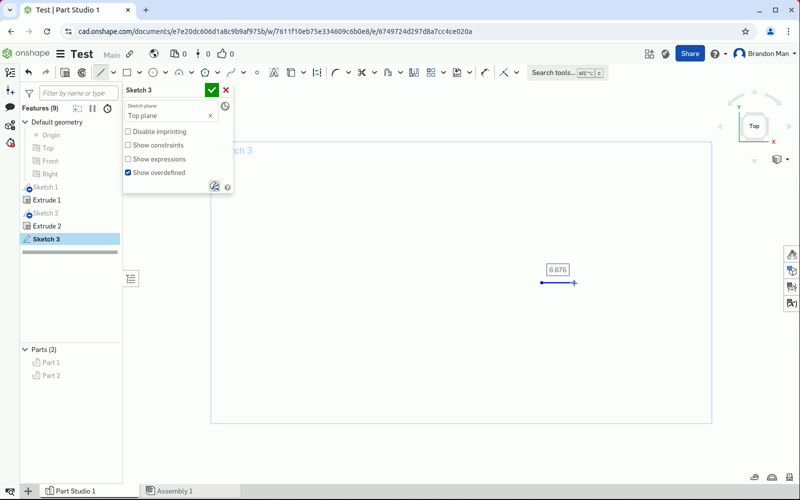
mouse_move(574, 201)
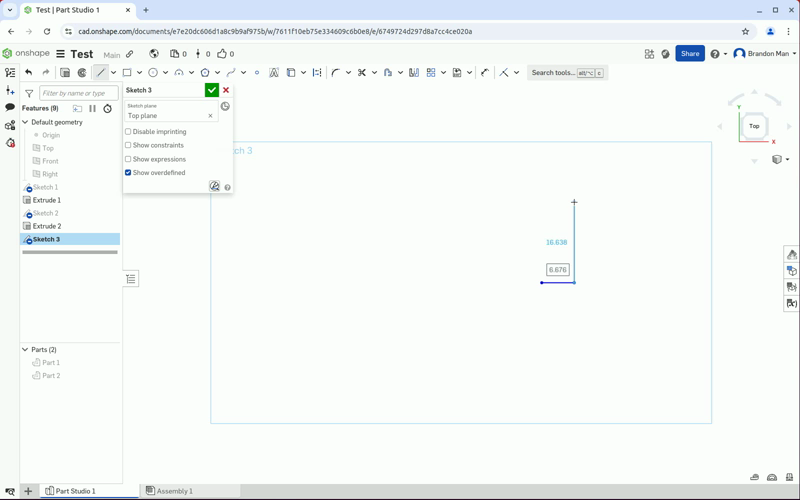
click(574, 201)
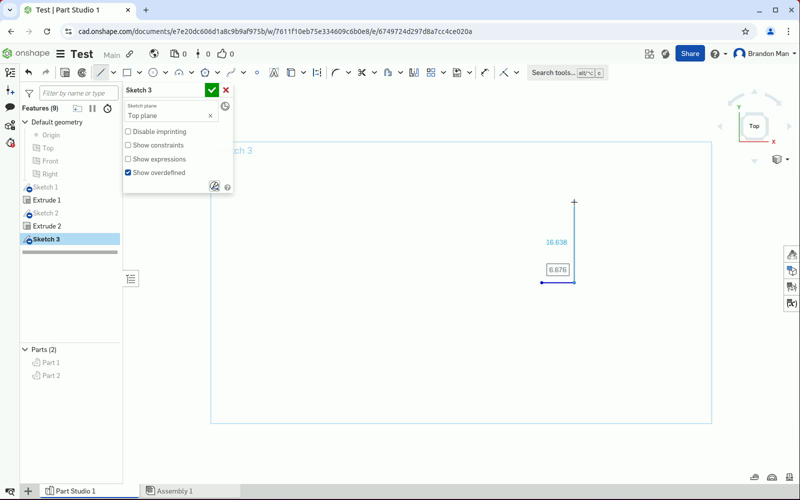
key_up(shift)
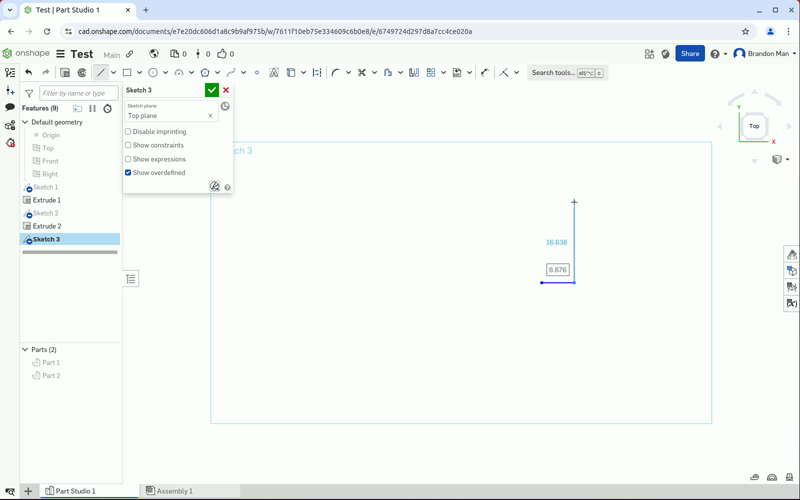
key_down(shift)
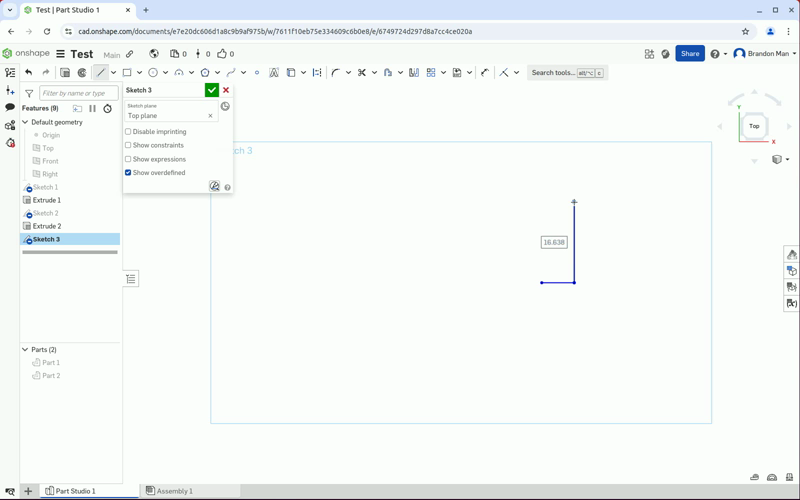
mouse_move(589, 201)
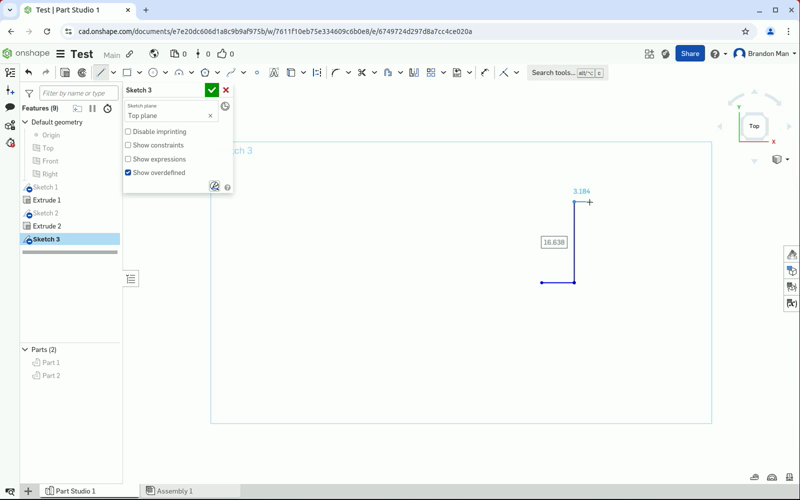
mouse_move(541, 201)
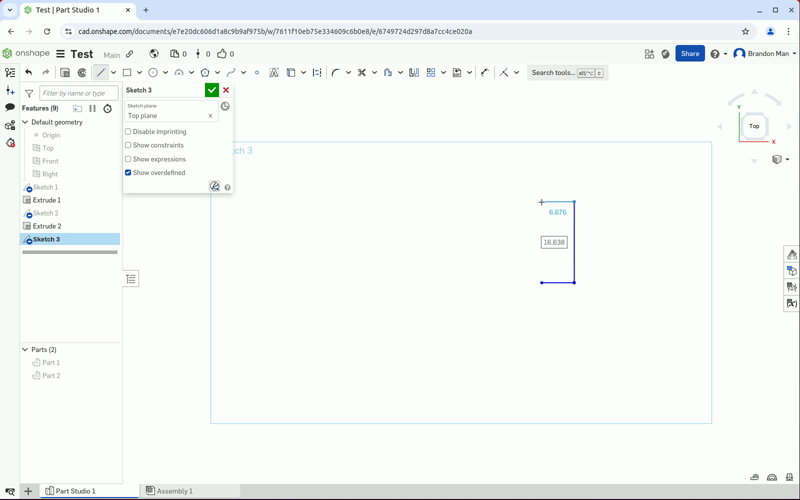
click(541, 201)
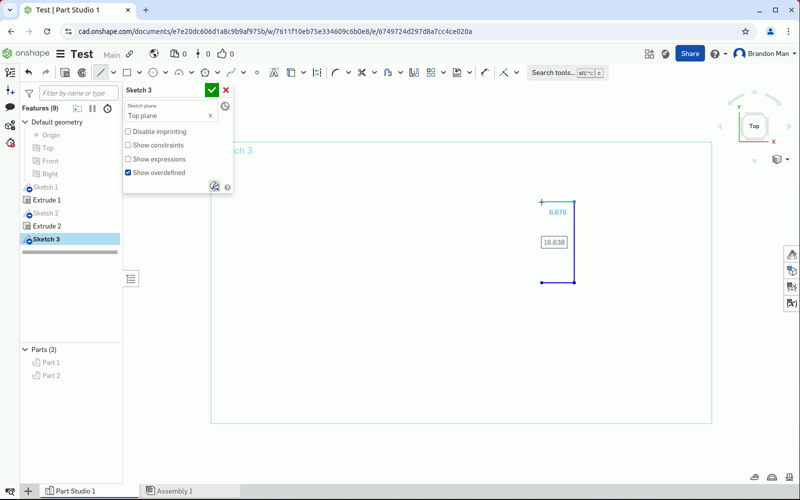
key_up(shift)
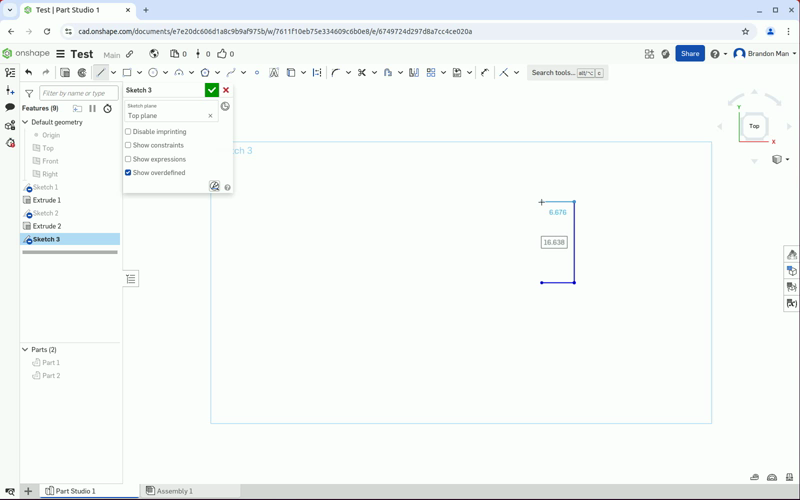
key_down(shift)
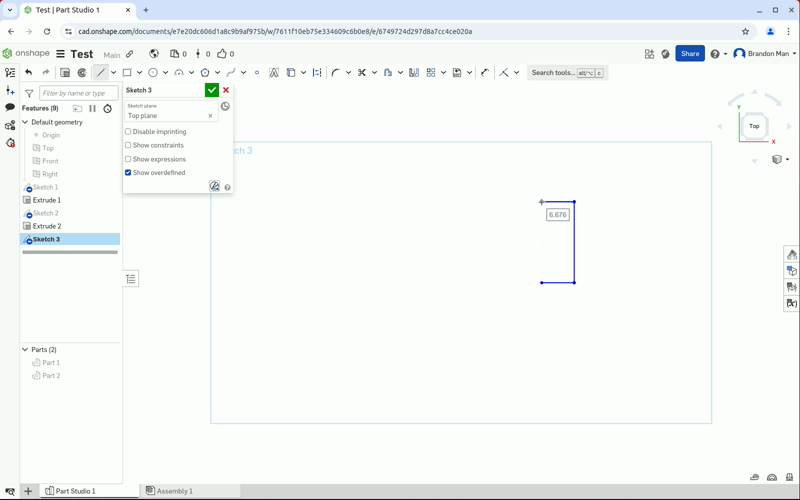
mouse_move(541, 282)
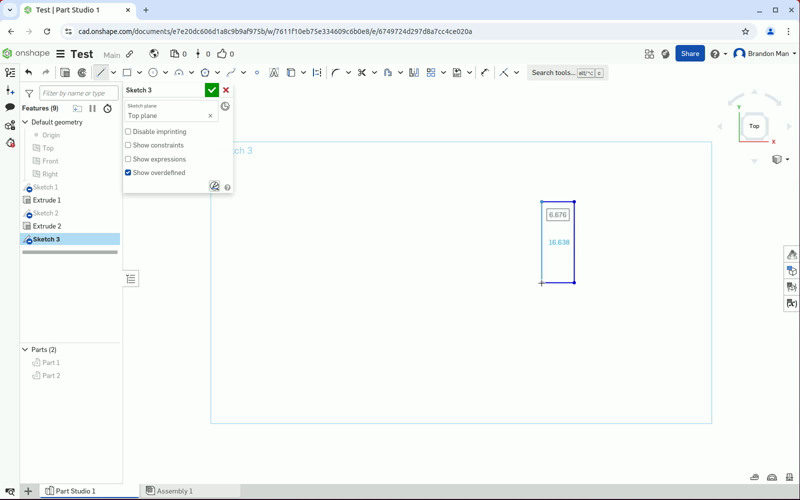
key_up(shift)
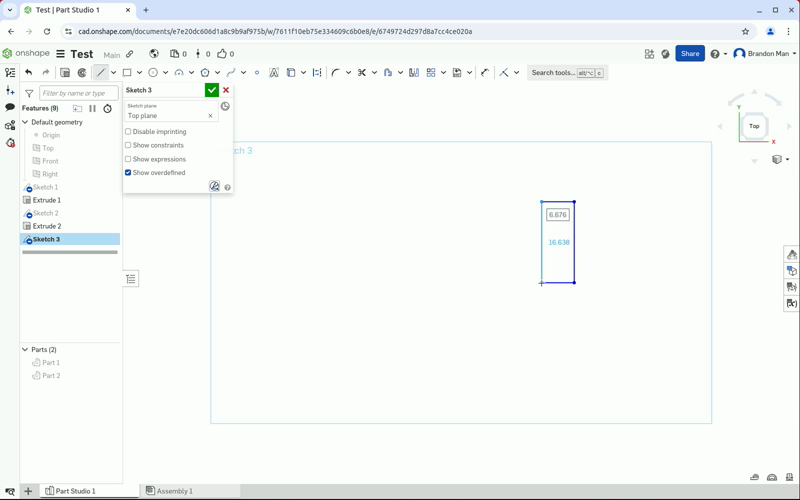
click(541, 282)
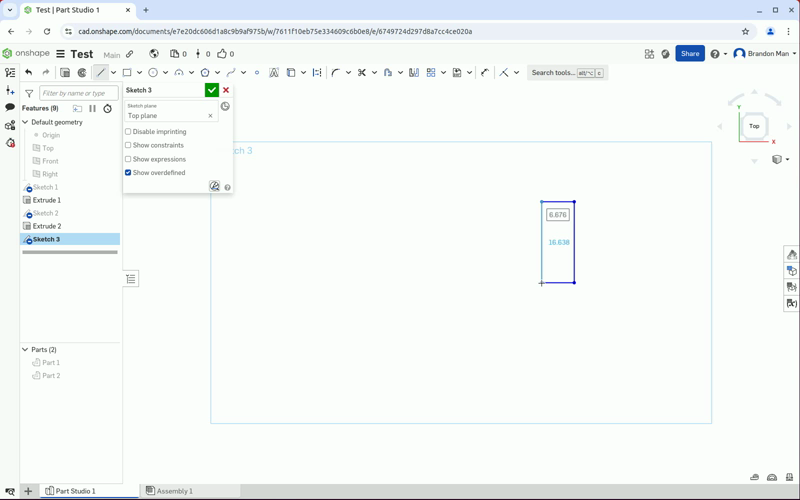
key(esc)
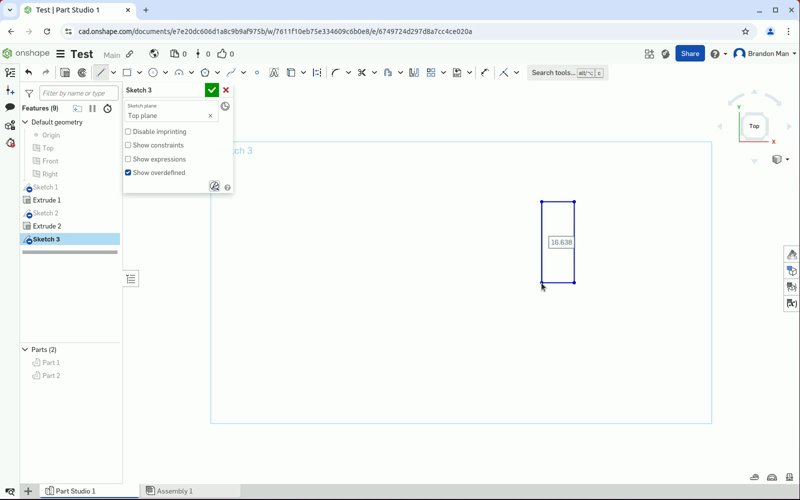
mouse_move(555, 257)
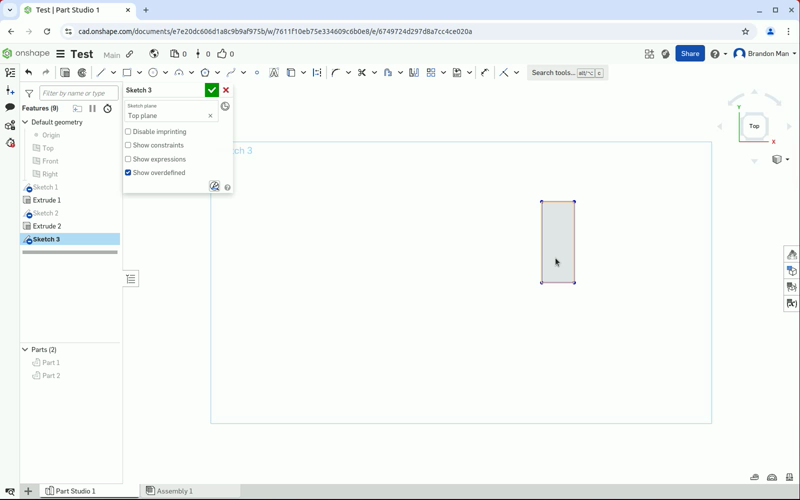
click(555, 257)
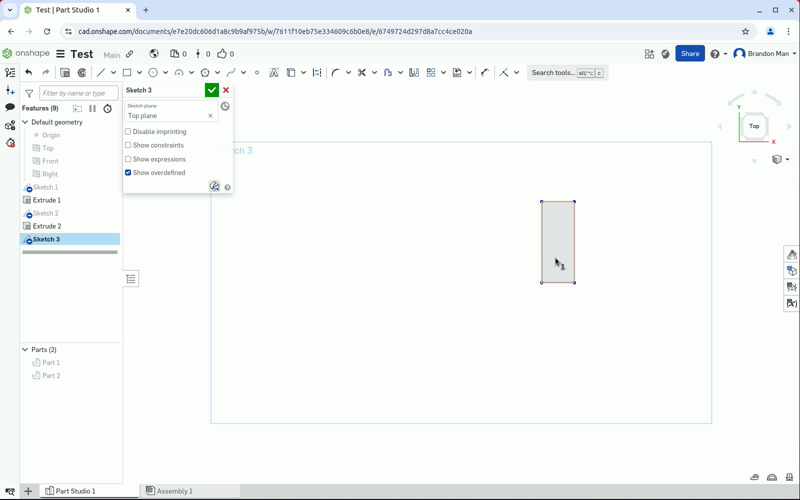
mouse_move(73, 352)
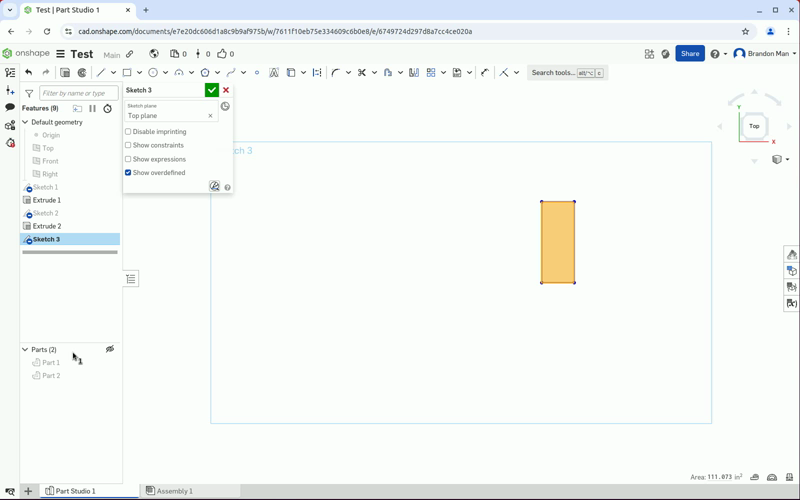
key(shift+y)
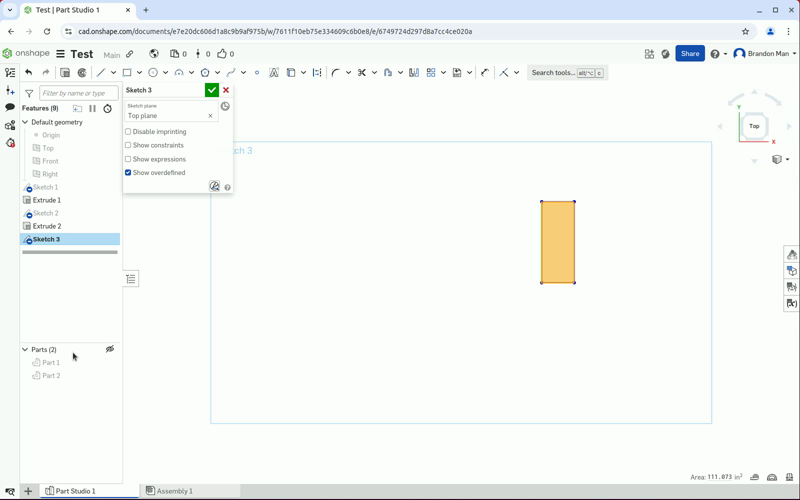
key(shift+e)
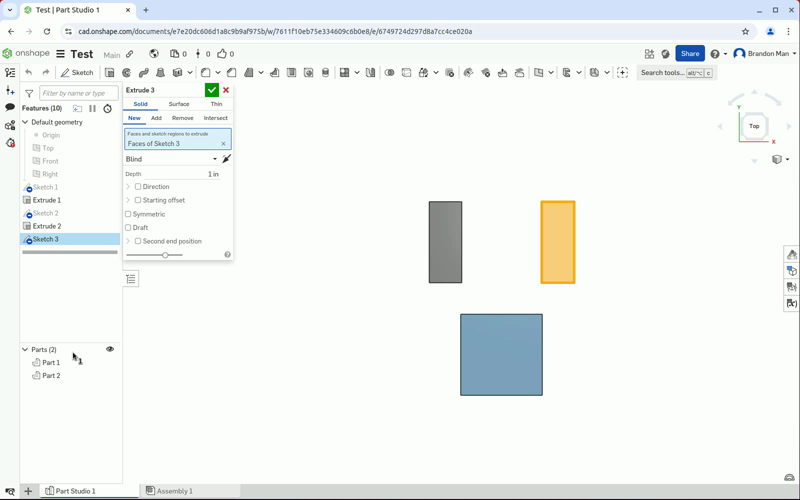
mouse_move(143, 106)
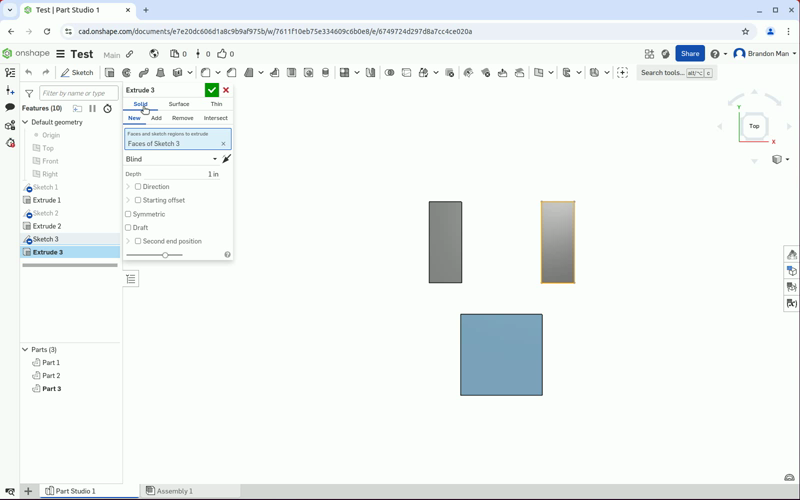
click(143, 106)
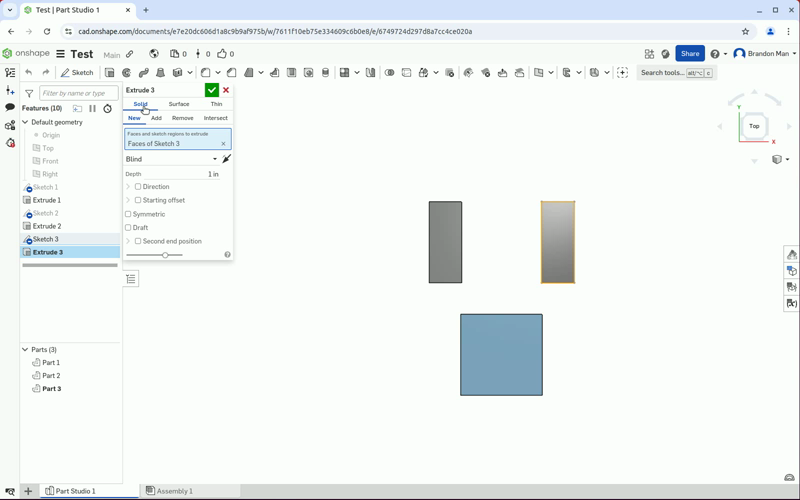
mouse_move(137, 120)
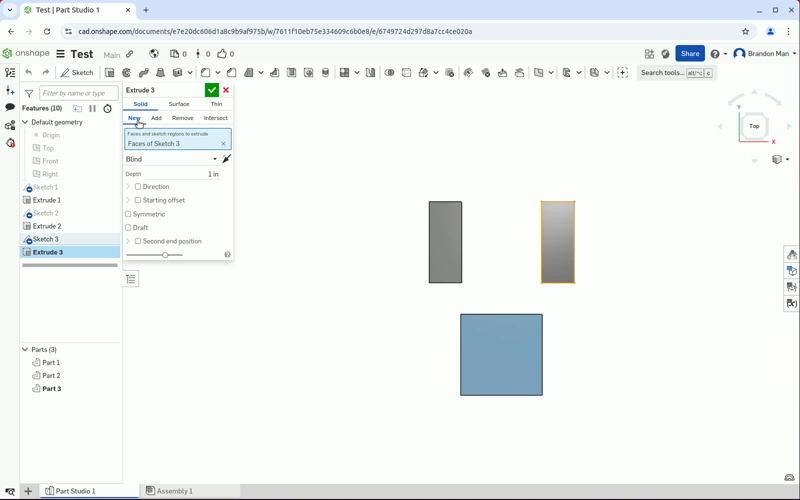
click(137, 120)
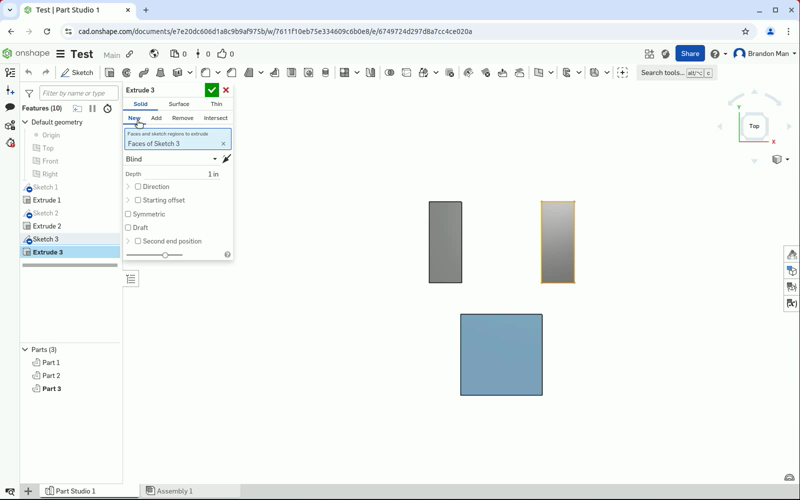
key(tab, 4)
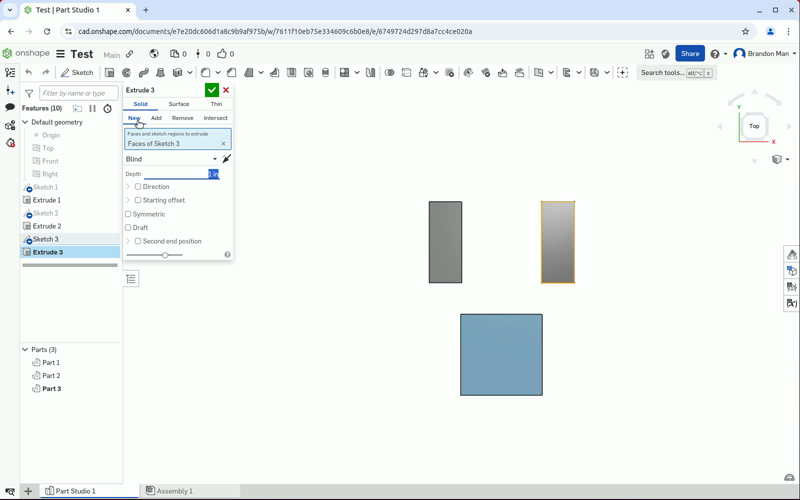
text(0.241)
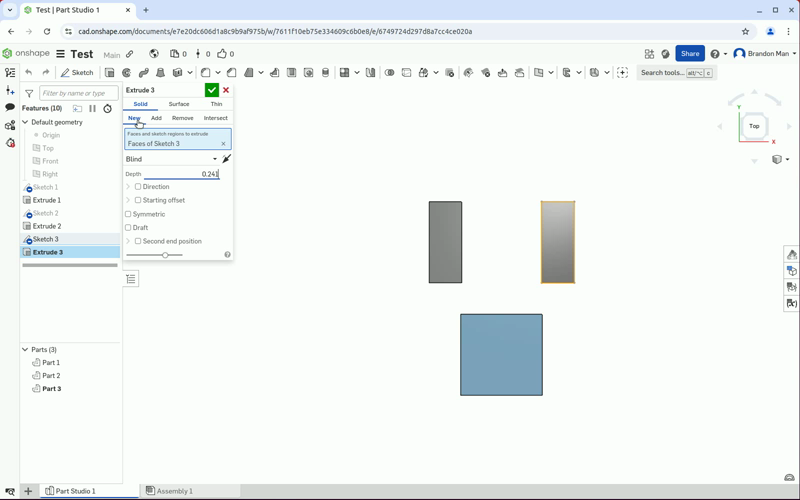
key(enter)
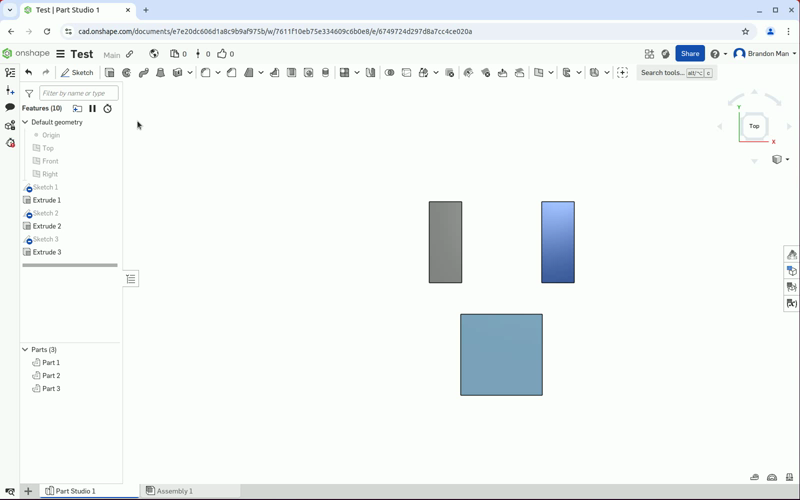
key(shift+h)
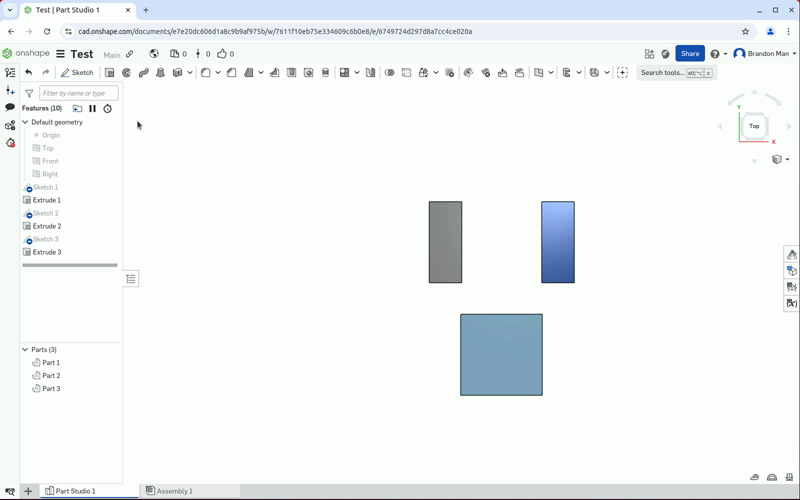
key(shift+h)
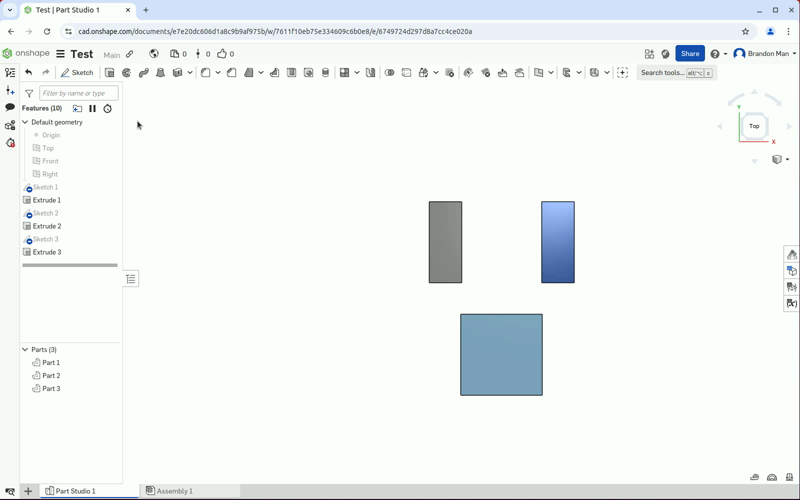
mouse_move(73, 189)
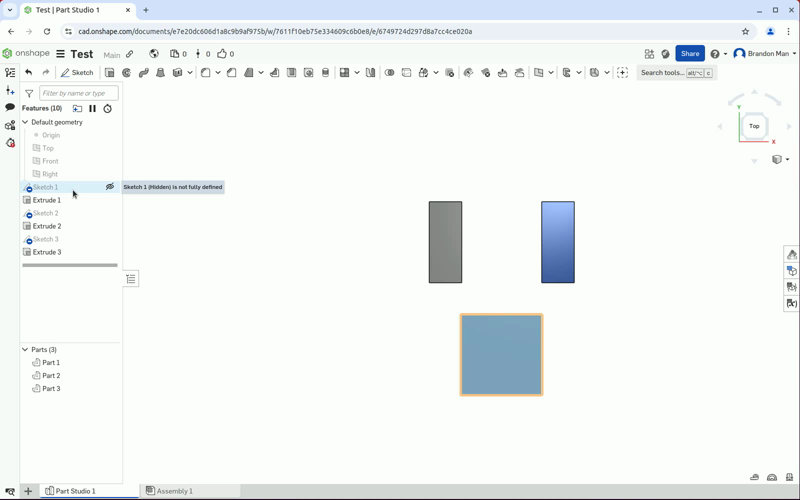
click(73, 189)
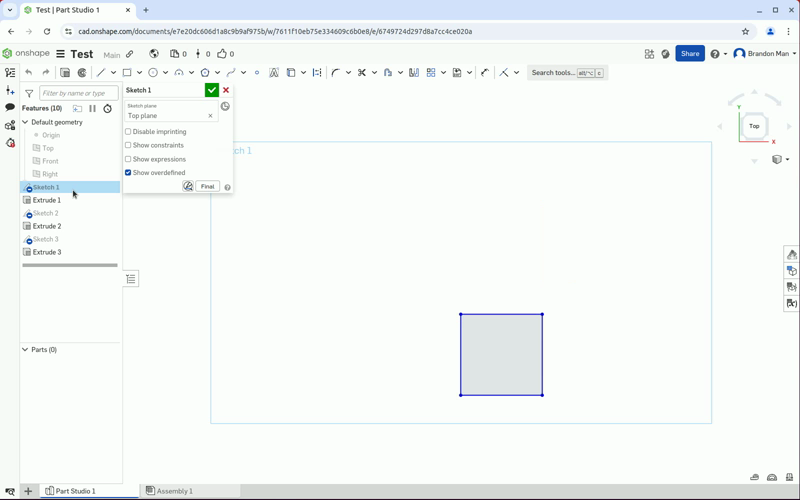
mouse_move(229, 92)
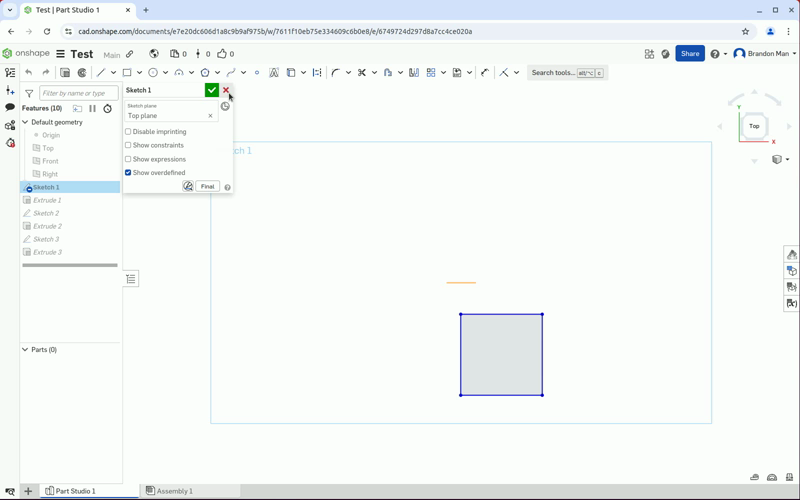
click(229, 92)
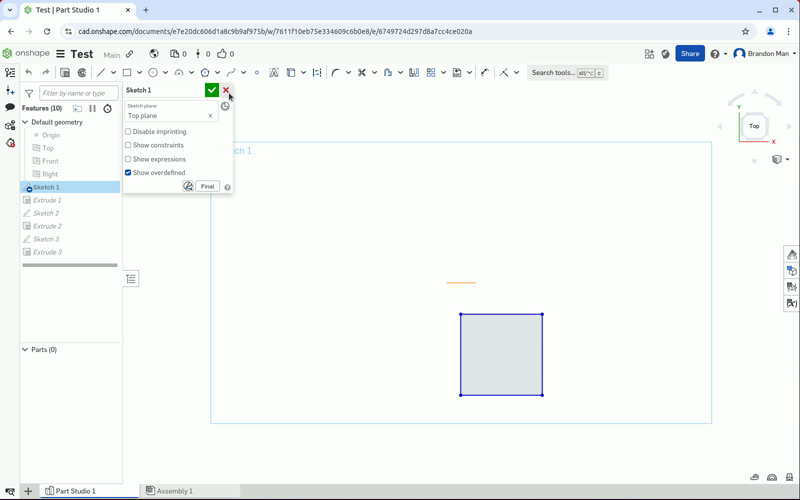
key(shift+s)
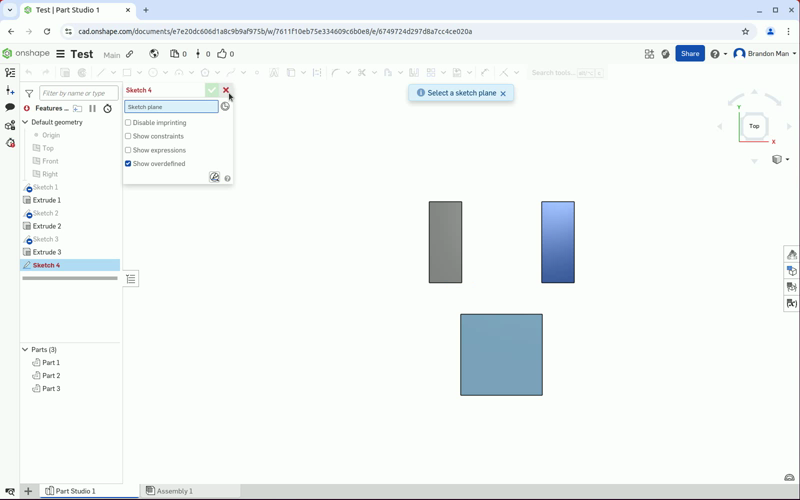
mouse_move(73, 150)
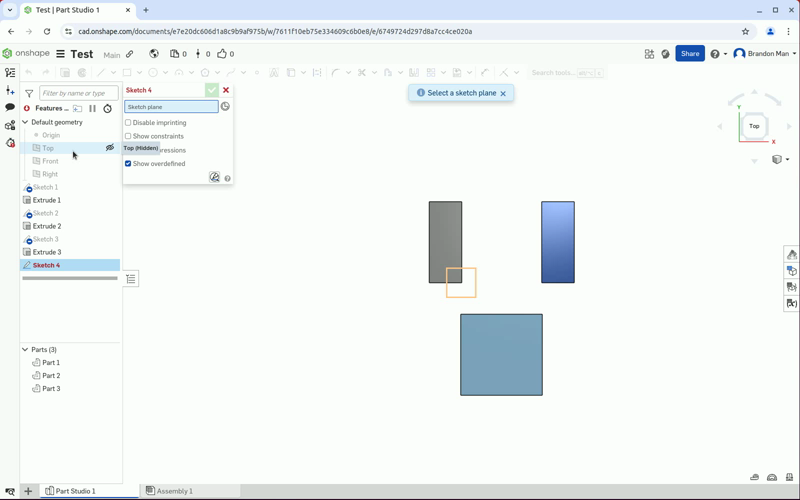
click(73, 150)
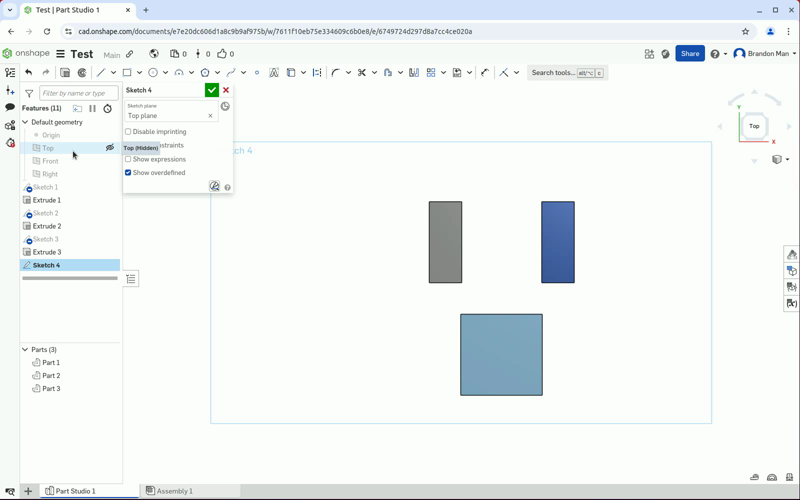
mouse_move(73, 352)
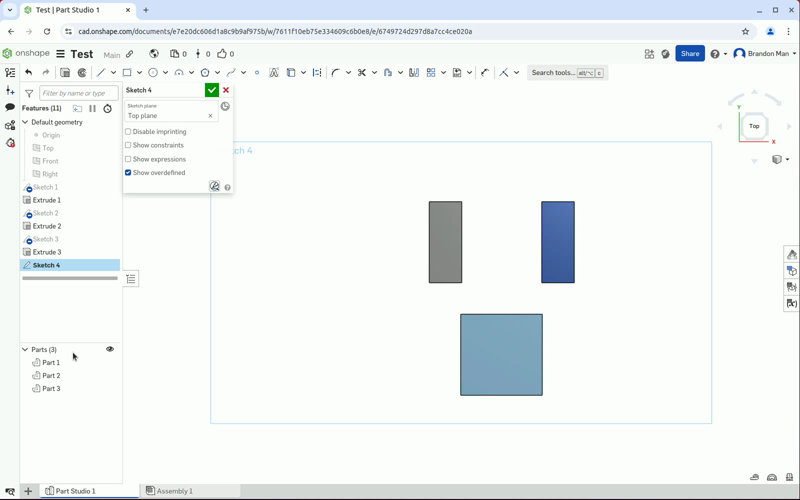
key(y)
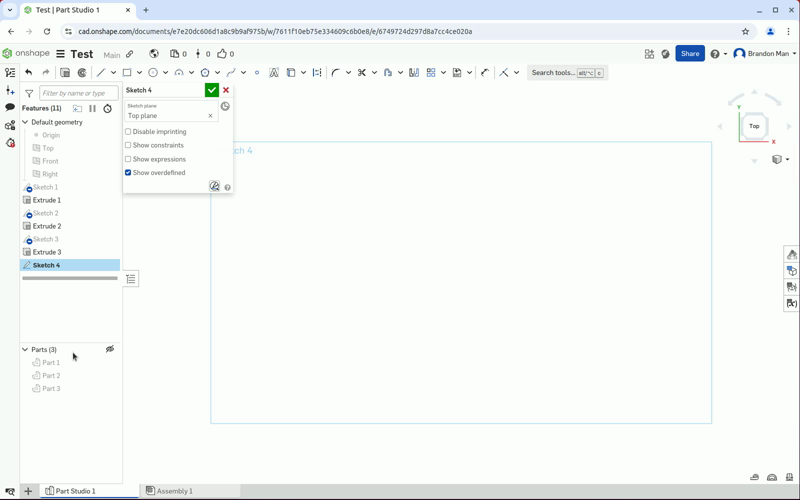
key(l)
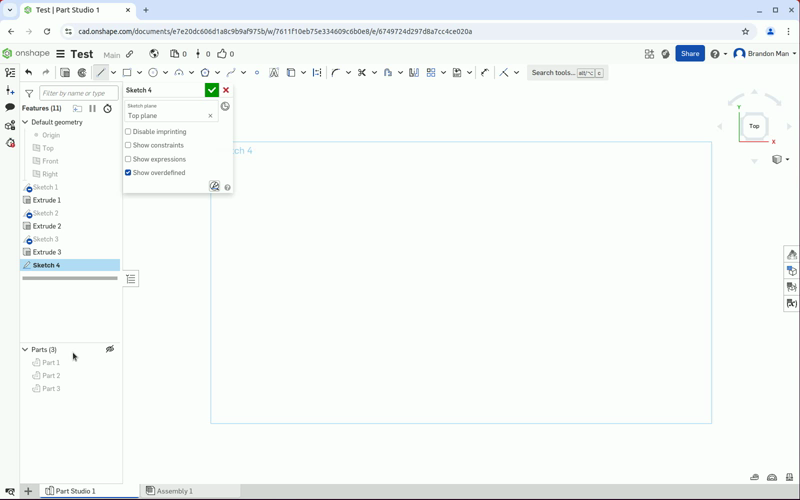
key_down(shift)
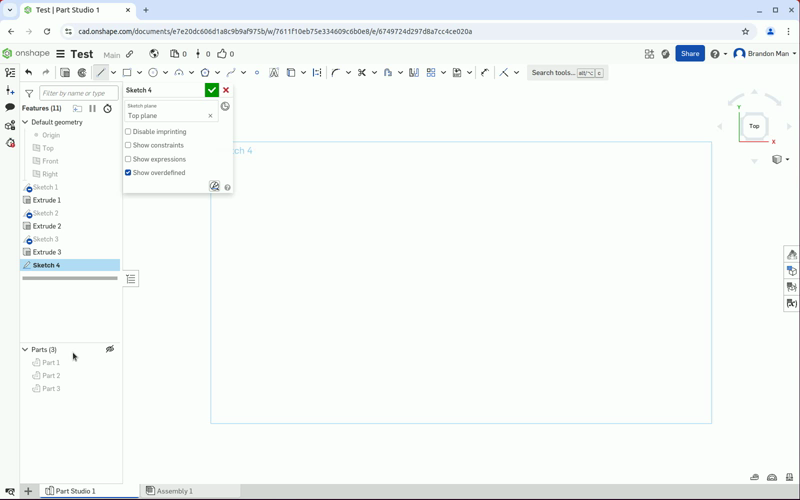
mouse_move(460, 201)
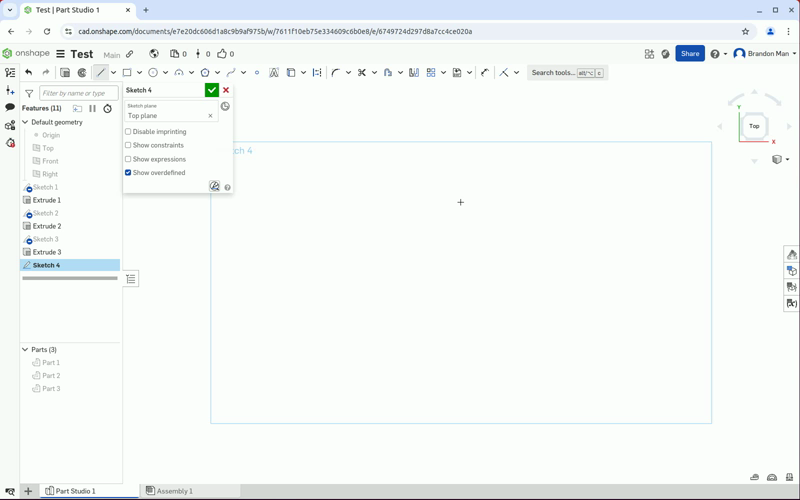
click(460, 201)
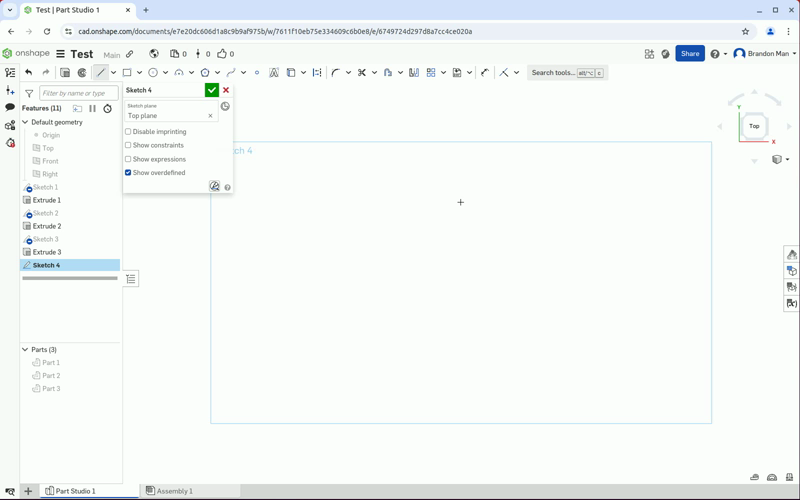
key_up(shift)
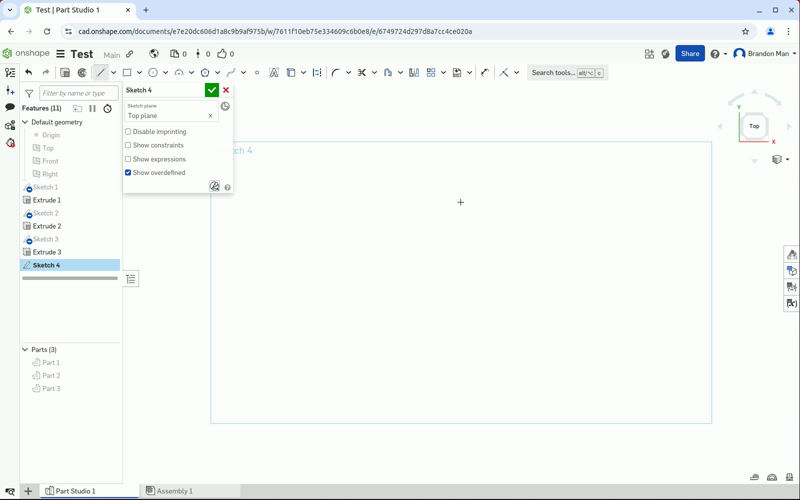
key_down(shift)
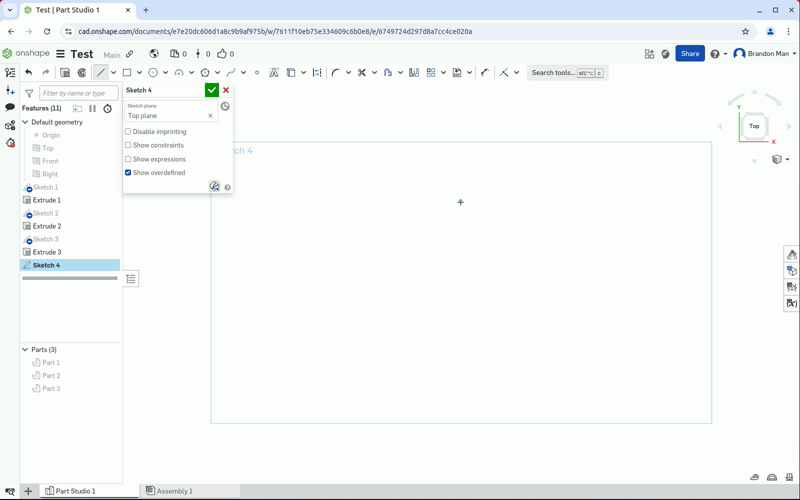
mouse_move(542, 201)
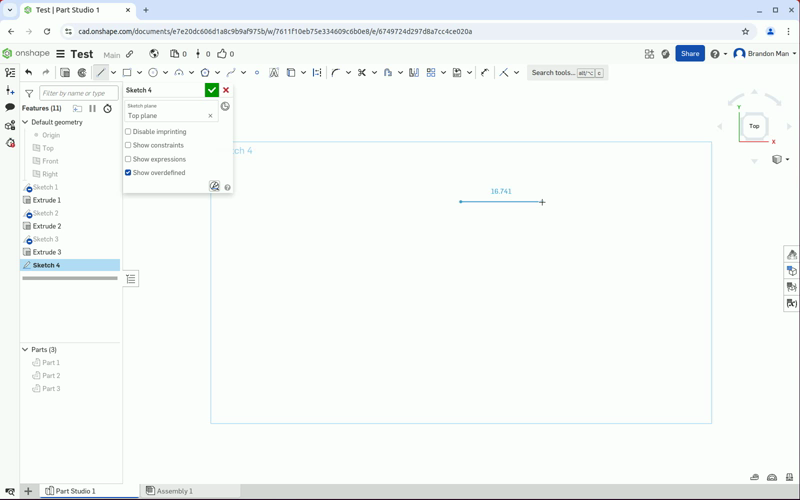
click(542, 201)
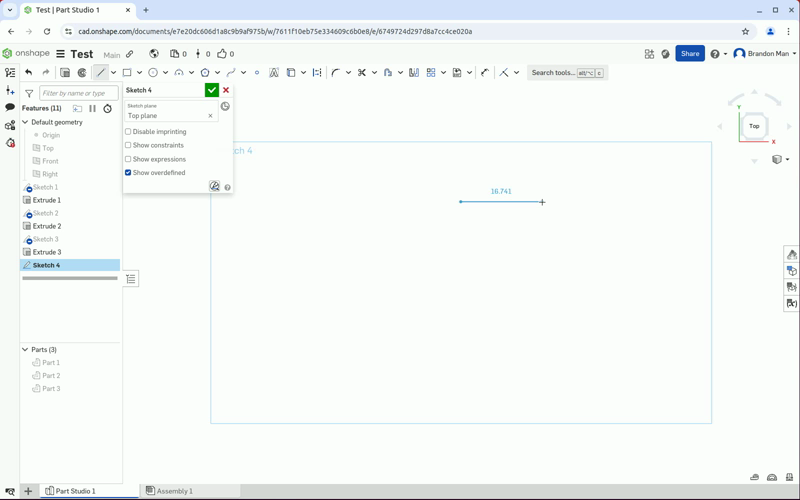
key_up(shift)
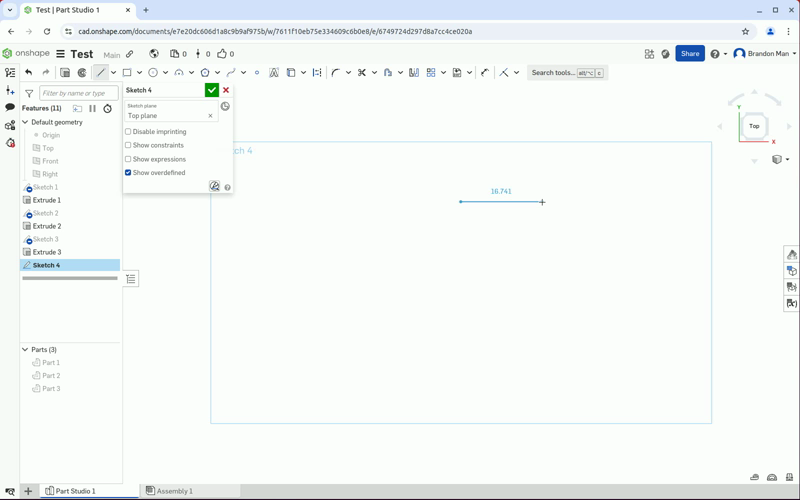
key_down(shift)
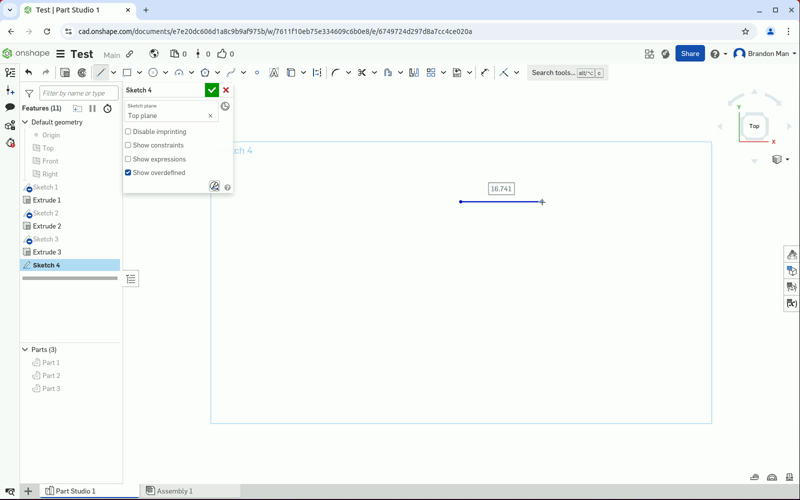
mouse_move(572, 201)
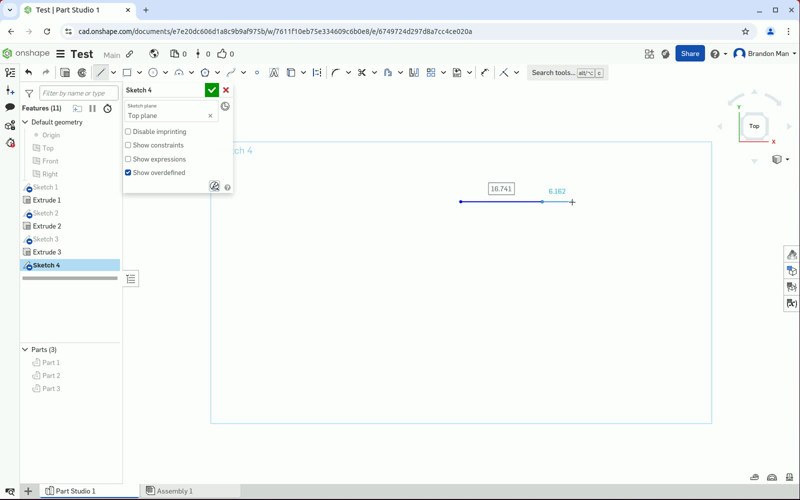
mouse_move(542, 169)
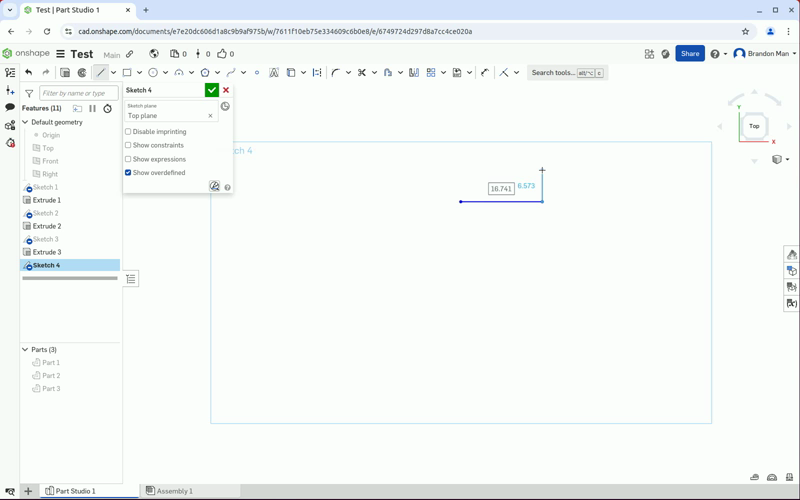
click(542, 169)
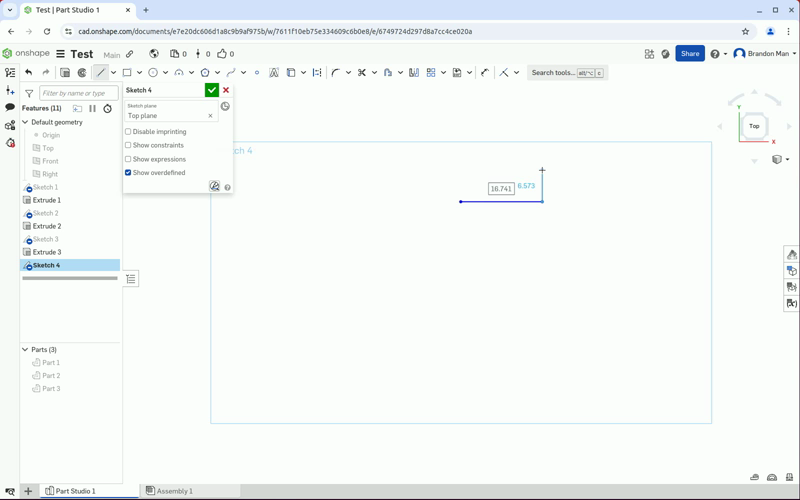
key_up(shift)
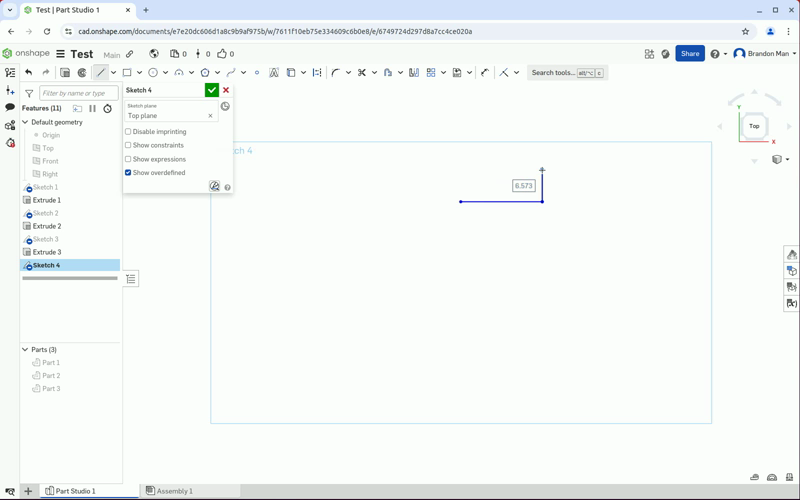
key_down(shift)
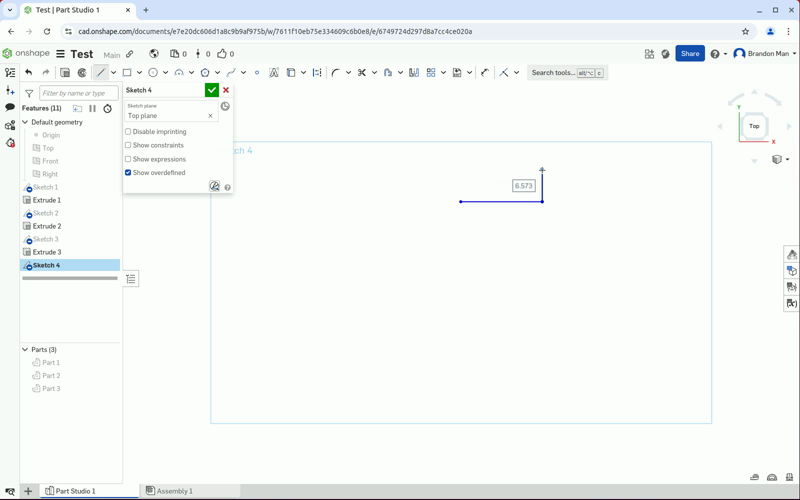
mouse_move(460, 169)
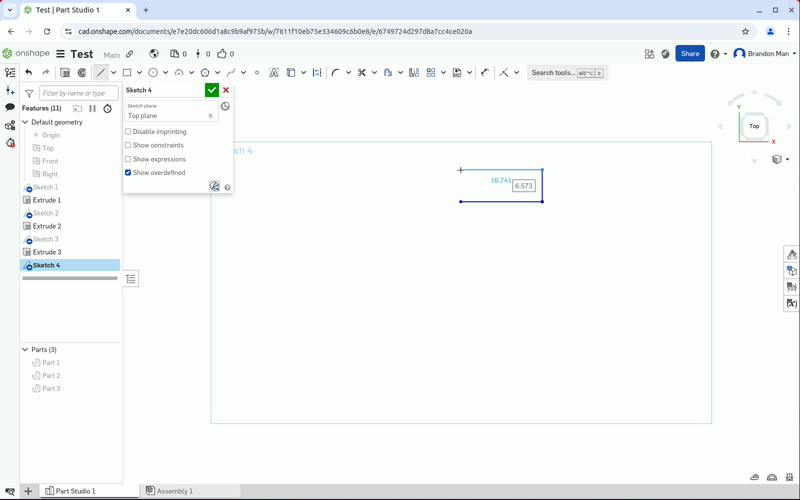
click(460, 169)
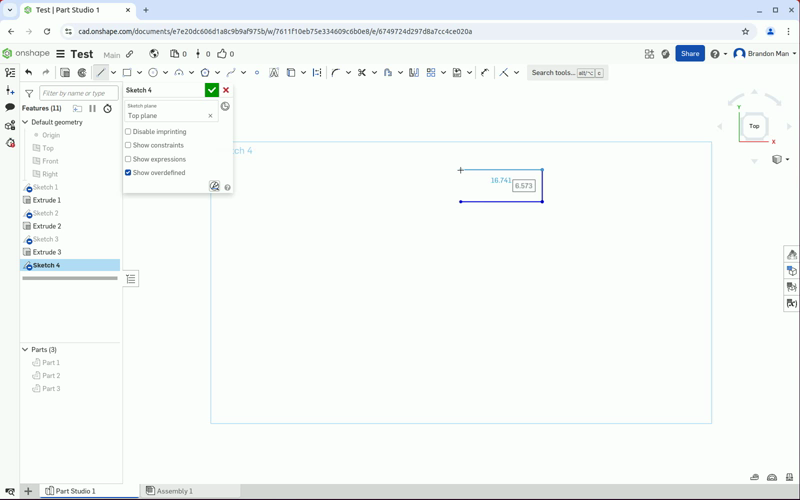
key_up(shift)
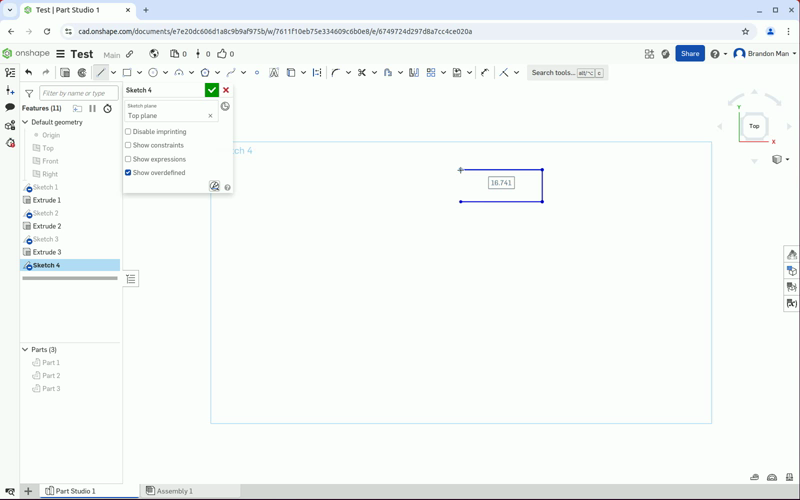
mouse_move(490, 169)
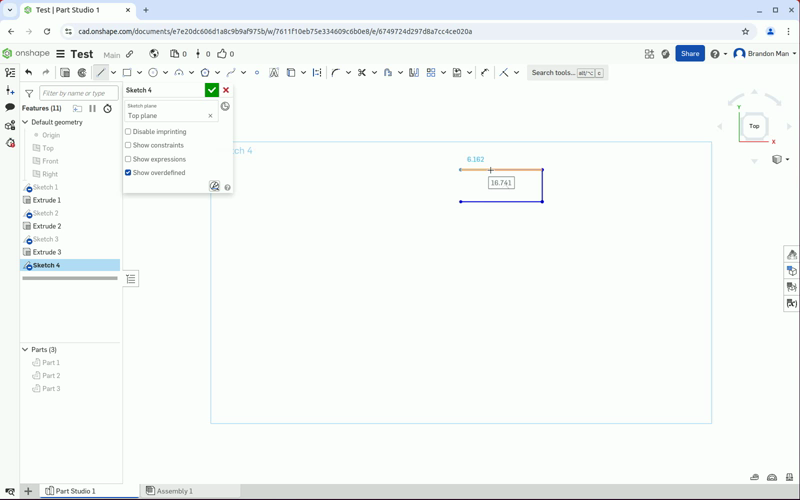
key_down(shift)
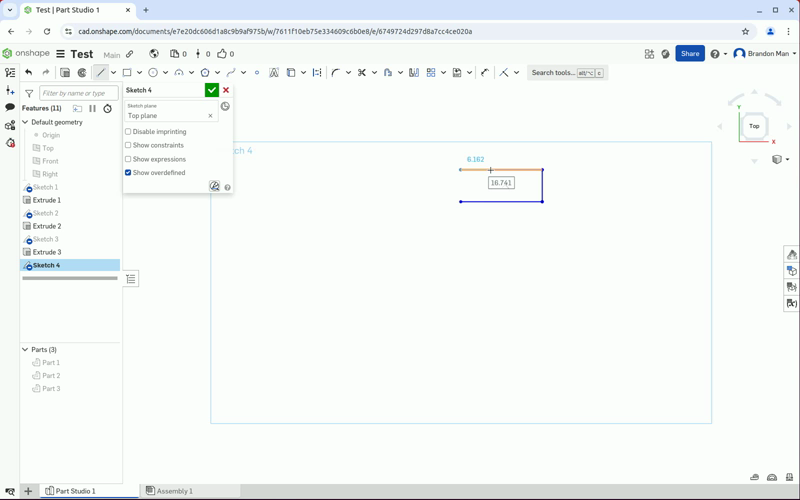
mouse_move(460, 201)
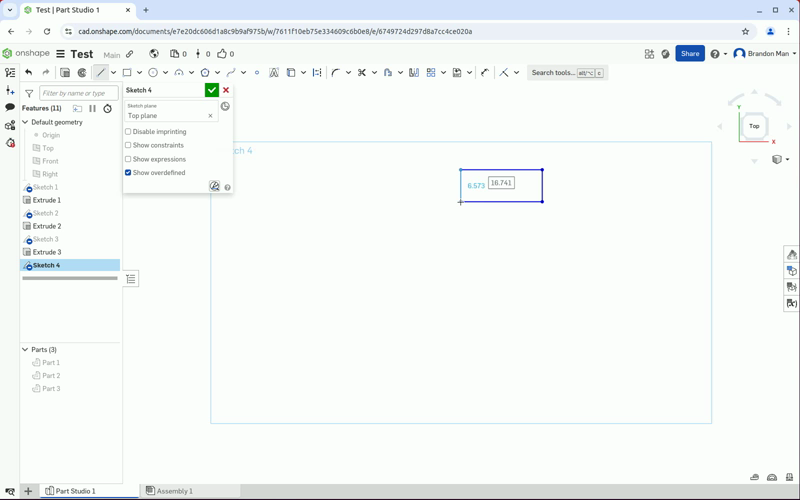
key_up(shift)
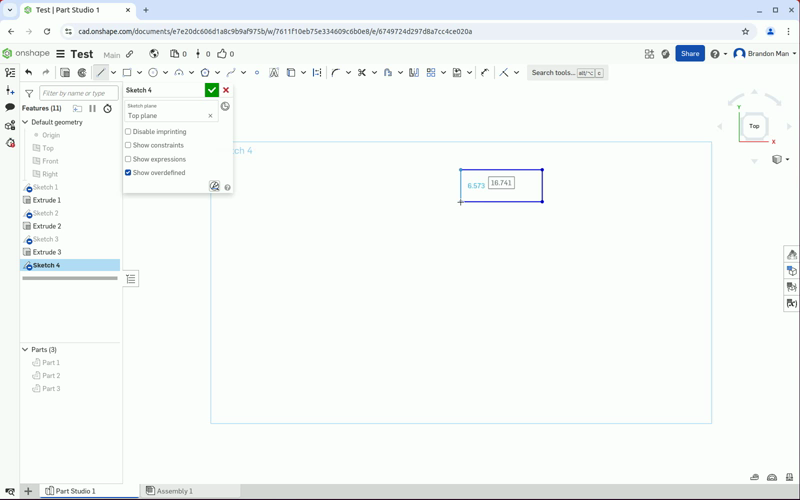
click(460, 201)
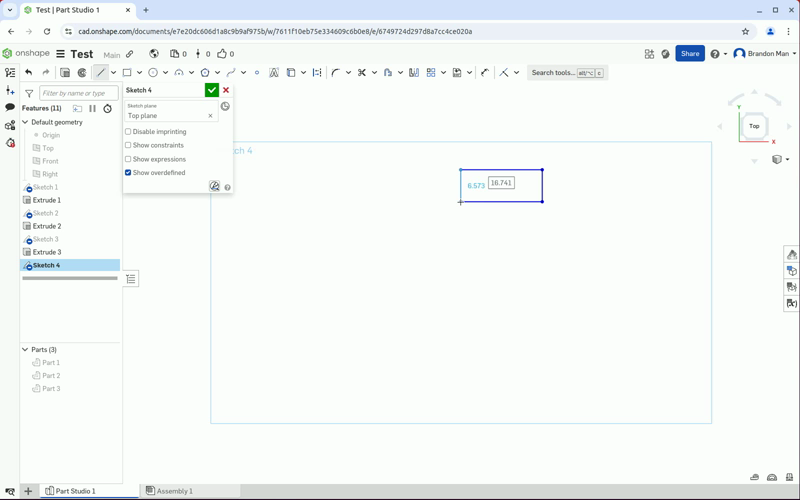
key(esc)
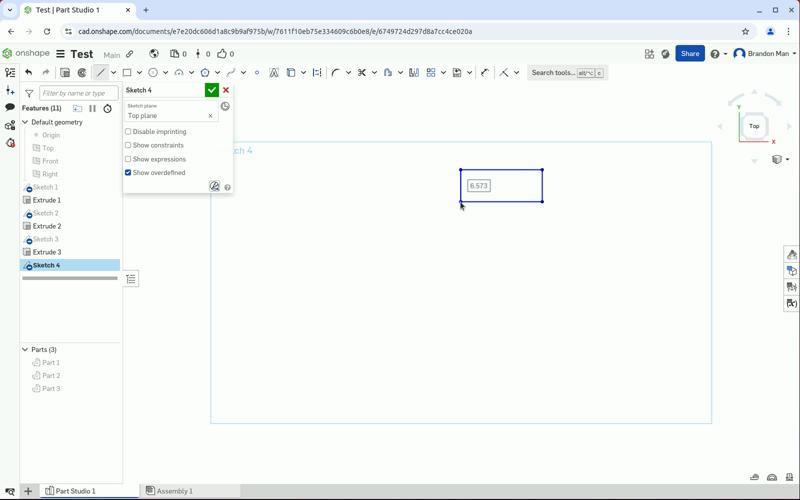
mouse_move(467, 196)
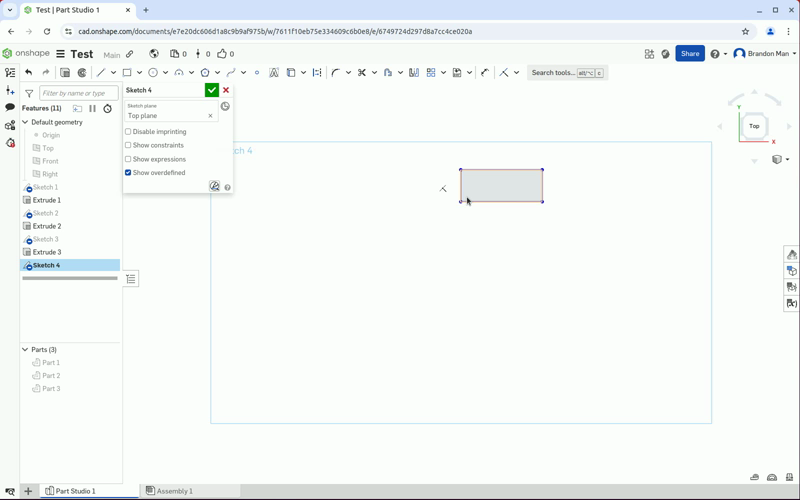
click(467, 196)
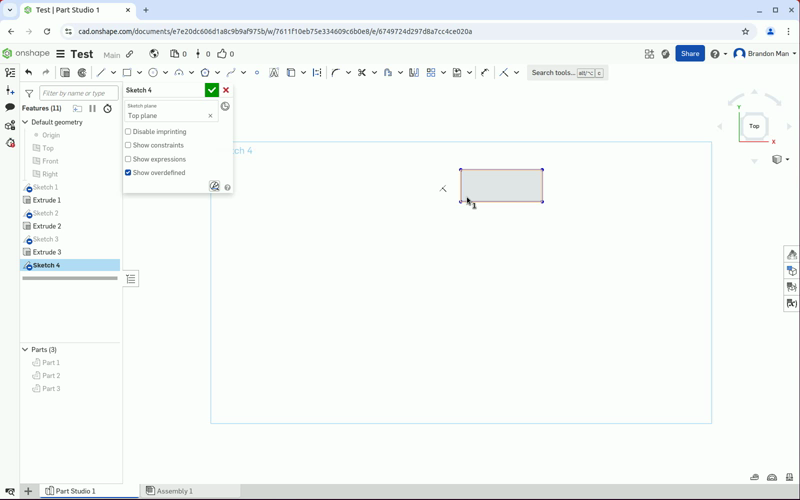
mouse_move(73, 352)
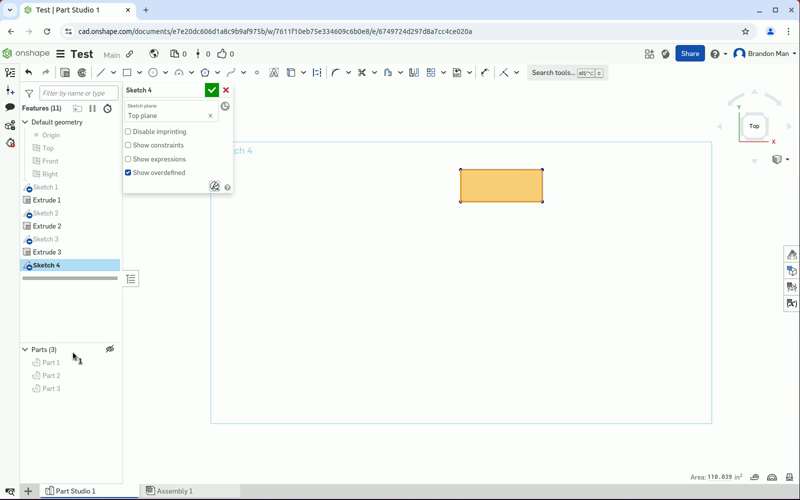
key(shift+y)
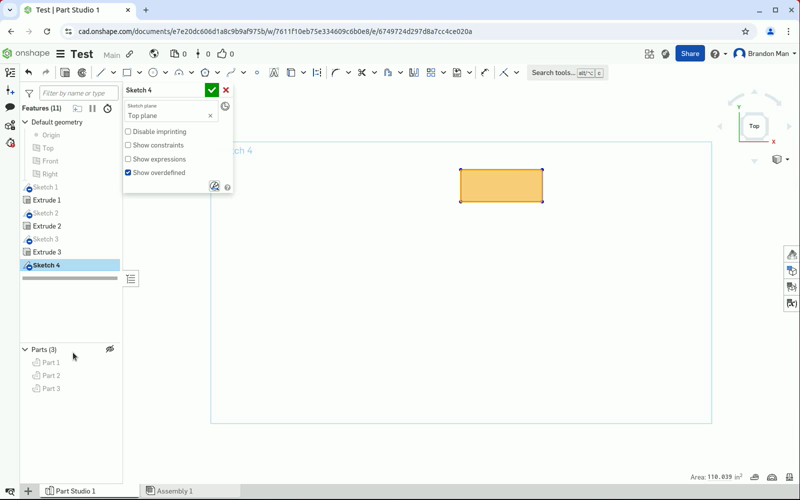
key(shift+e)
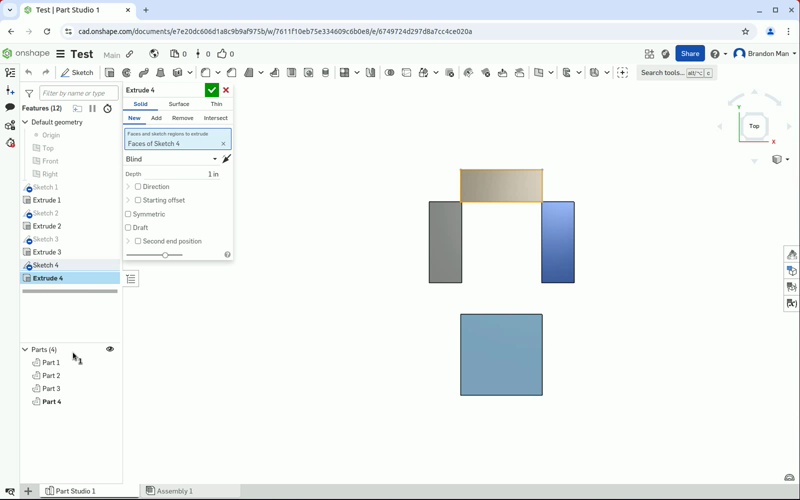
mouse_move(143, 106)
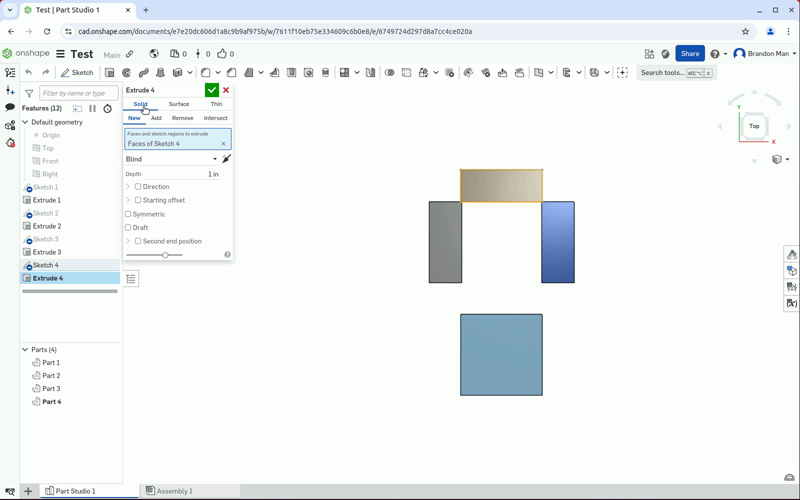
click(143, 106)
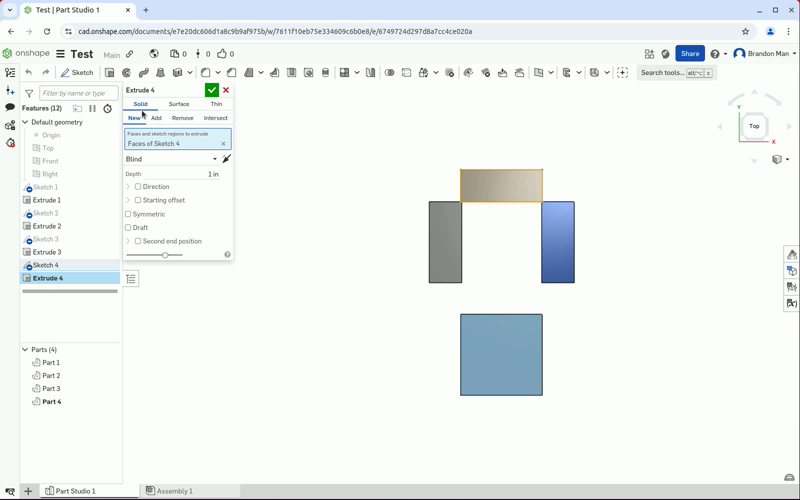
mouse_move(137, 120)
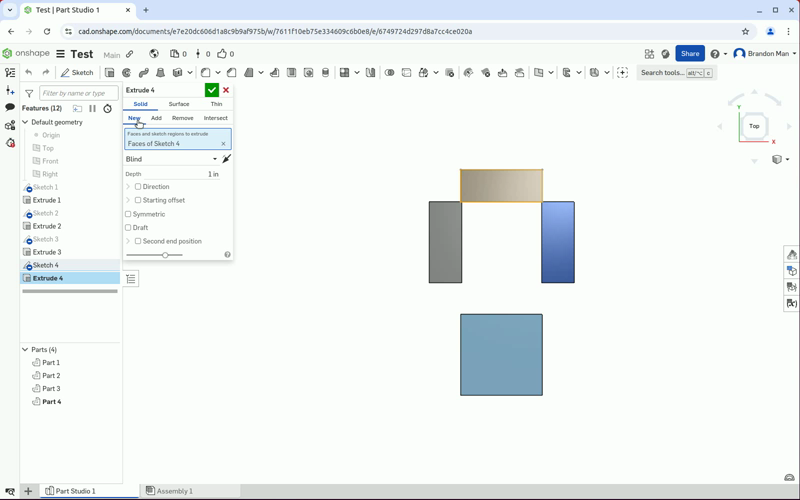
click(137, 120)
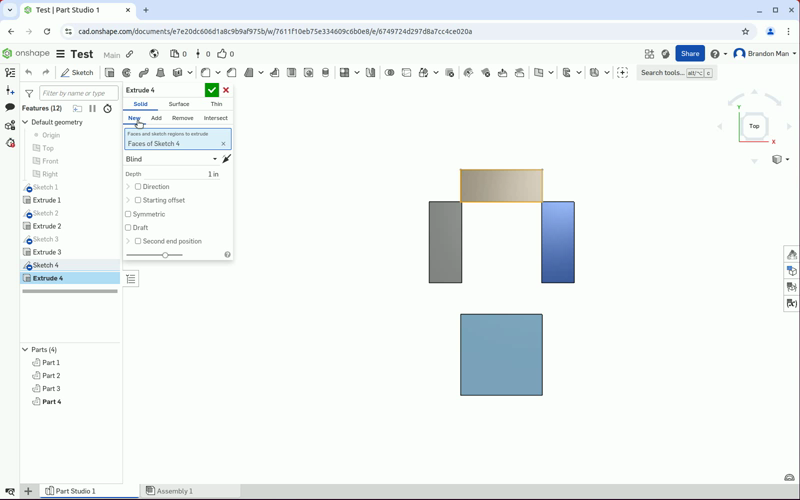
key(tab, 4)
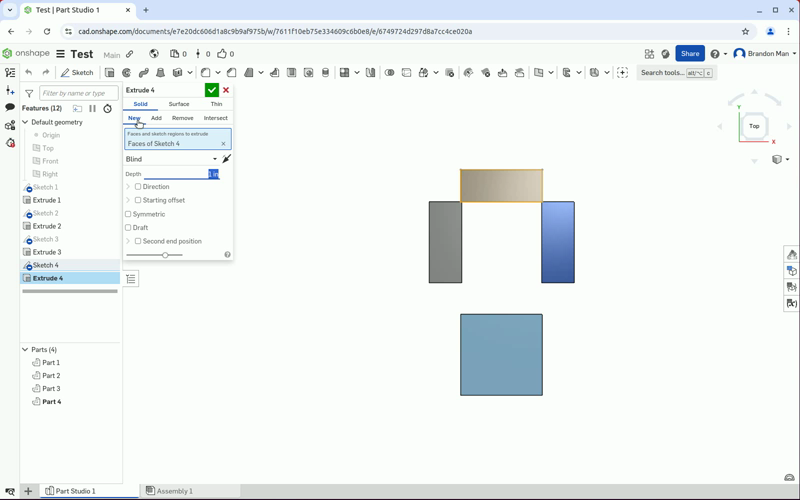
text(0.241)
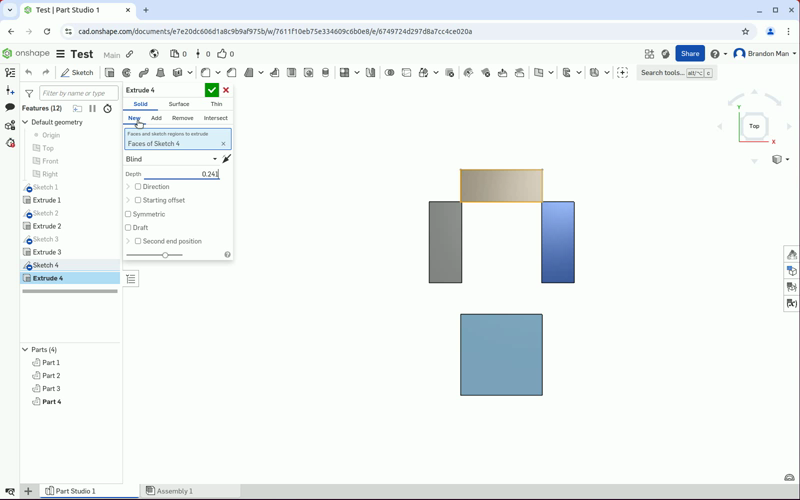
key(enter)
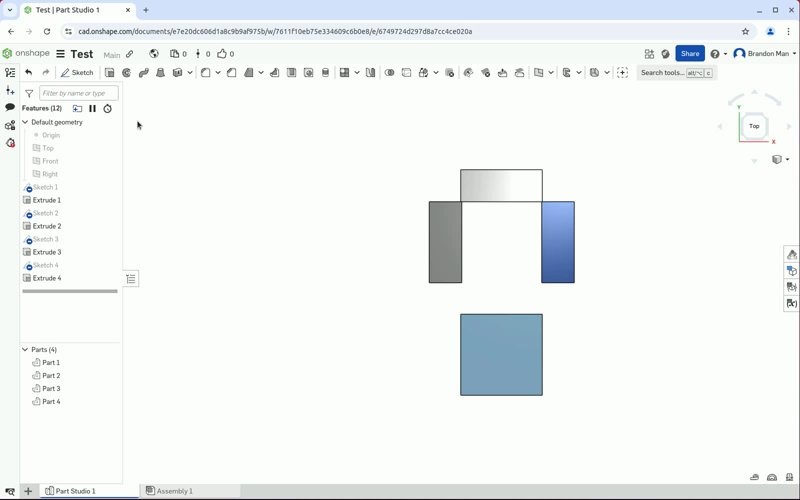
key(shift+h)
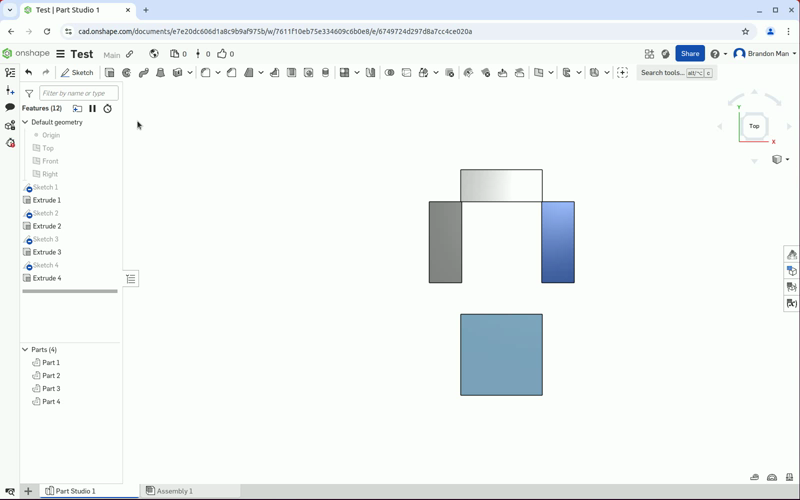
key(shift+h)
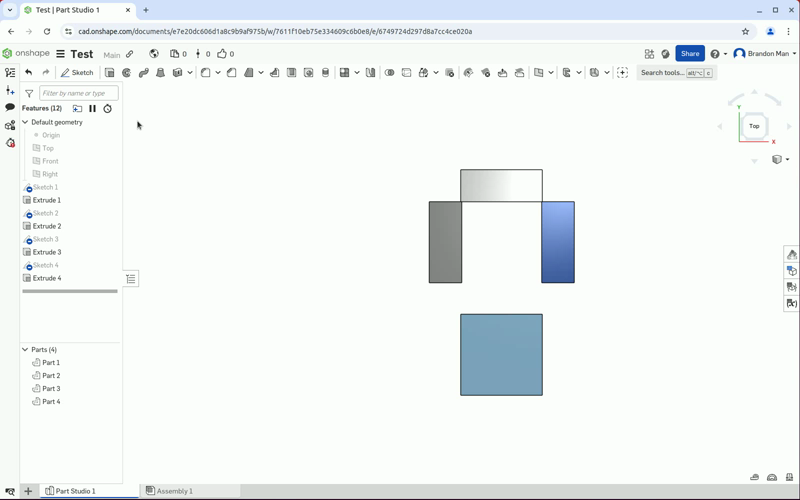
mouse_move(73, 189)
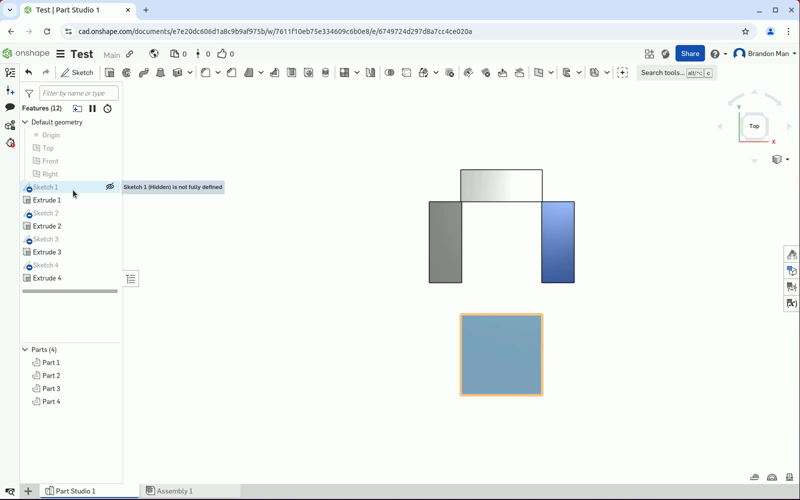
click(73, 189)
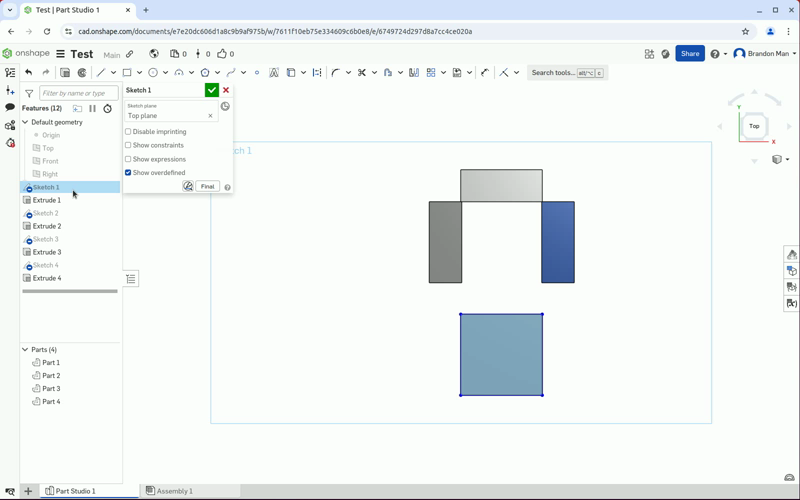
mouse_move(229, 92)
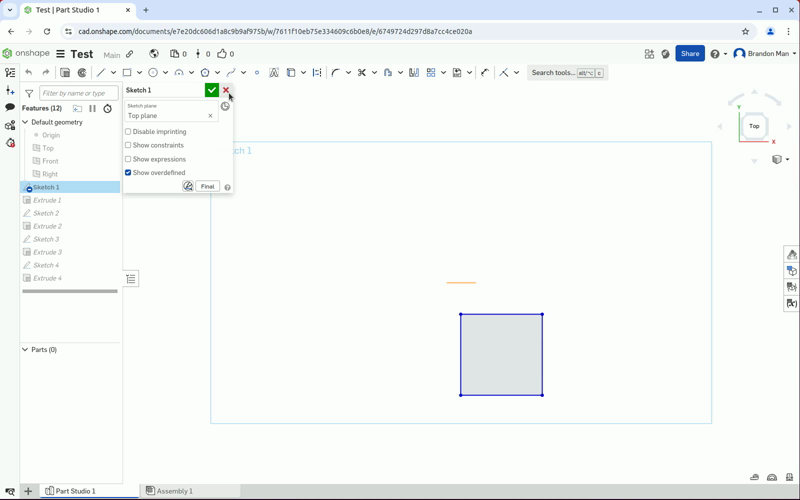
click(229, 92)
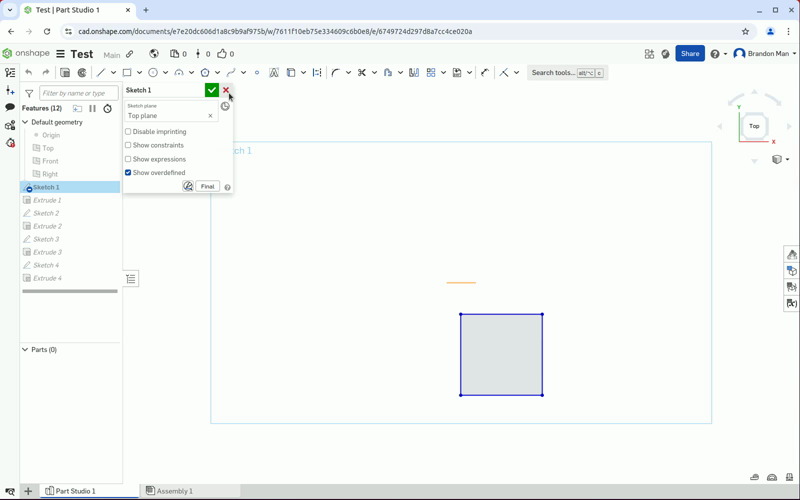
key(shift+s)
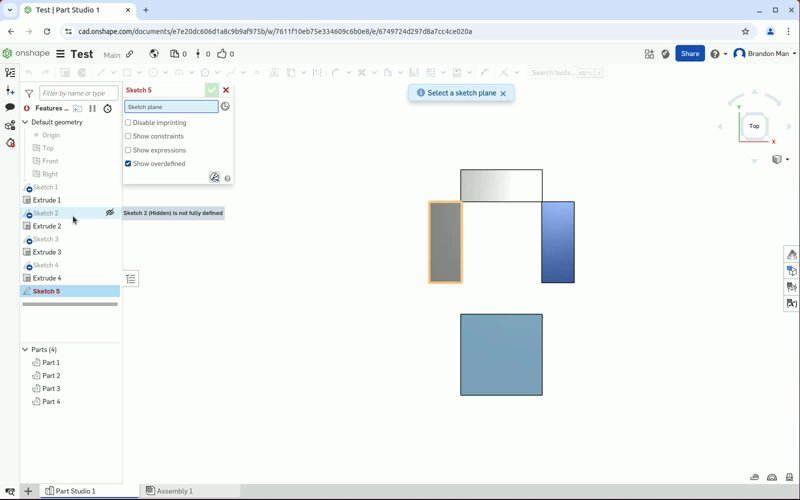
scroll(3)
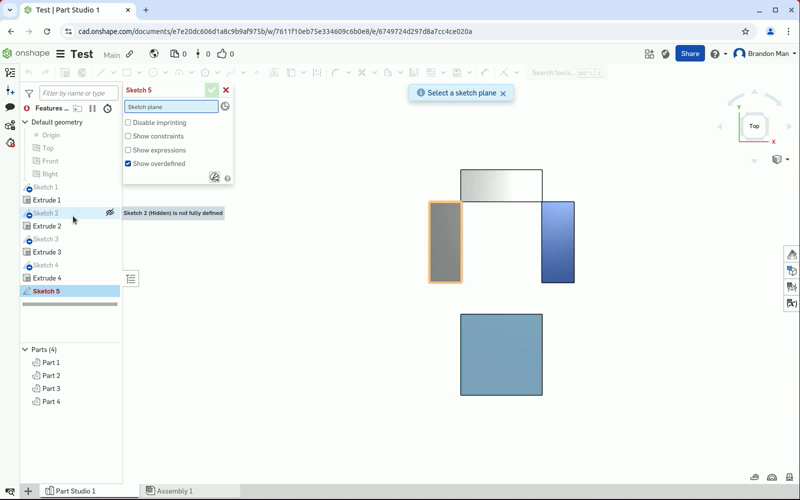
mouse_move(73, 150)
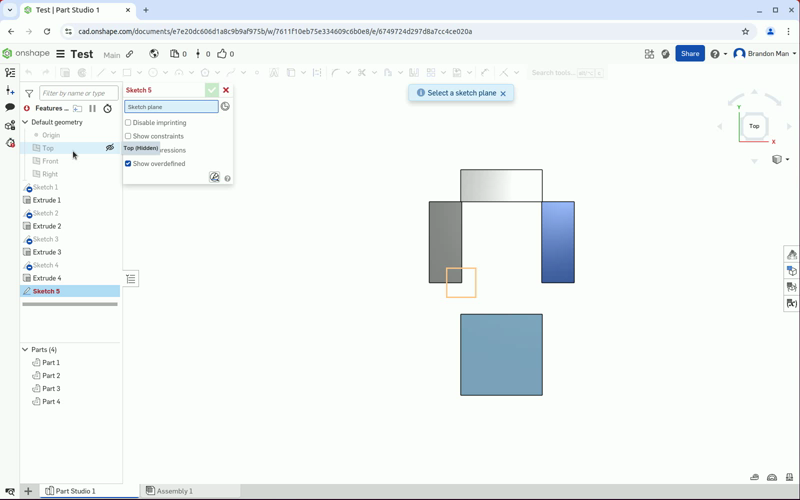
click(73, 150)
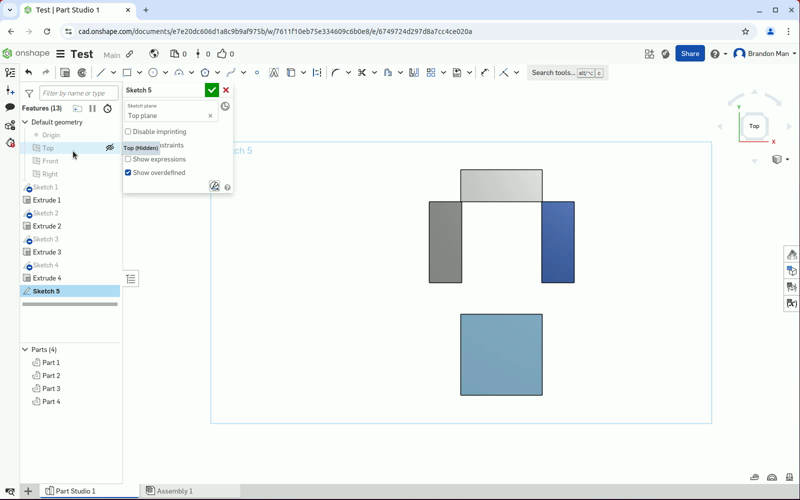
mouse_move(73, 352)
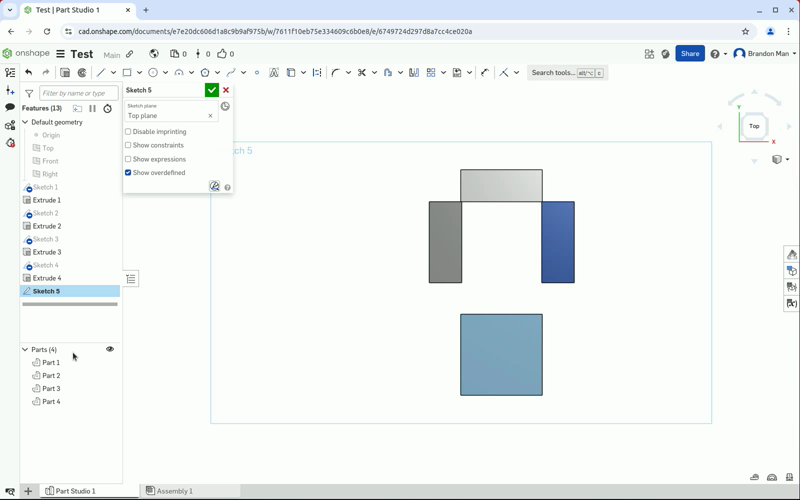
key(y)
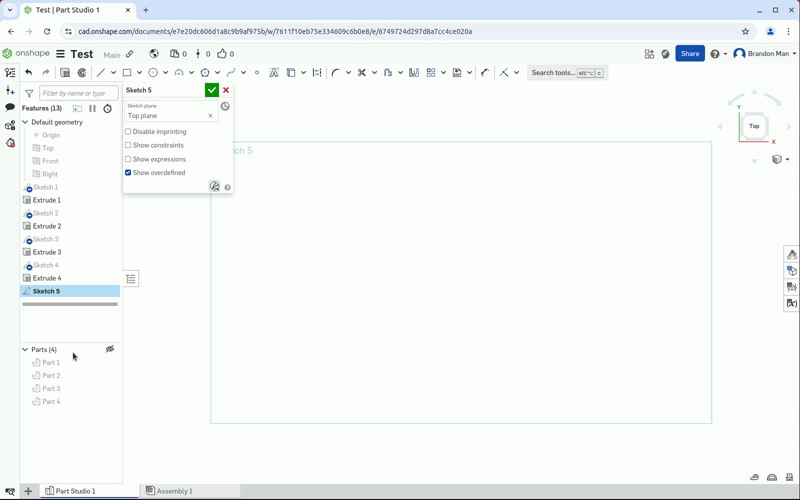
key(l)
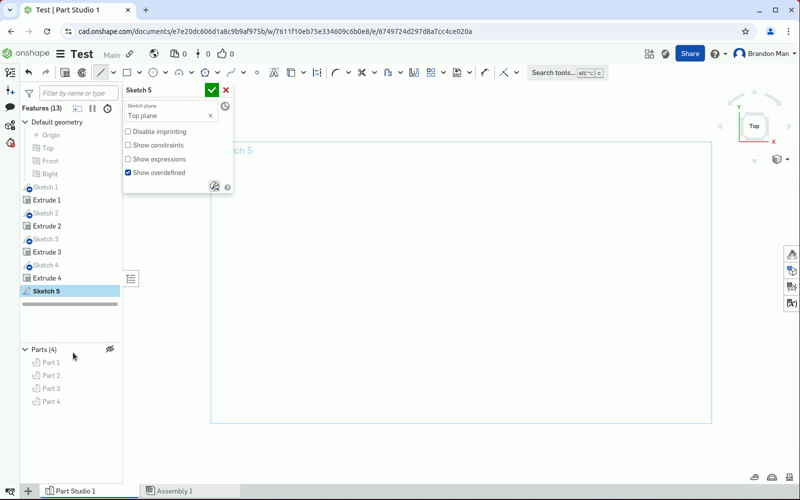
key_down(shift)
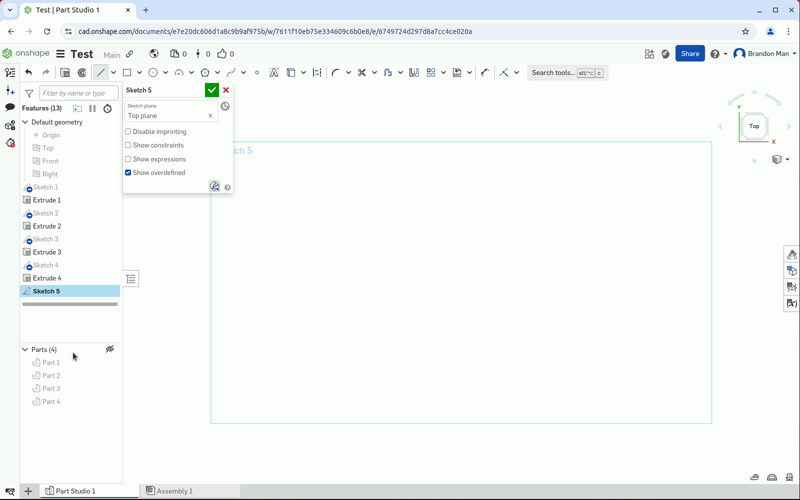
mouse_move(460, 314)
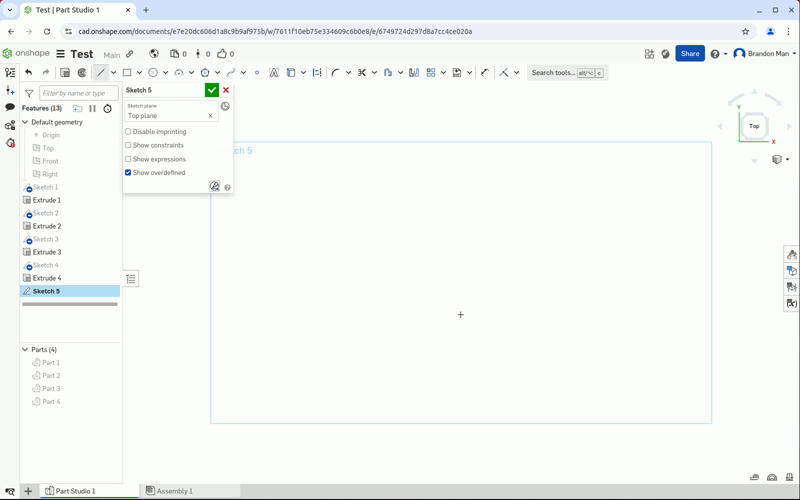
click(460, 314)
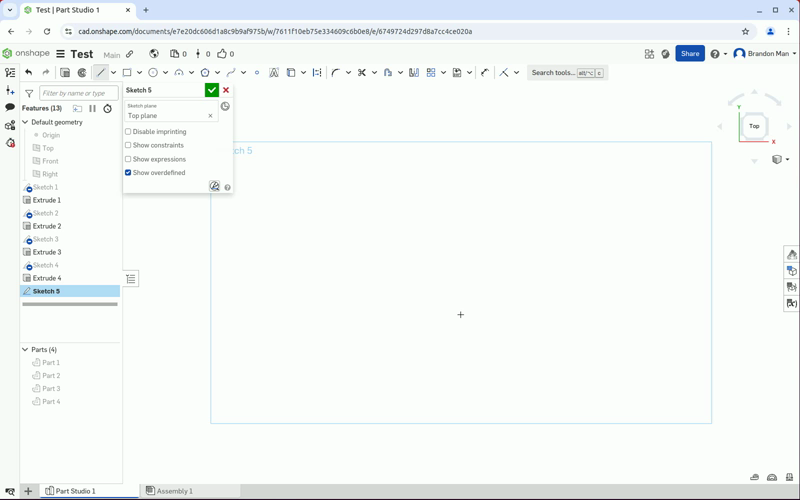
key_up(shift)
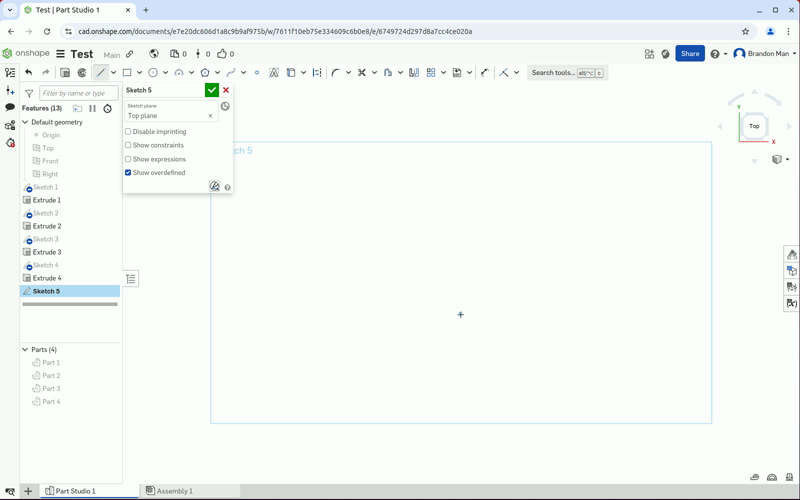
key_down(shift)
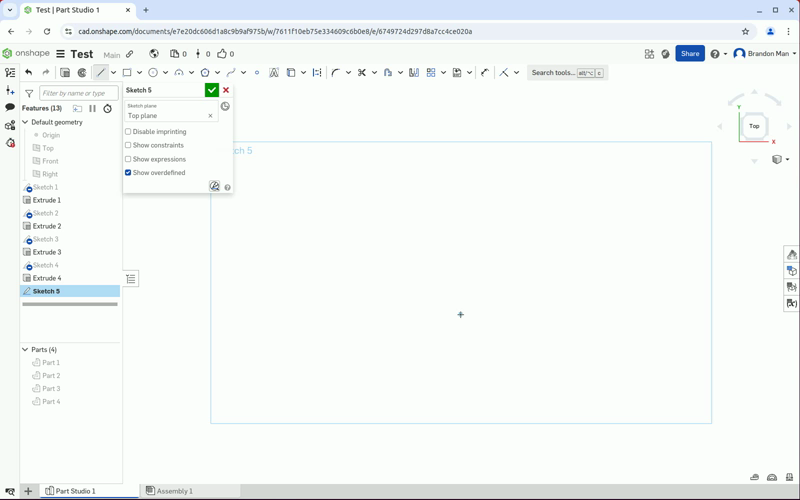
mouse_move(542, 314)
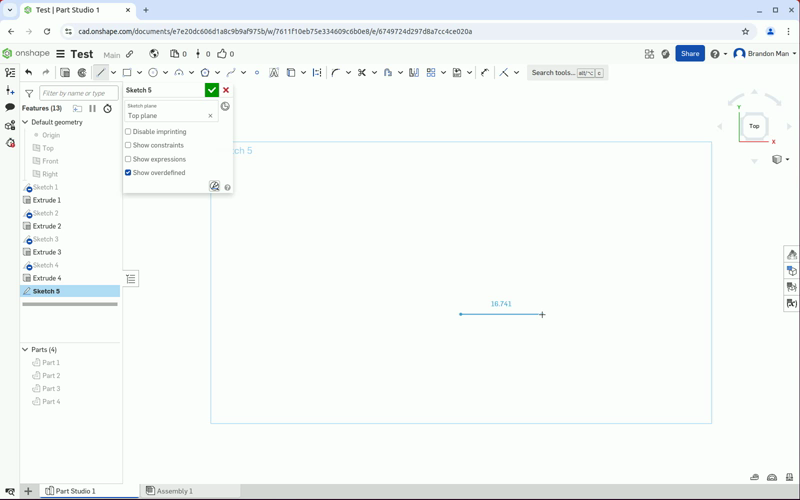
click(542, 314)
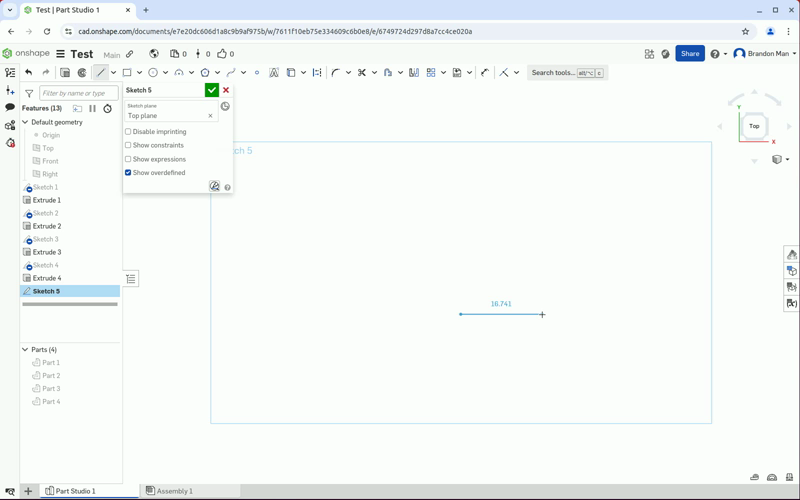
key_up(shift)
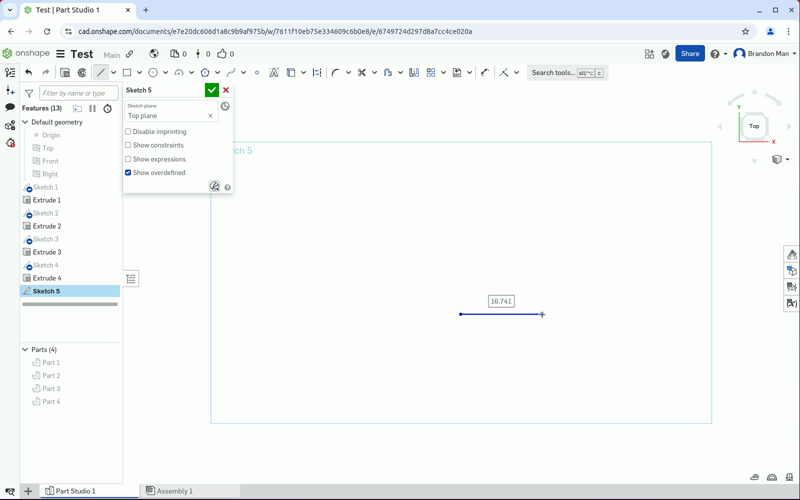
key_down(shift)
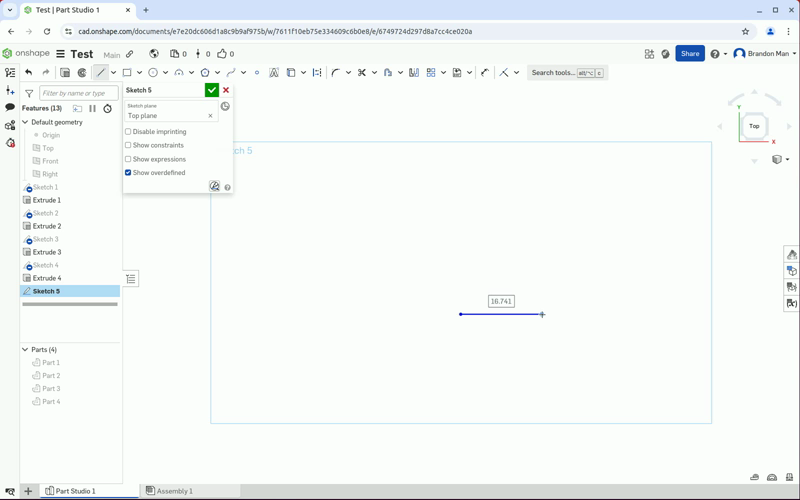
mouse_move(572, 314)
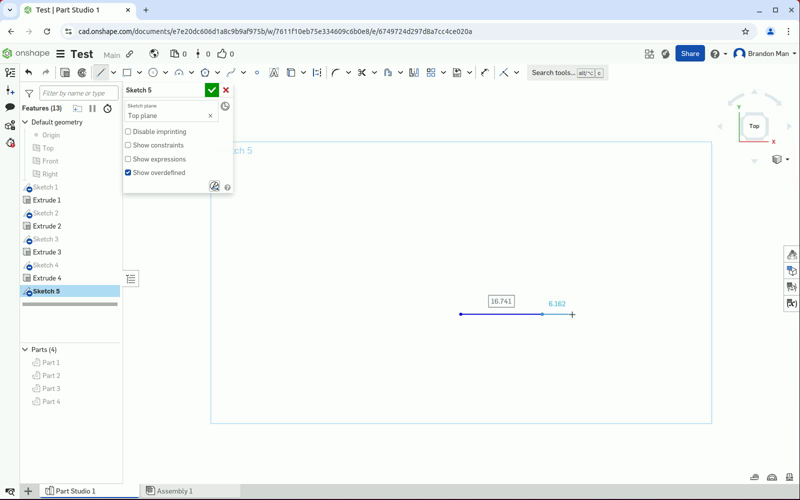
mouse_move(542, 282)
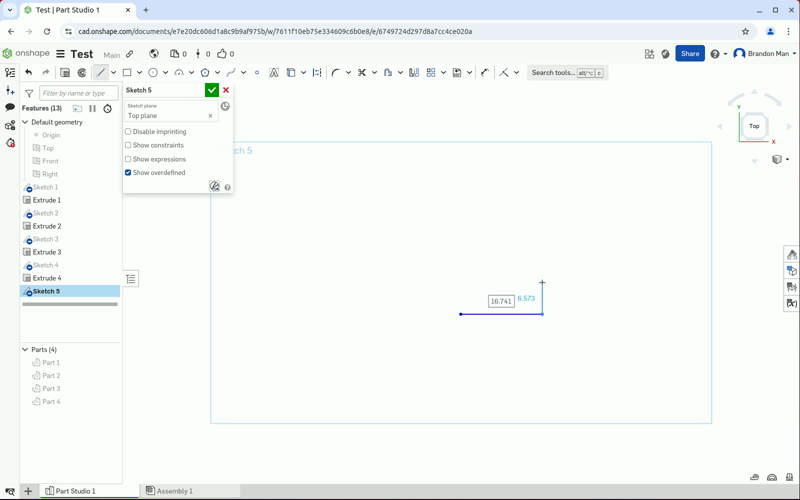
click(542, 282)
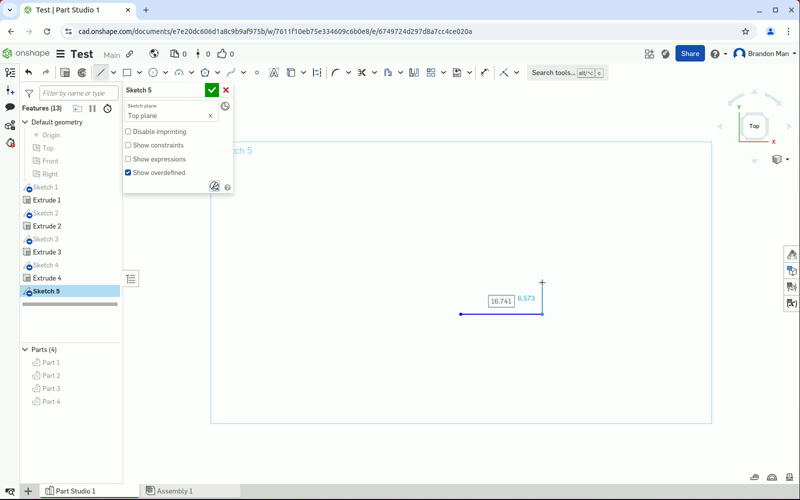
key_up(shift)
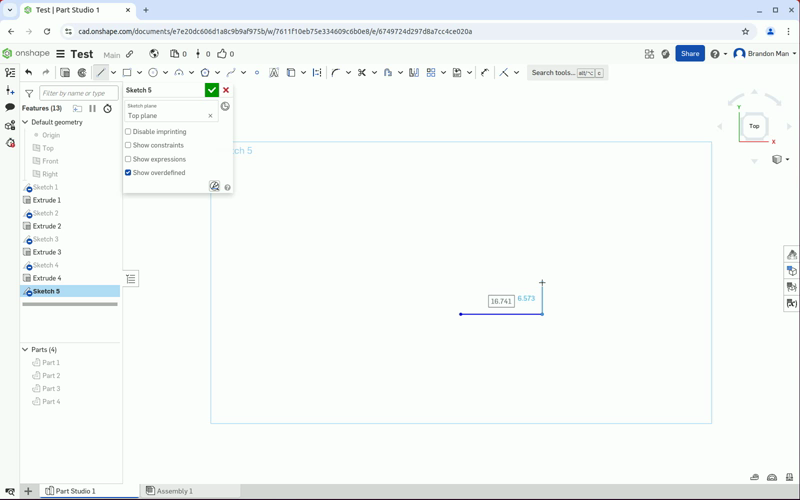
key_down(shift)
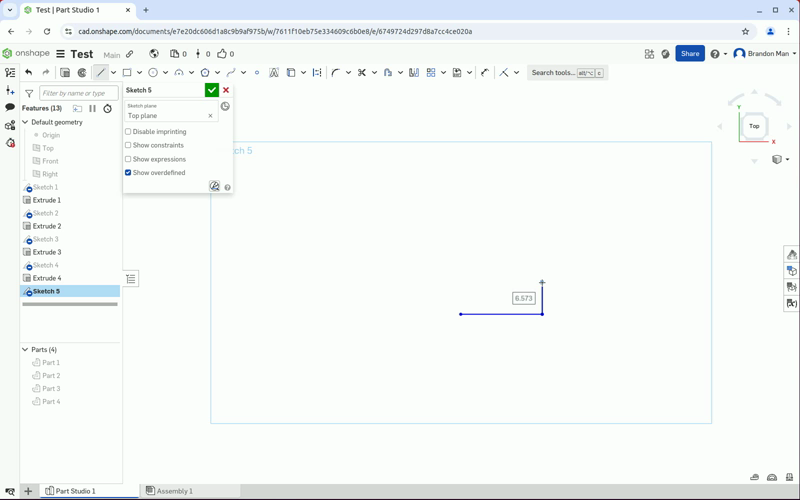
mouse_move(460, 282)
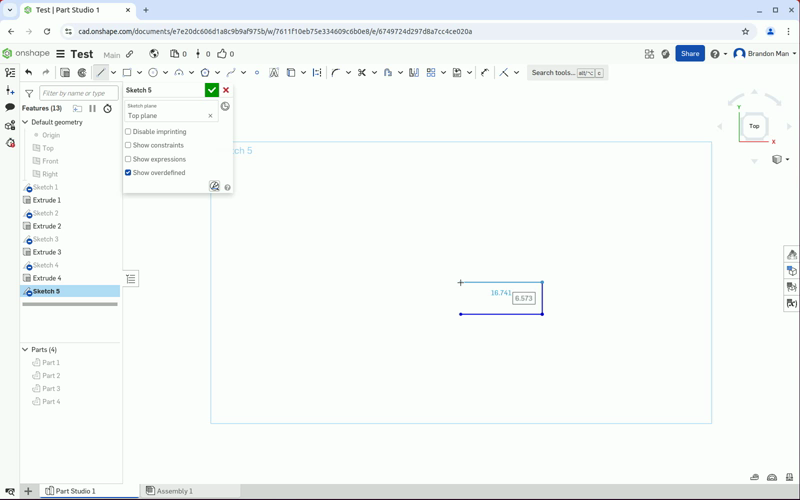
click(460, 282)
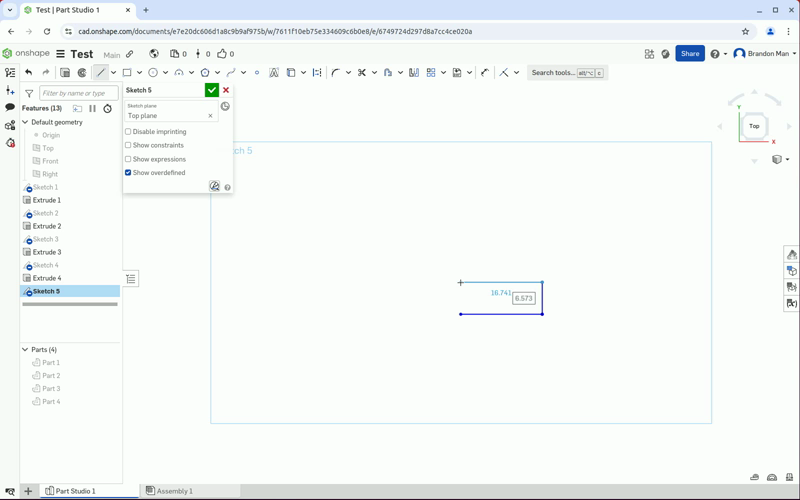
key_up(shift)
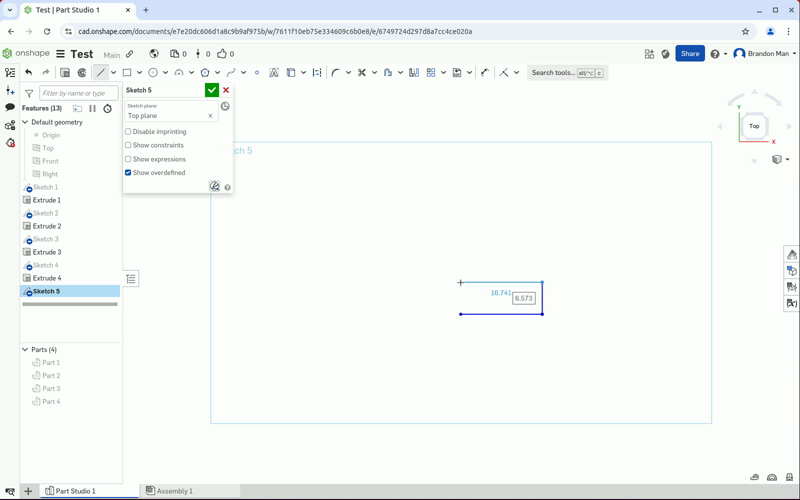
mouse_move(490, 282)
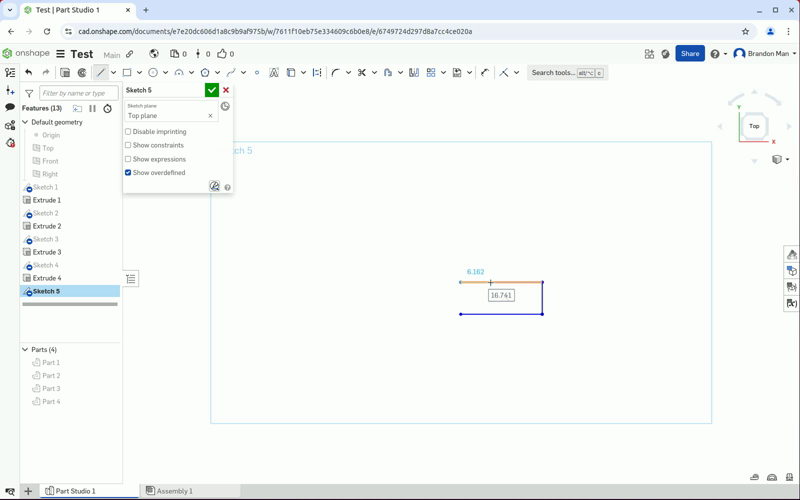
key_down(shift)
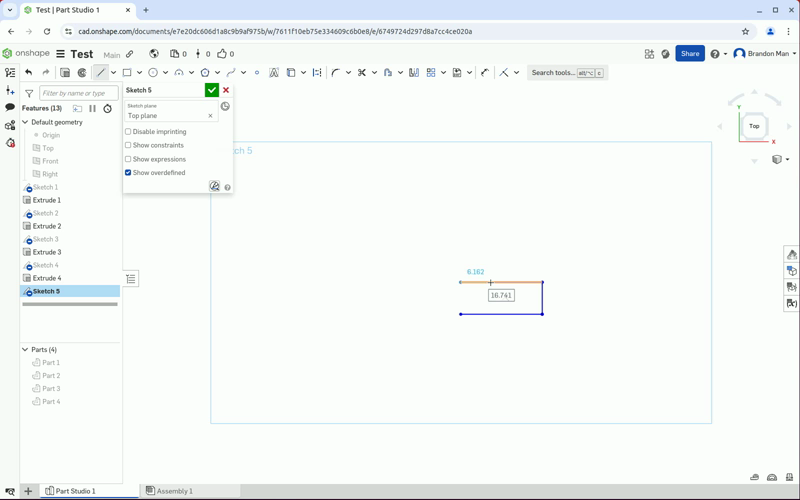
mouse_move(460, 314)
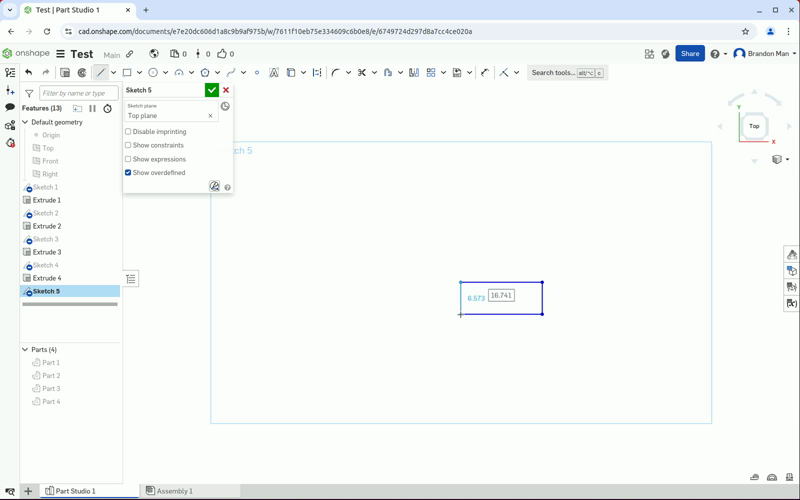
key_up(shift)
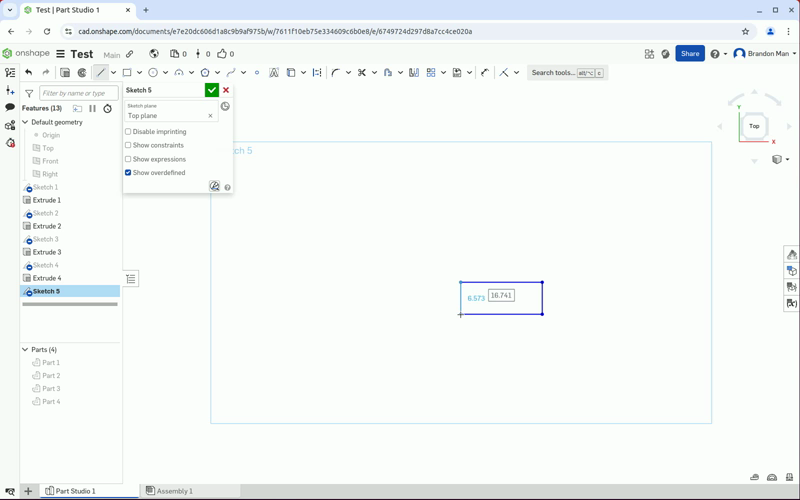
click(460, 314)
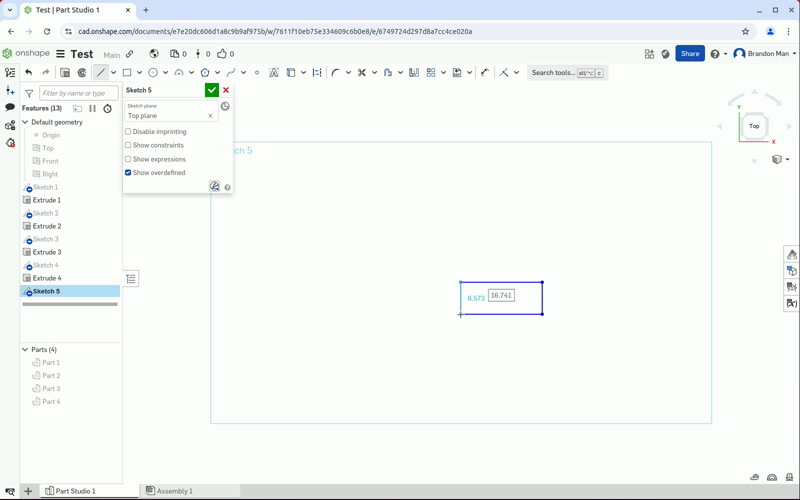
key(esc)
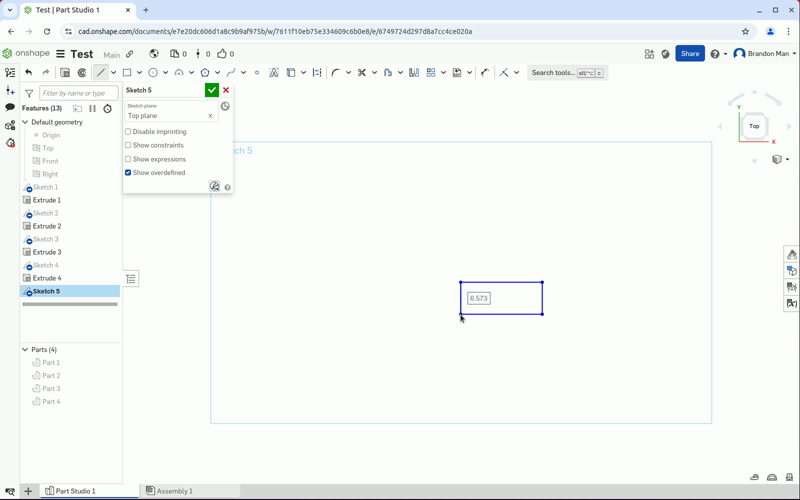
mouse_move(512, 291)
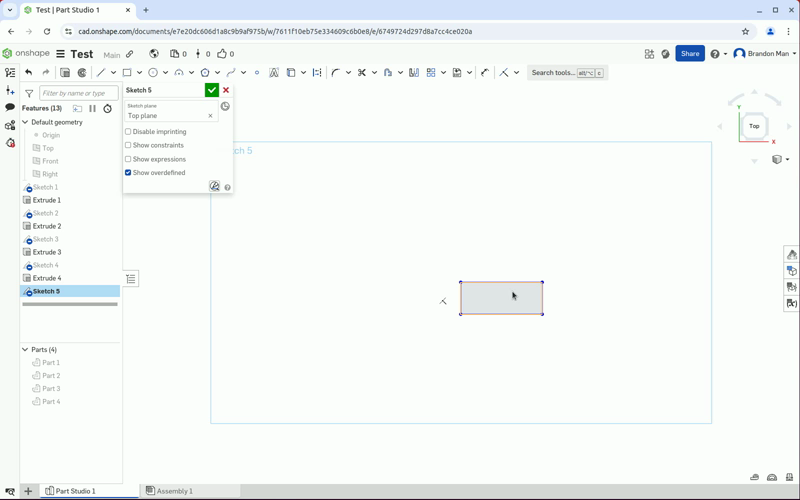
click(512, 291)
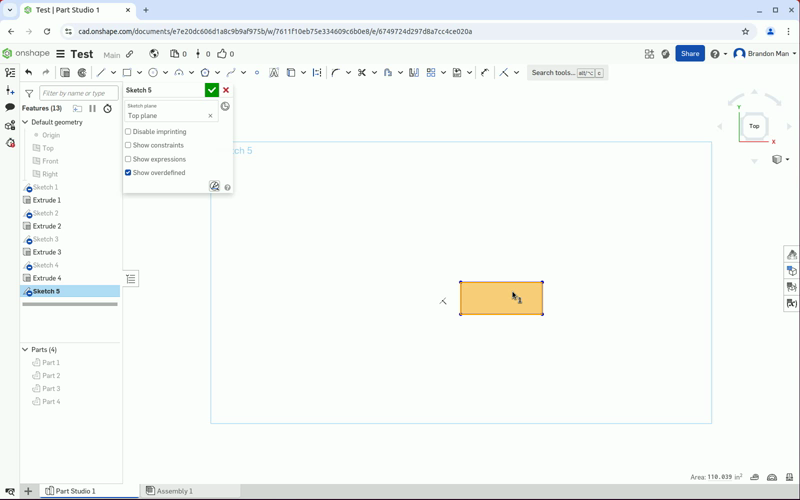
mouse_move(73, 352)
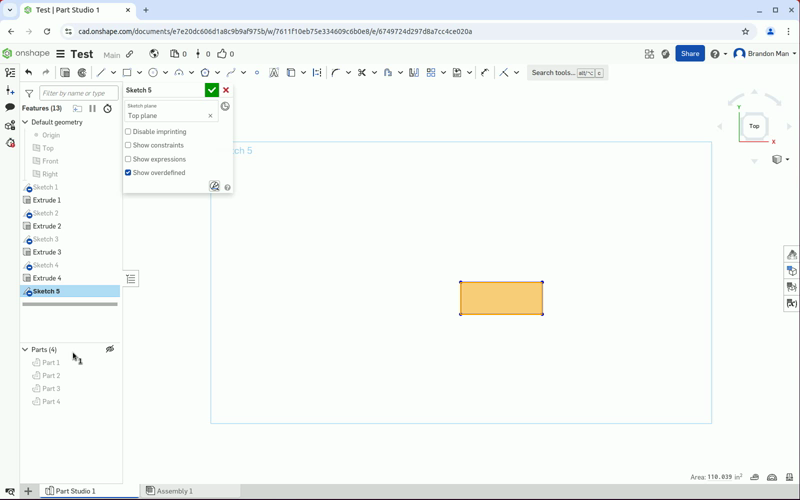
key(shift+y)
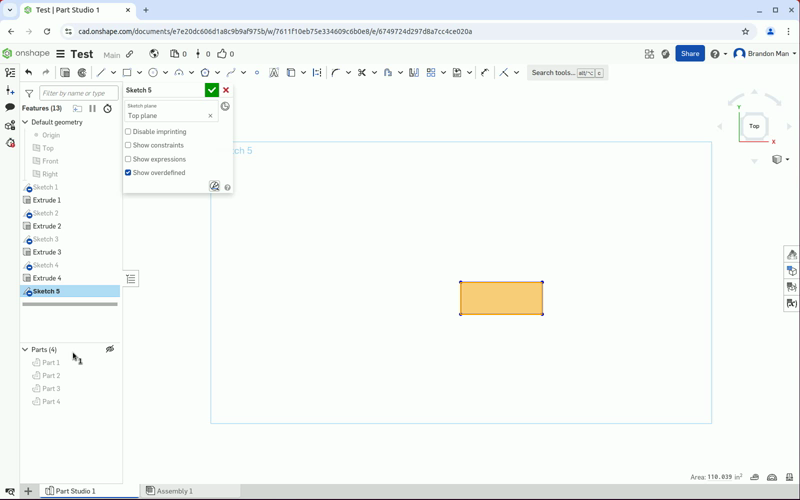
key(shift+e)
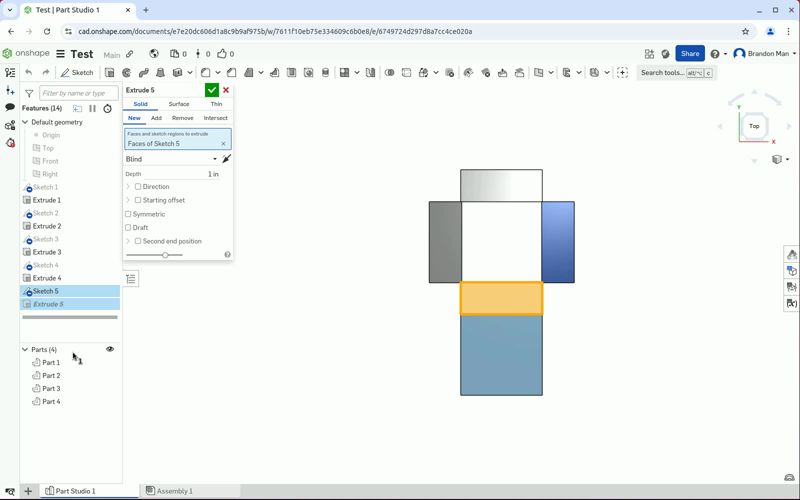
mouse_move(143, 106)
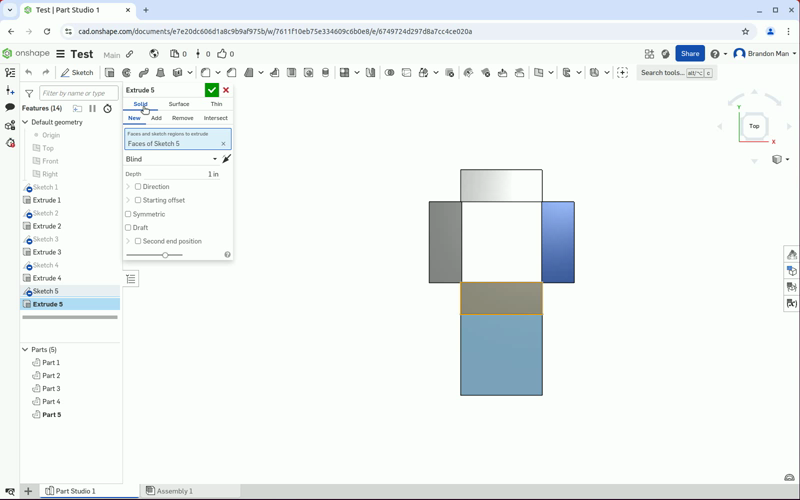
click(143, 106)
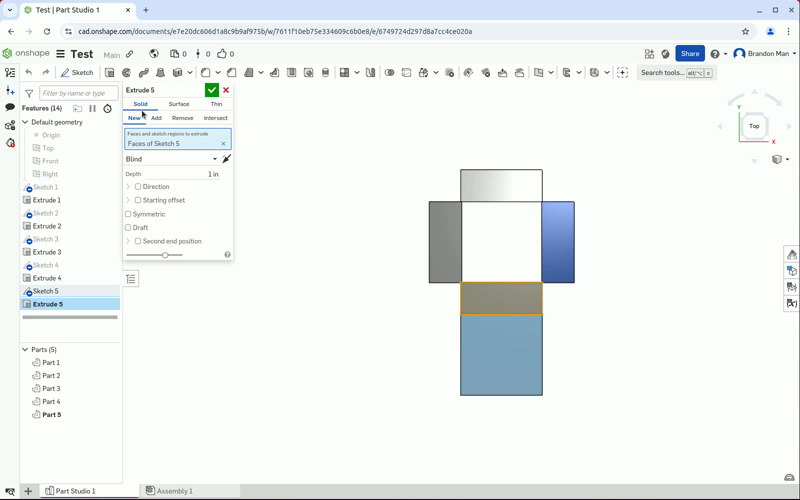
mouse_move(137, 120)
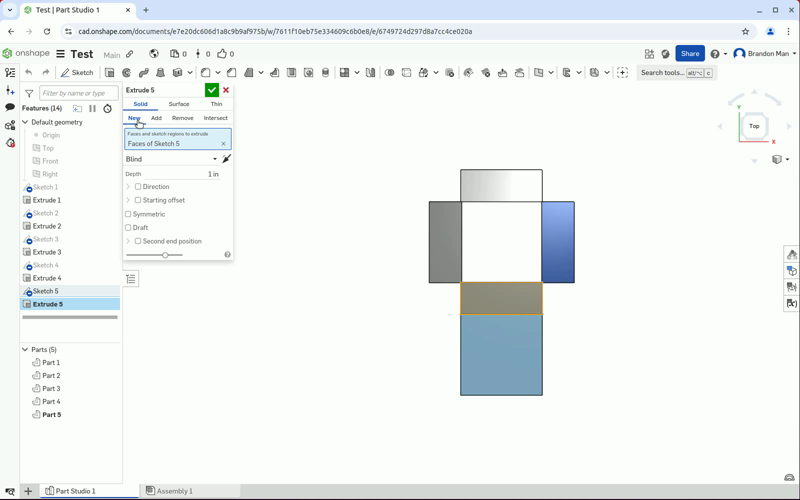
click(137, 120)
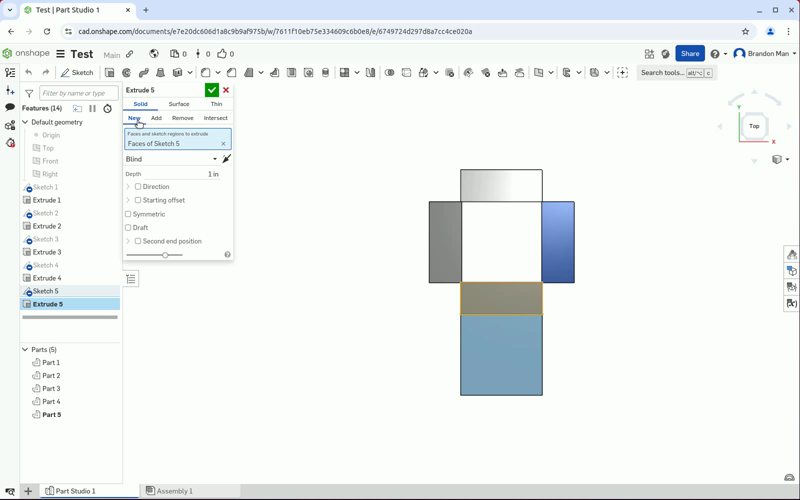
key(tab, 4)
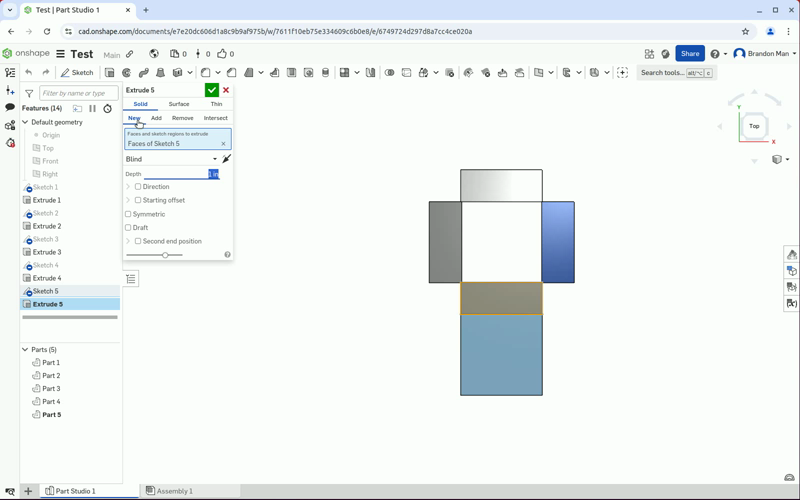
text(0.241)
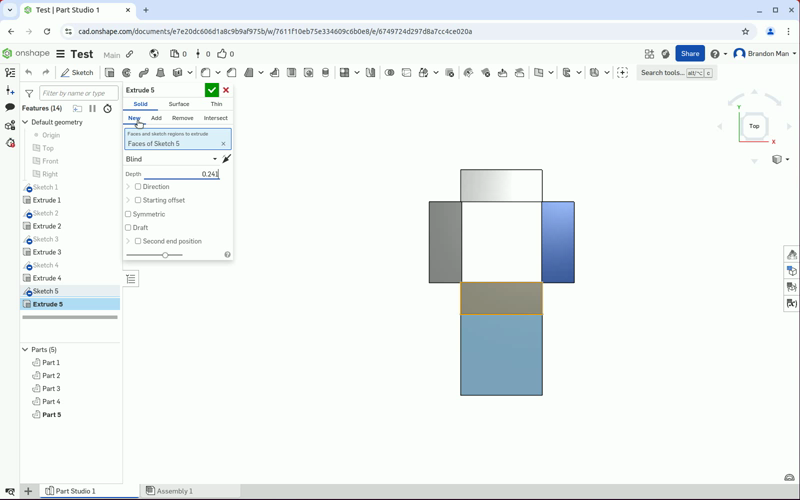
key(enter)
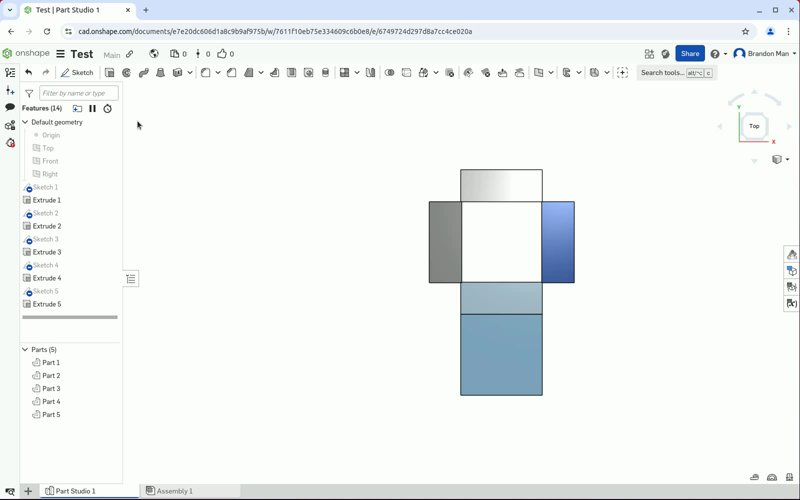
key(shift+h)
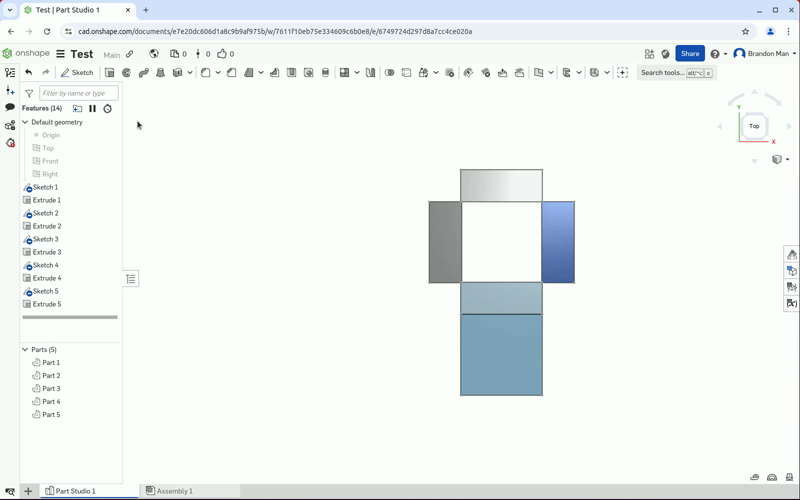
key(shift+h)
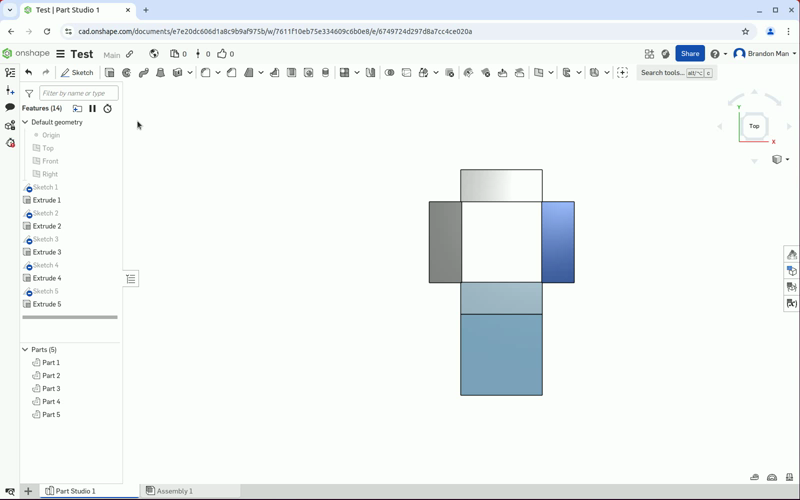
mouse_move(73, 189)
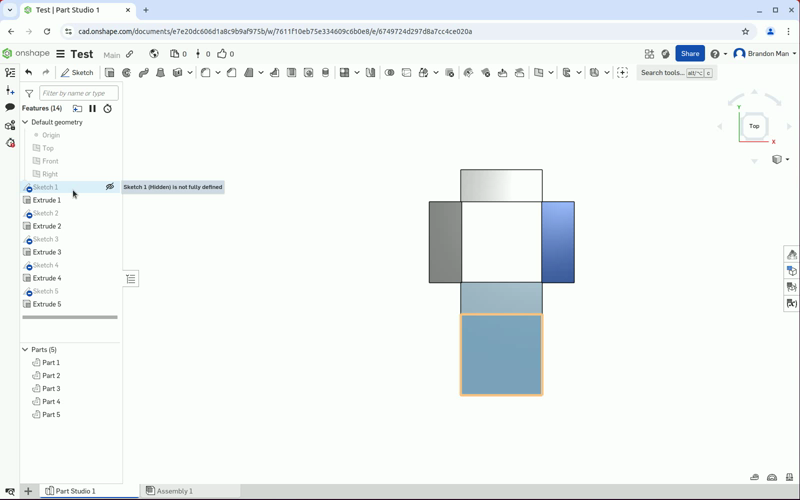
click(73, 189)
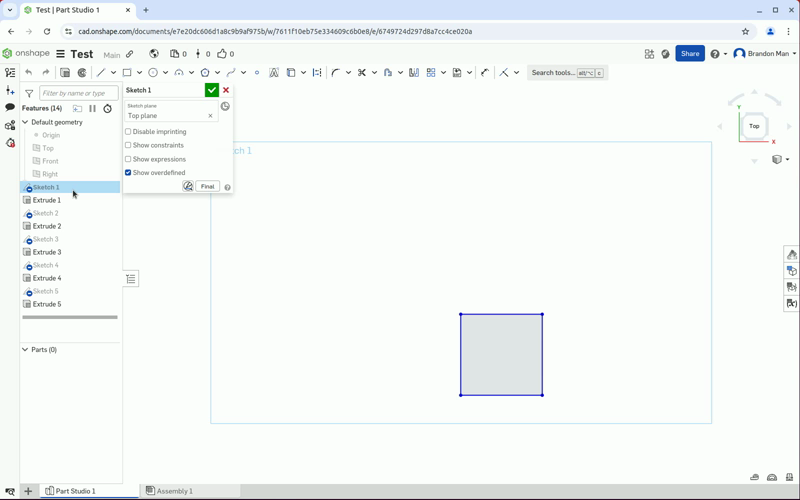
mouse_move(229, 92)
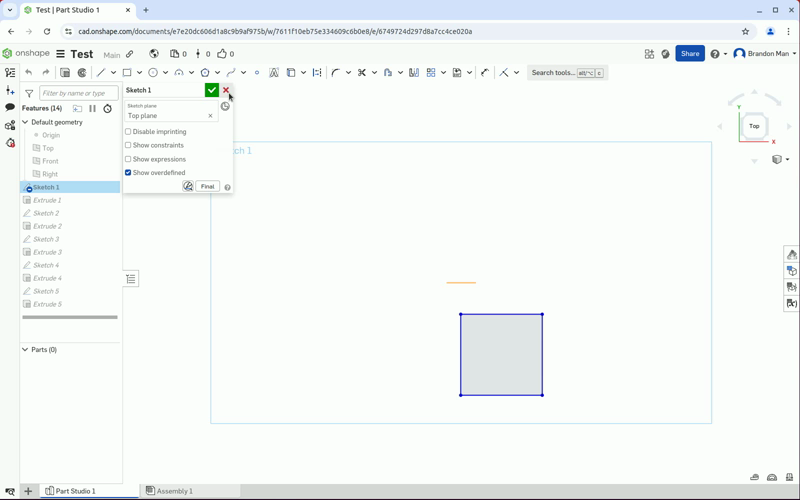
click(229, 92)
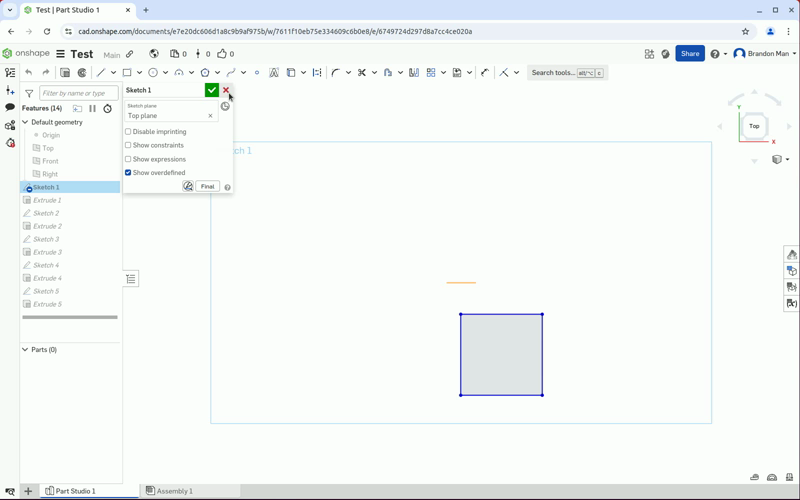
key(shift+s)
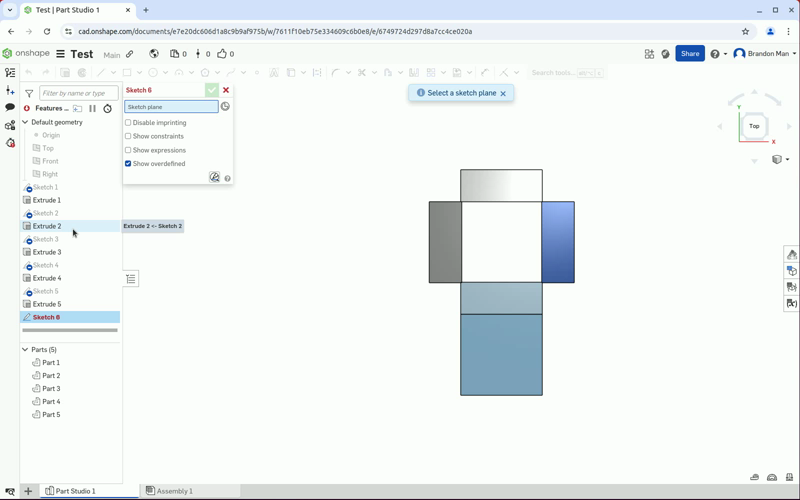
scroll(3)
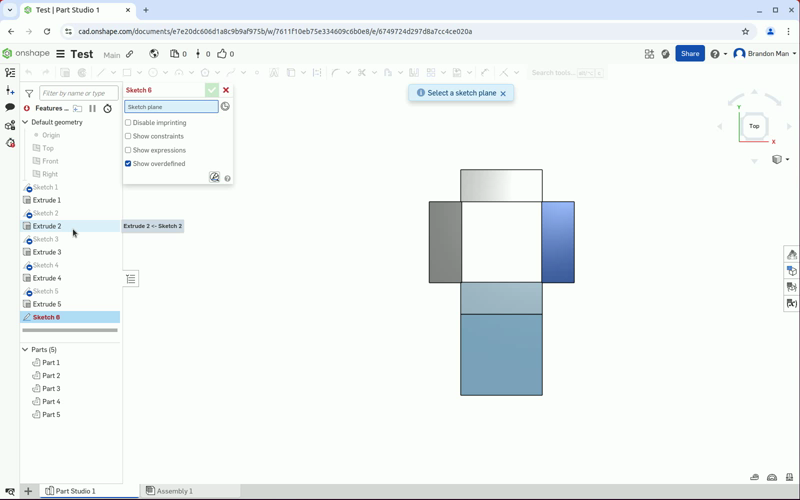
mouse_move(73, 150)
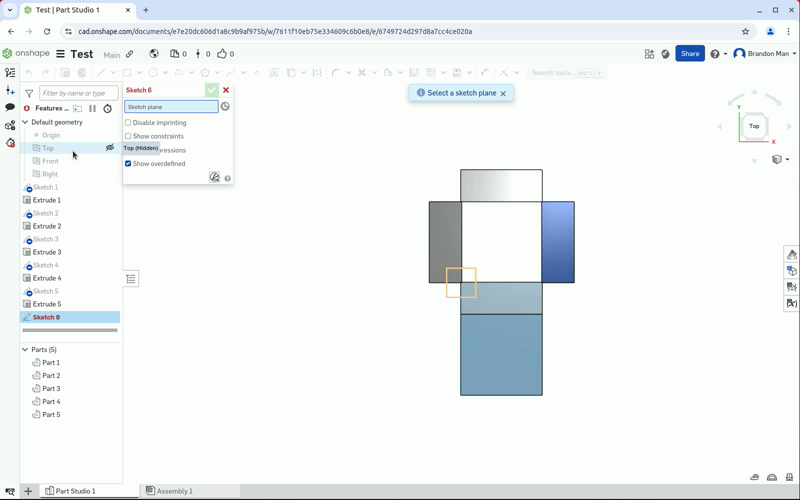
click(73, 150)
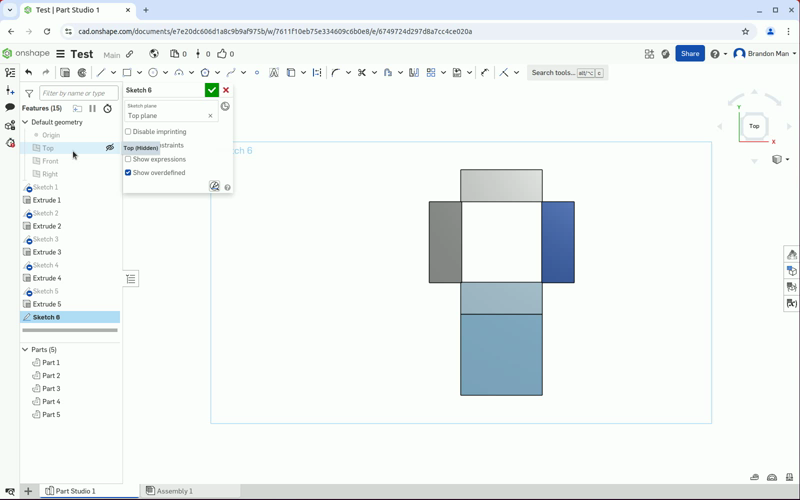
mouse_move(73, 352)
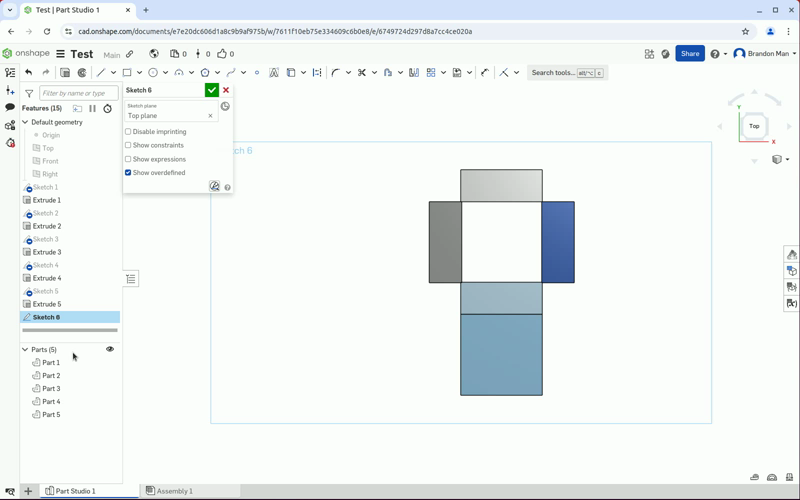
key(y)
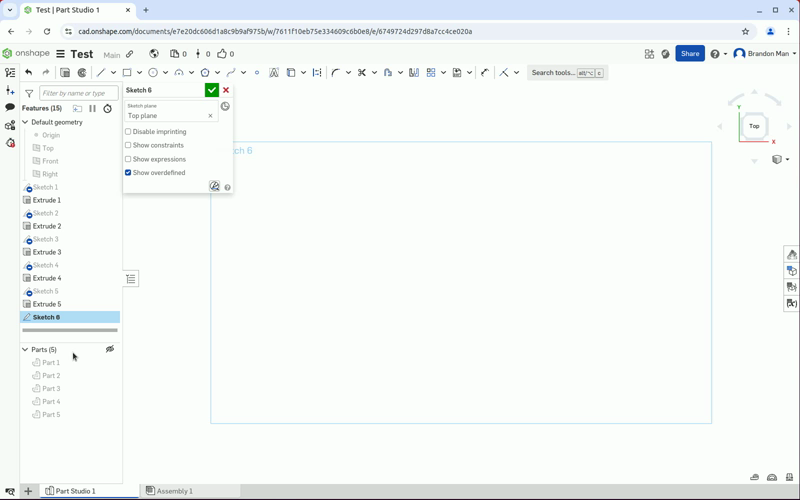
key(l)
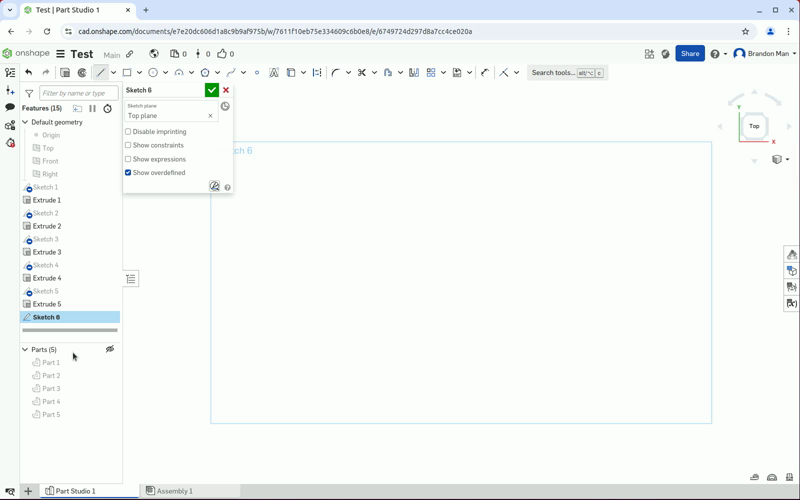
key_down(shift)
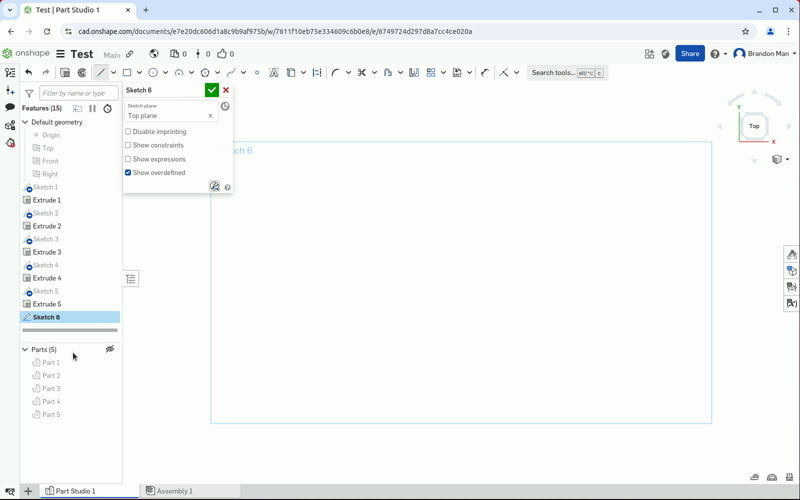
mouse_move(460, 282)
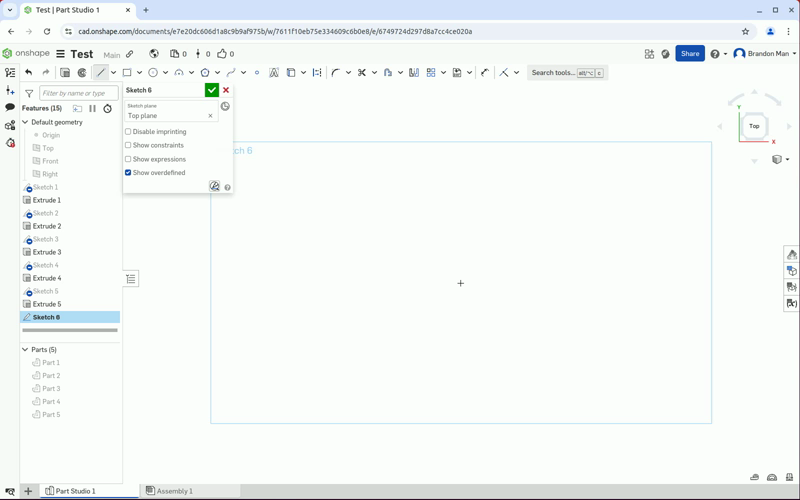
click(460, 282)
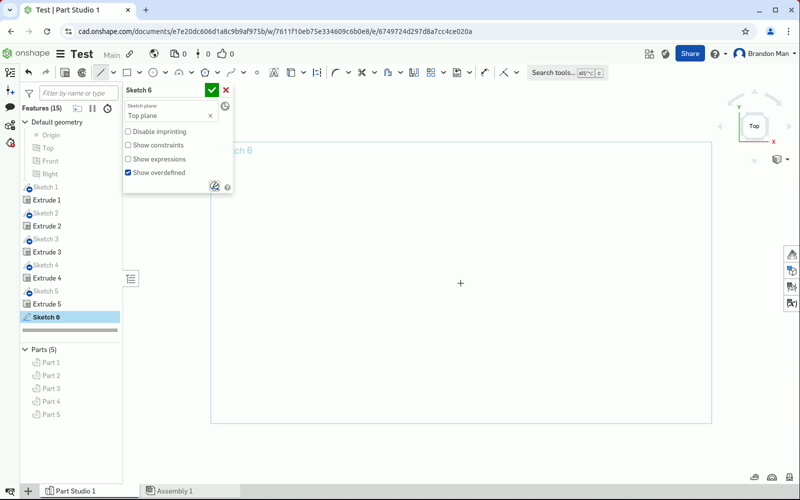
key_up(shift)
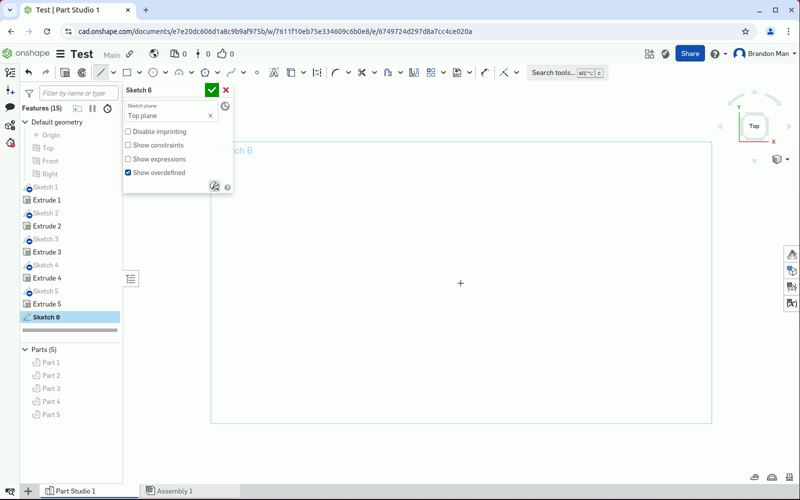
key_down(shift)
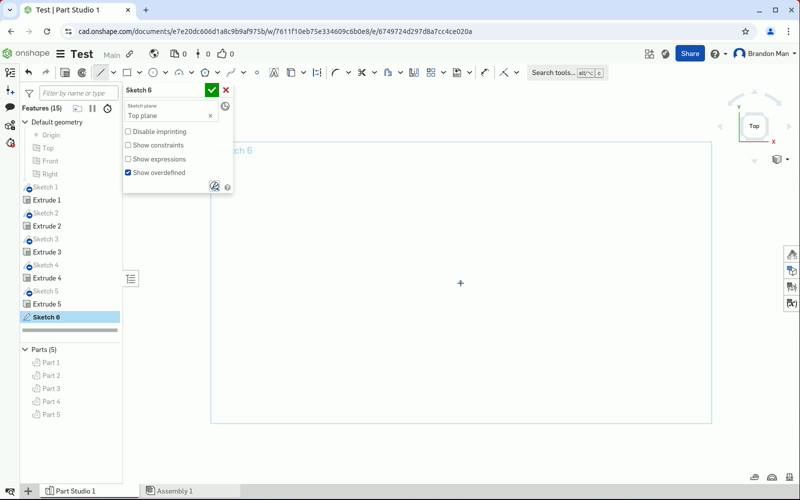
mouse_move(542, 282)
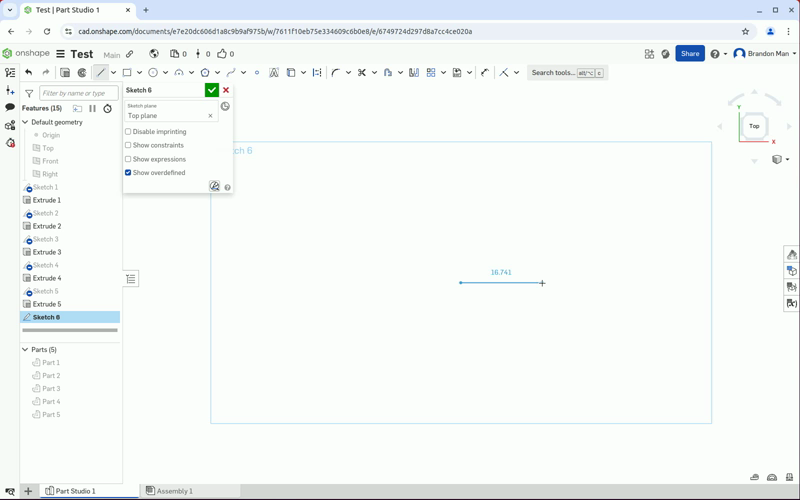
click(542, 282)
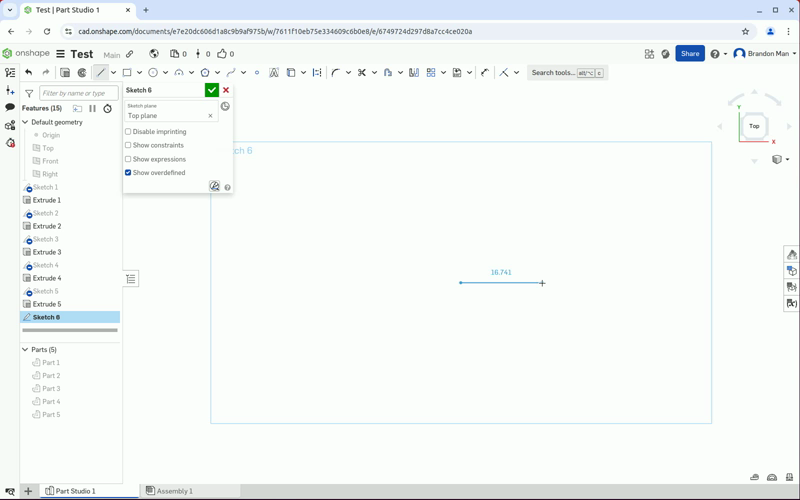
key_up(shift)
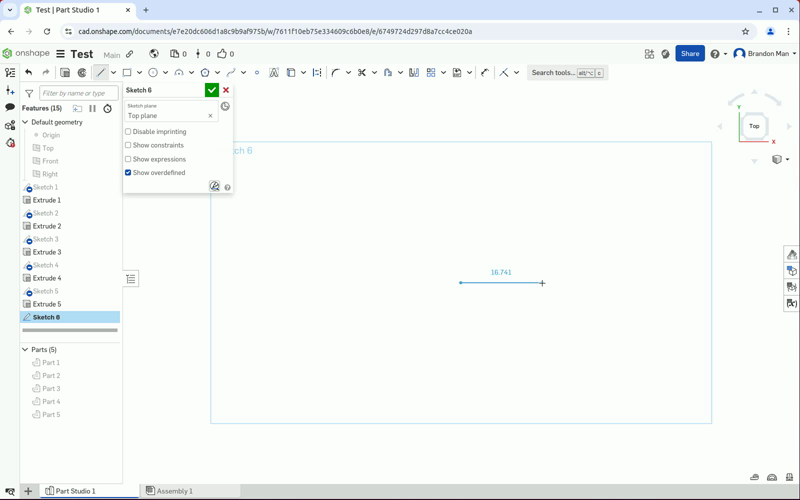
key_down(shift)
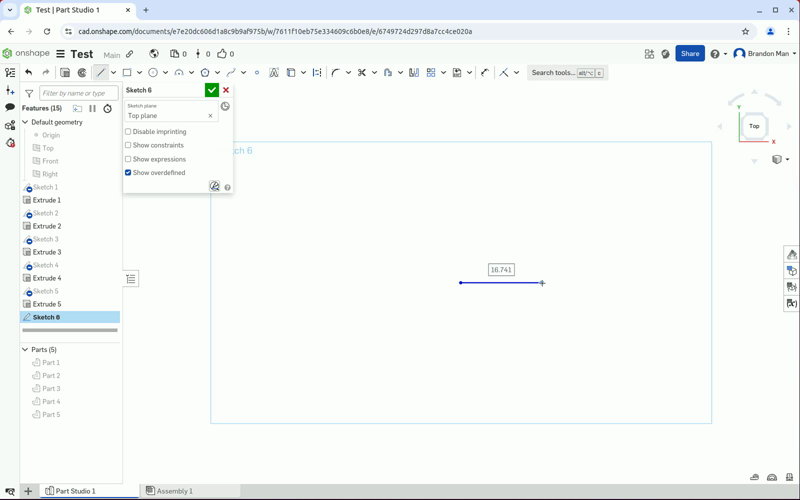
mouse_move(542, 201)
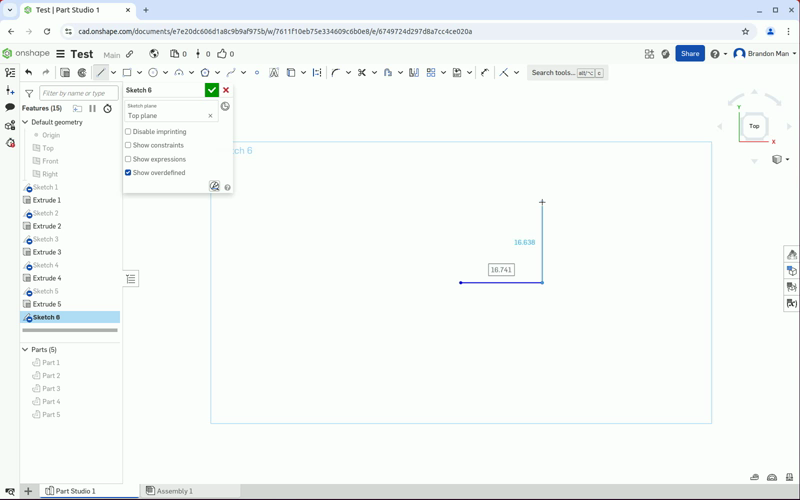
click(542, 201)
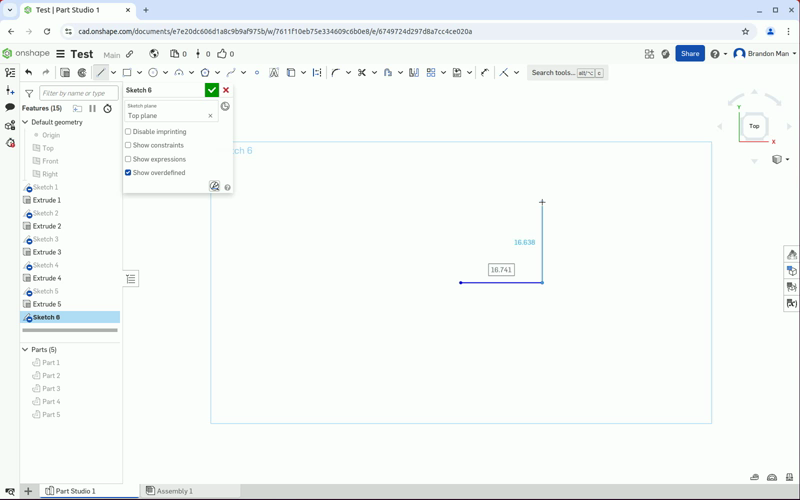
key_up(shift)
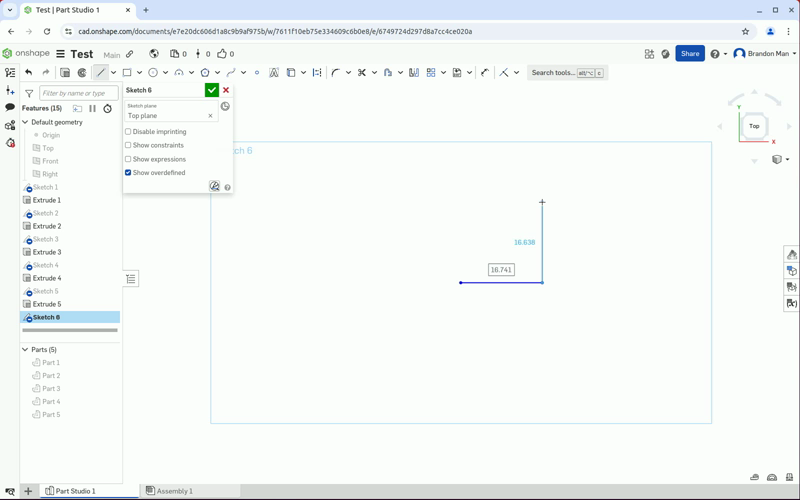
key_down(shift)
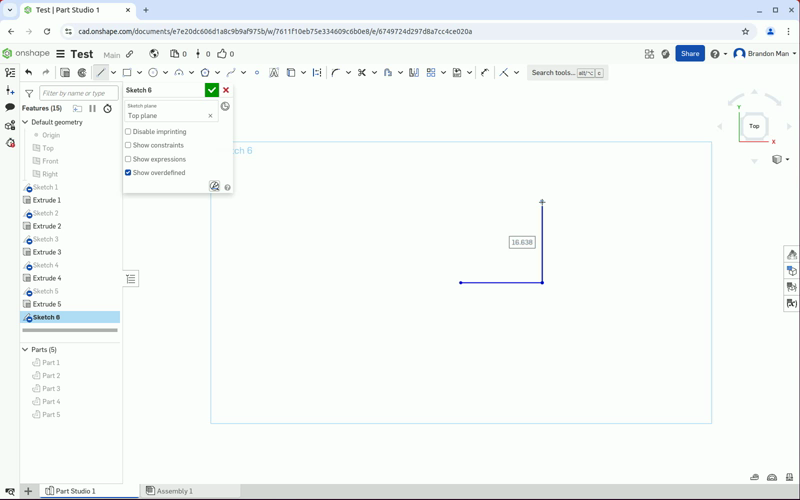
mouse_move(460, 201)
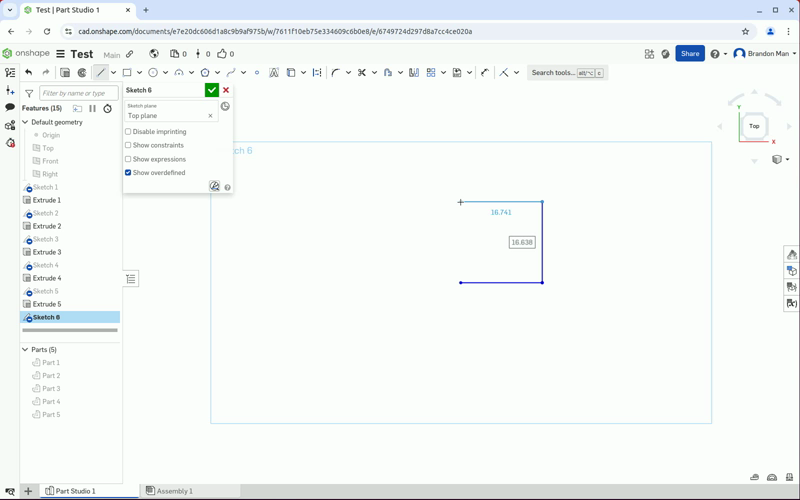
click(460, 201)
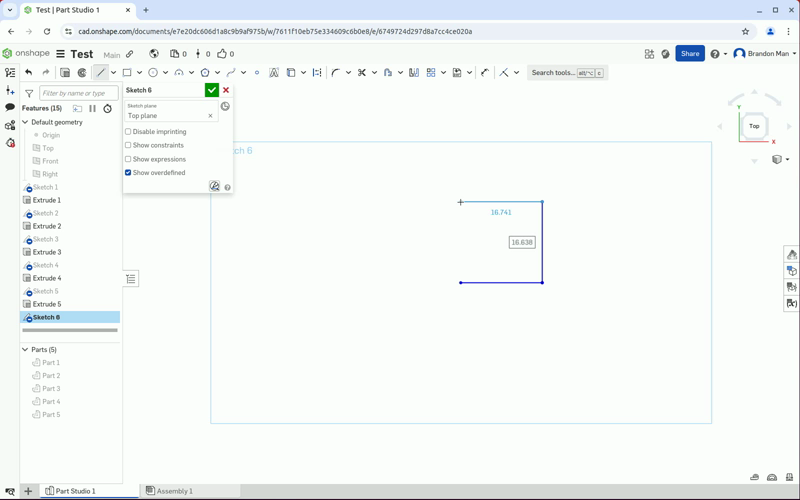
key_up(shift)
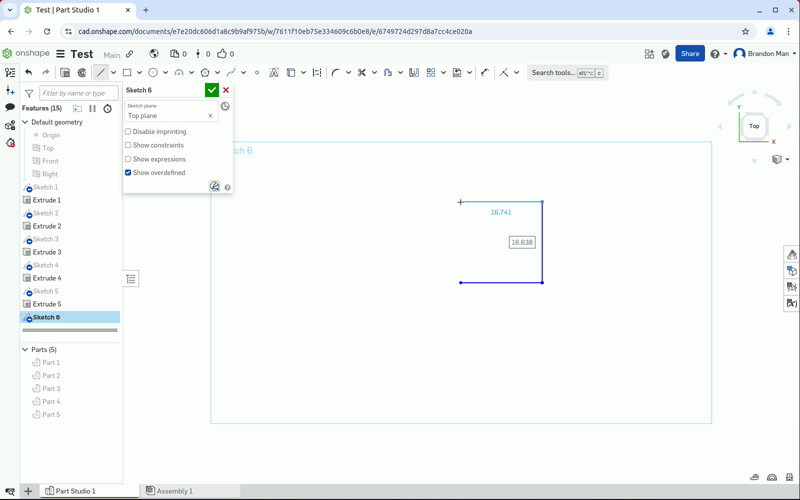
key_down(shift)
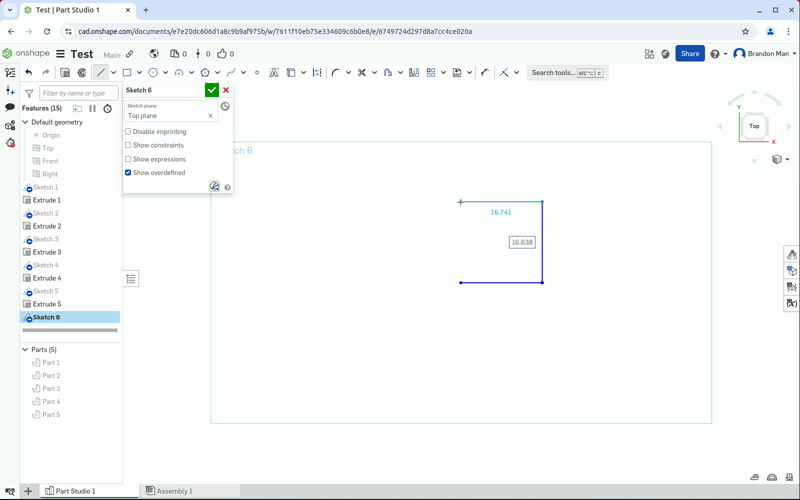
mouse_move(460, 282)
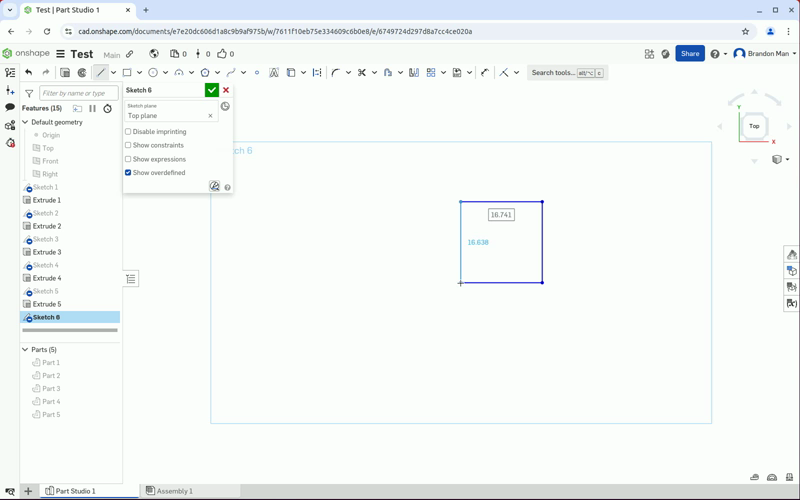
key_up(shift)
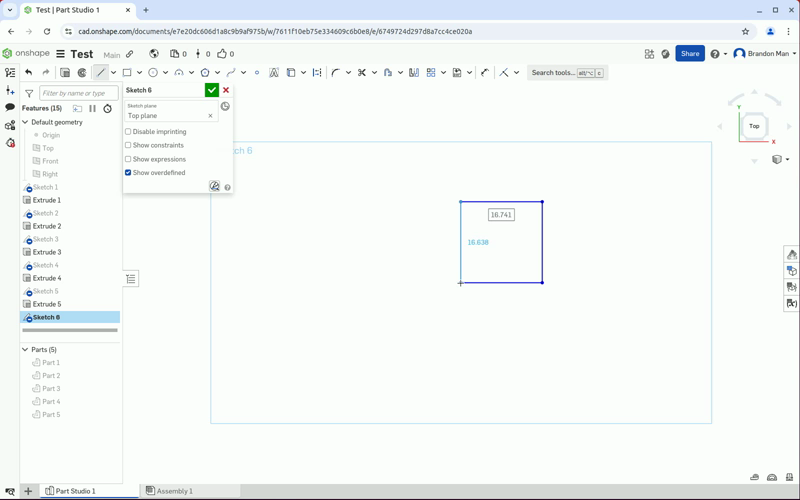
click(460, 282)
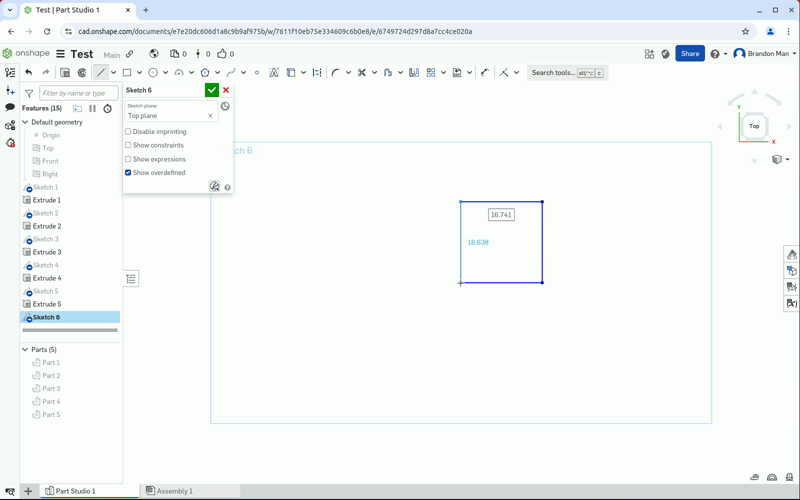
key(esc)
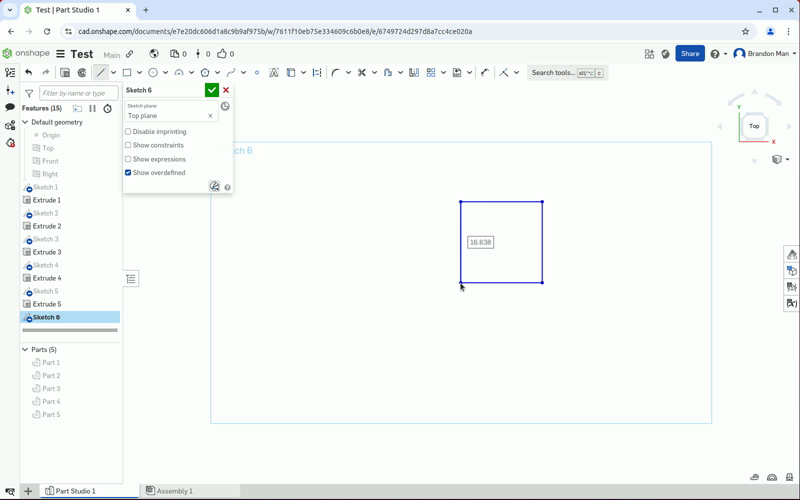
mouse_move(483, 248)
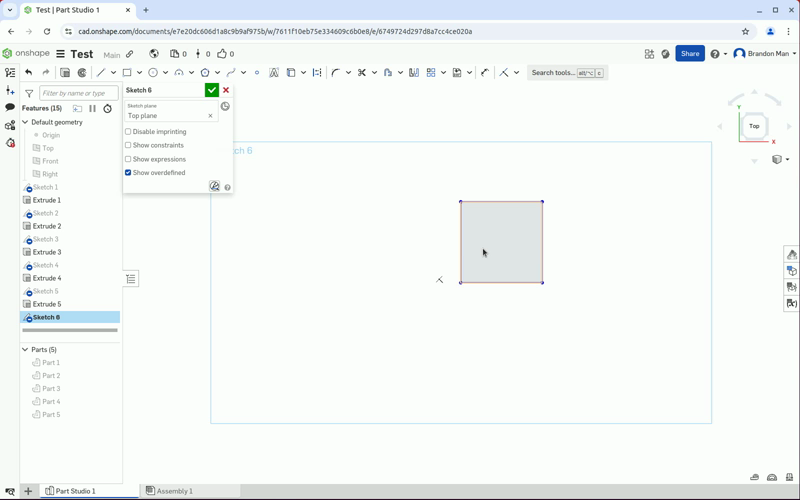
click(483, 248)
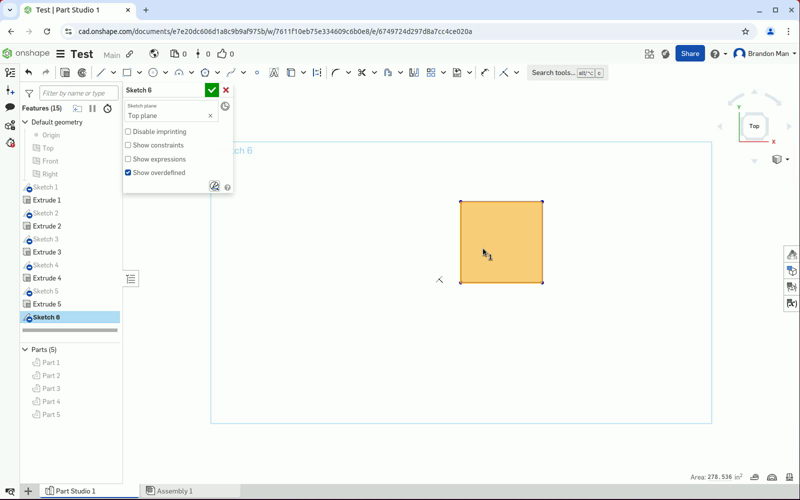
mouse_move(73, 352)
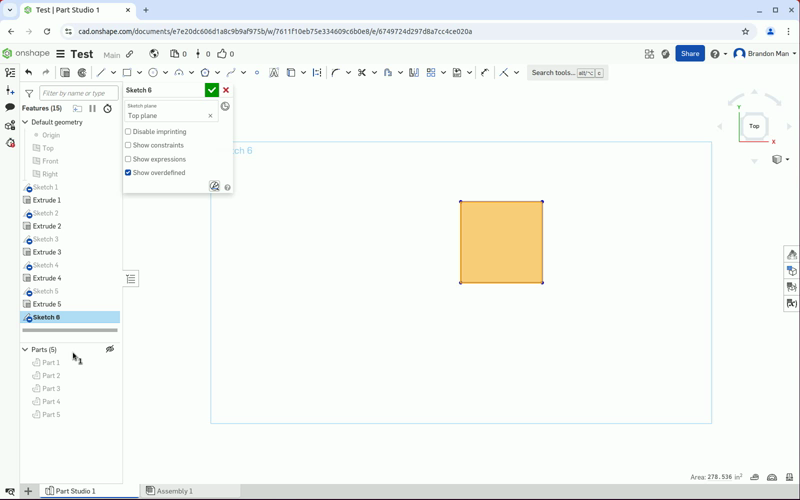
key(shift+y)
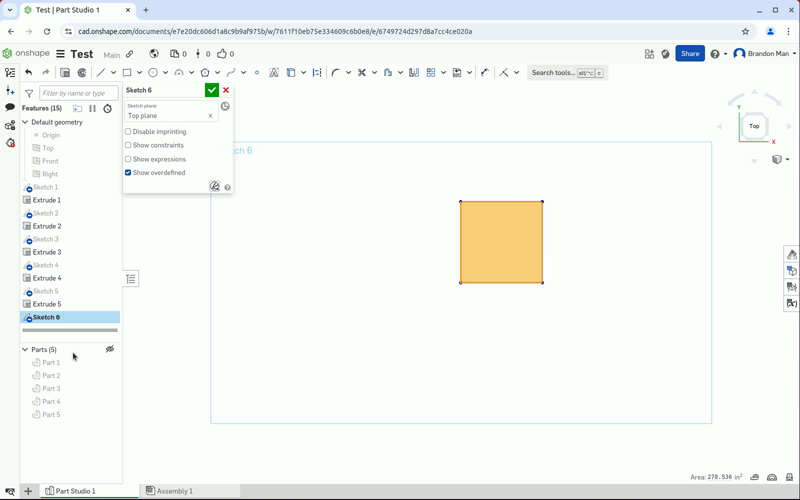
key(shift+e)
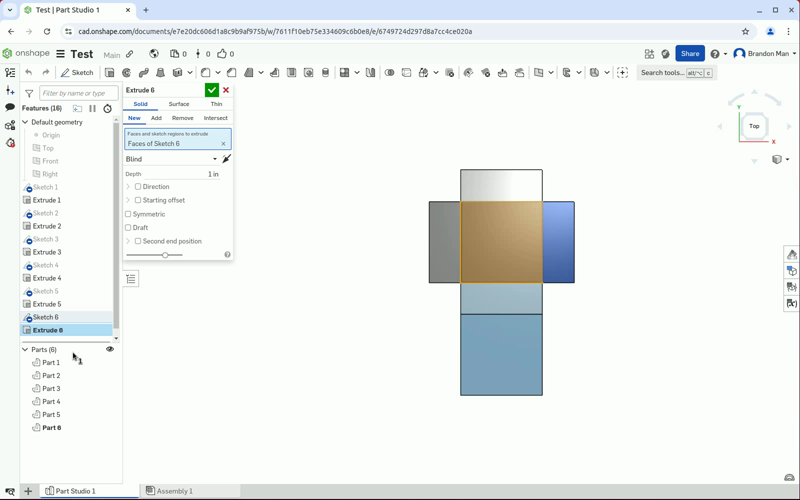
mouse_move(143, 106)
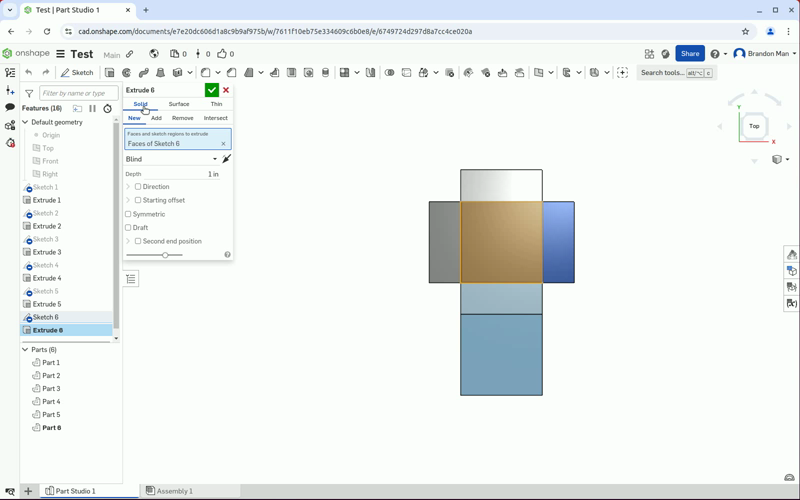
click(143, 106)
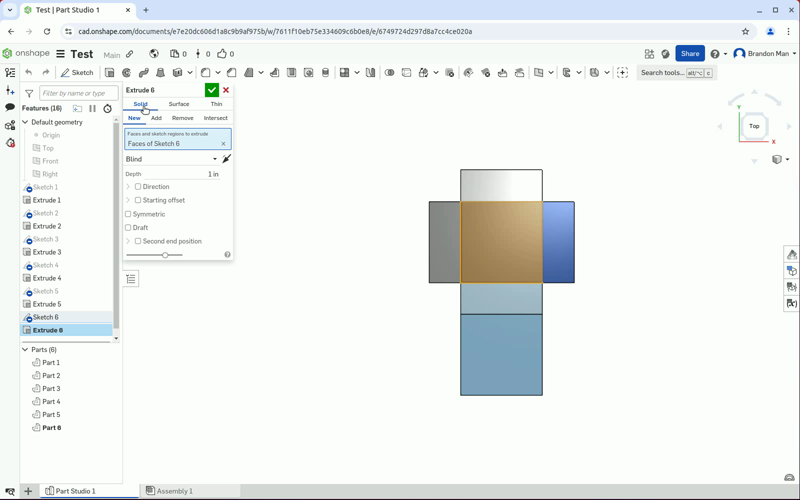
mouse_move(137, 120)
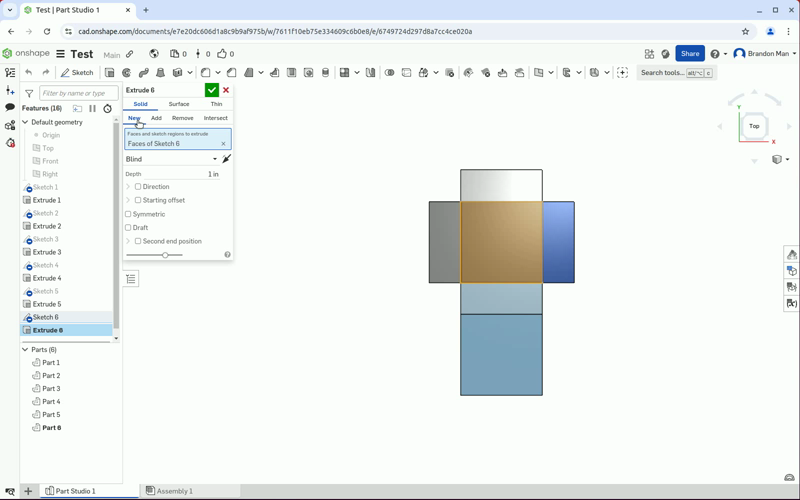
click(137, 120)
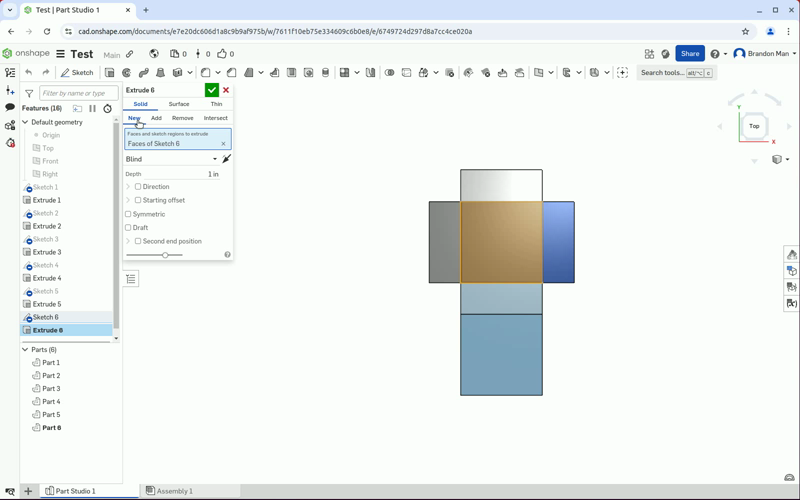
key(tab, 4)
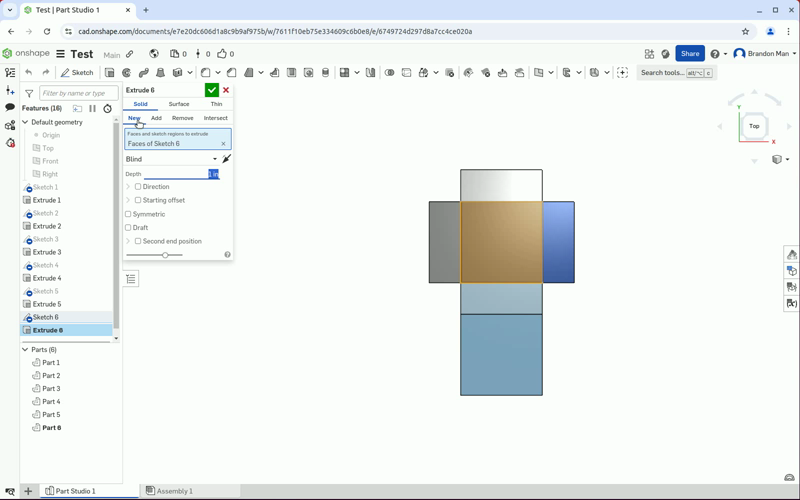
text(0.241)
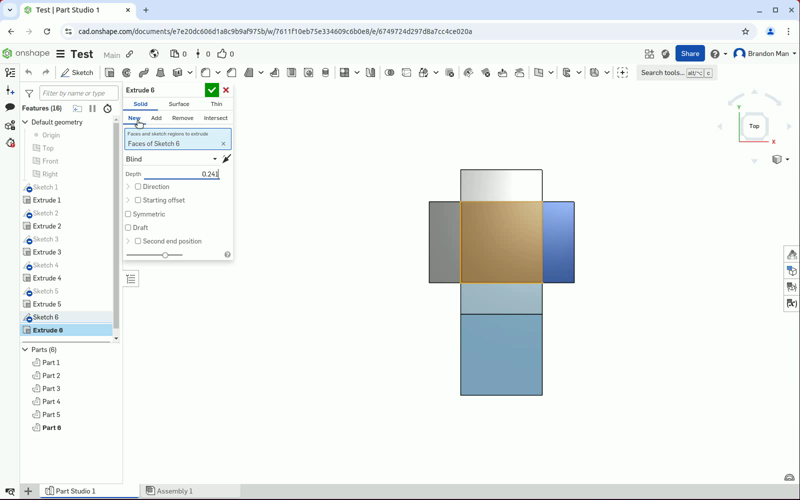
key(enter)
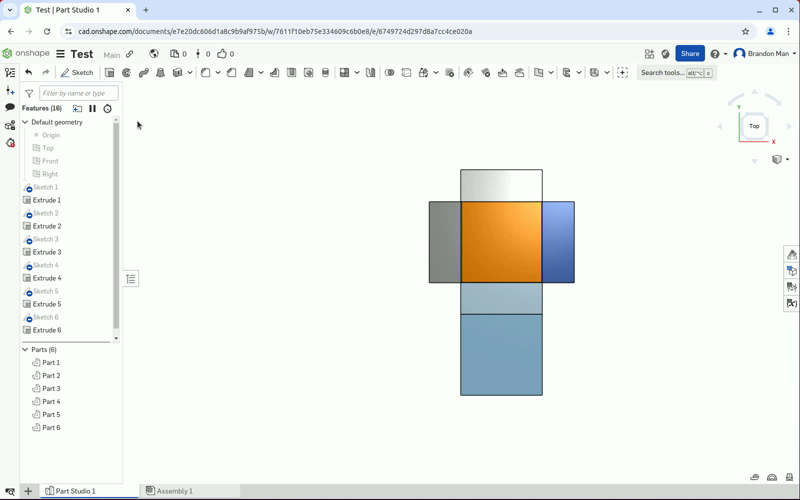
key(shift+h)
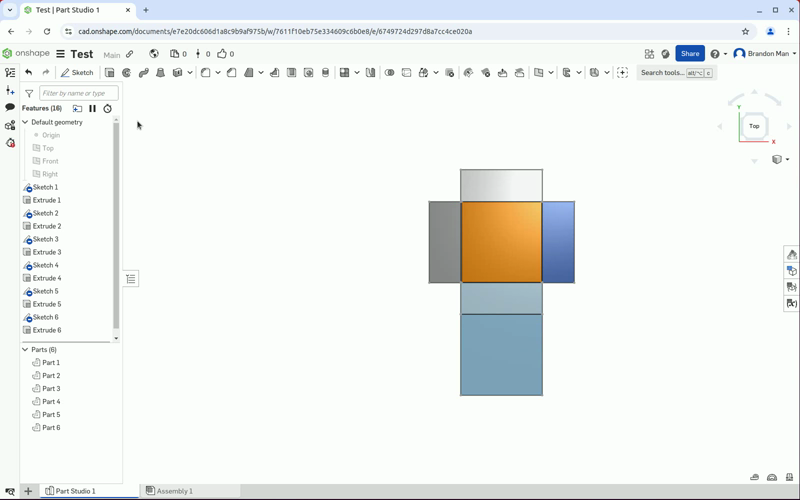
key(shift+h)
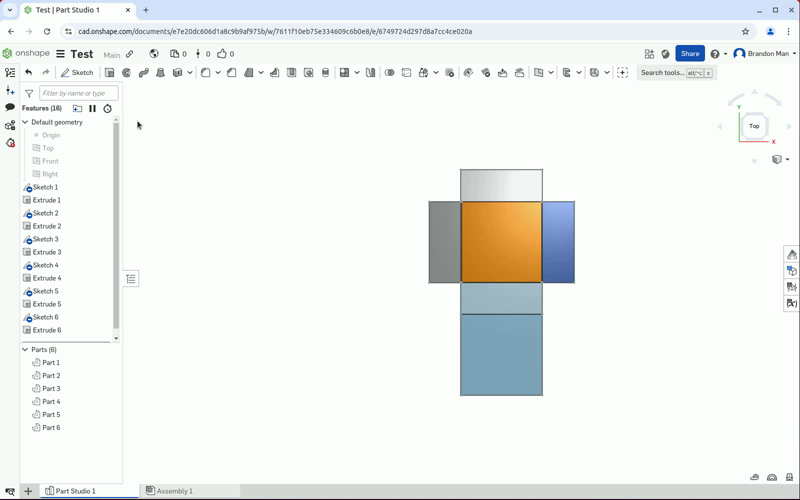
key(shift+7)
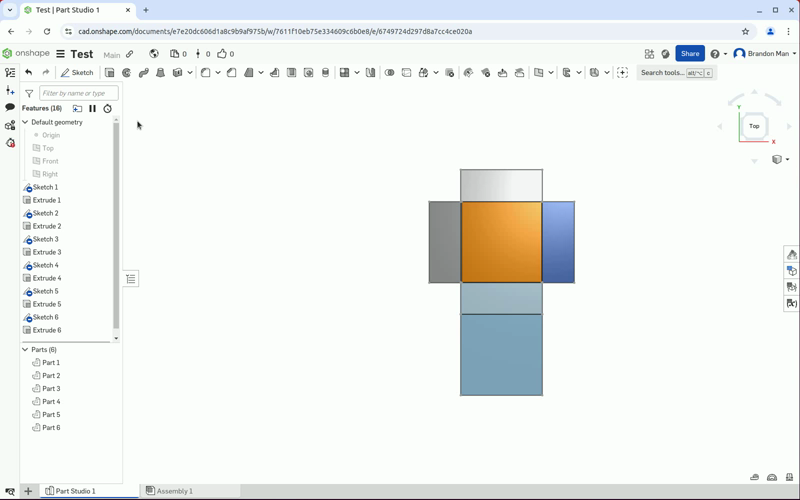
key(up, 3)
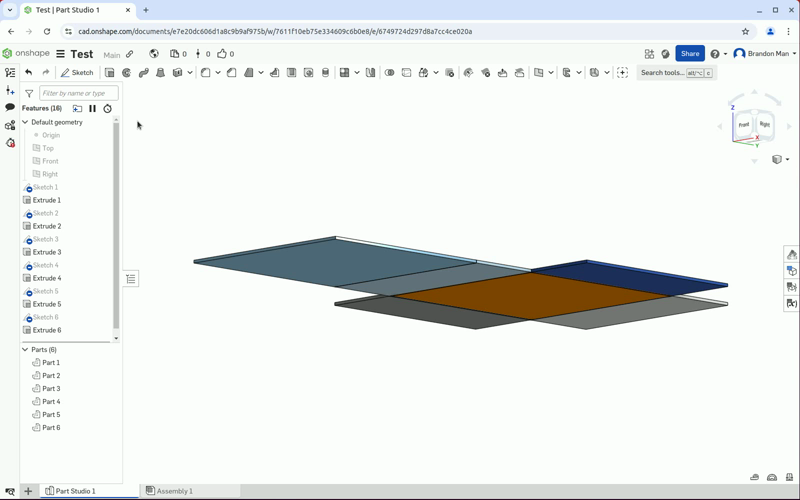
key(left, 3)
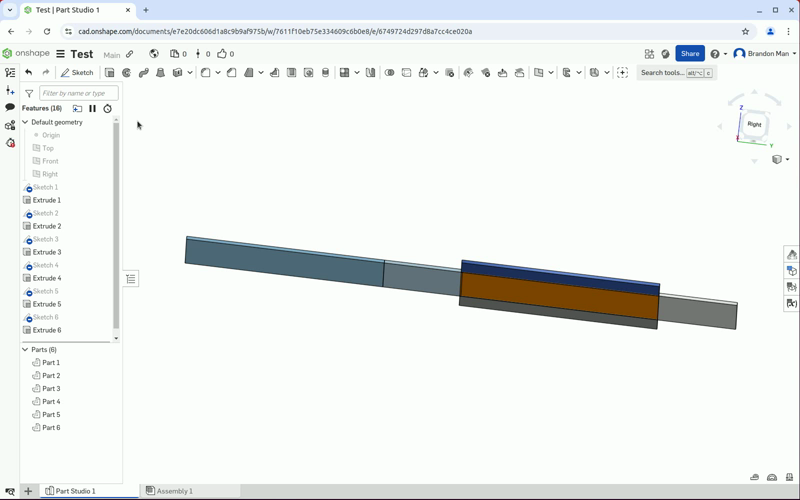
key(right, 3)
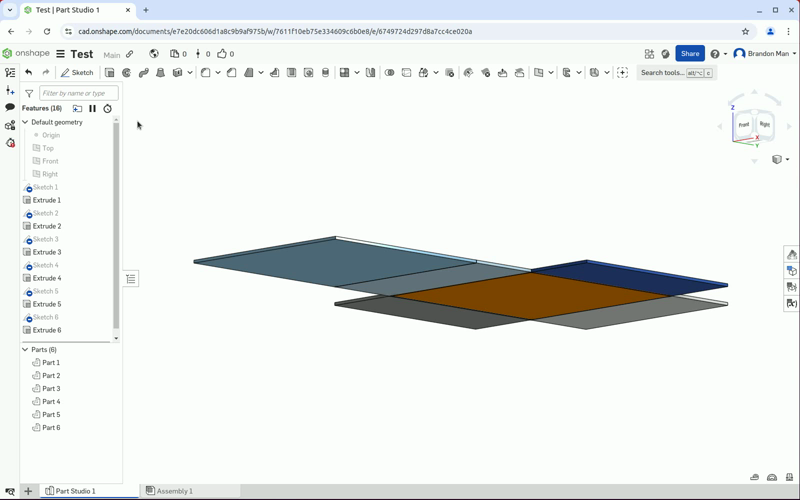
key(down, 3)
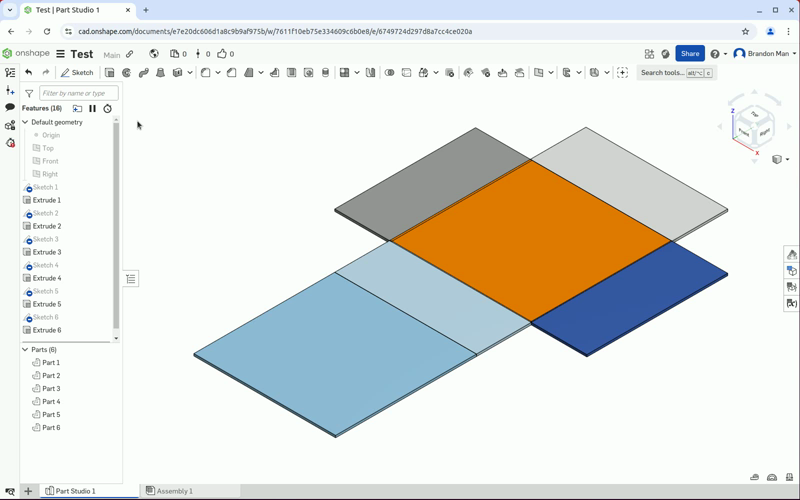
mouse_move(69, 189)
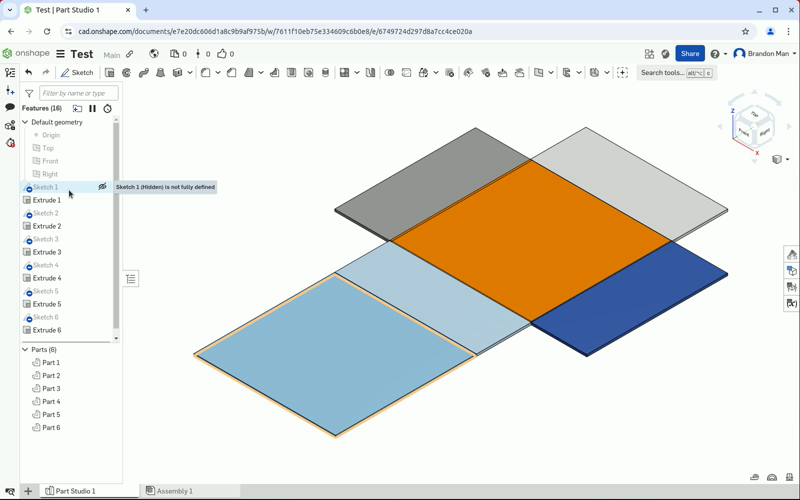
click(69, 189)